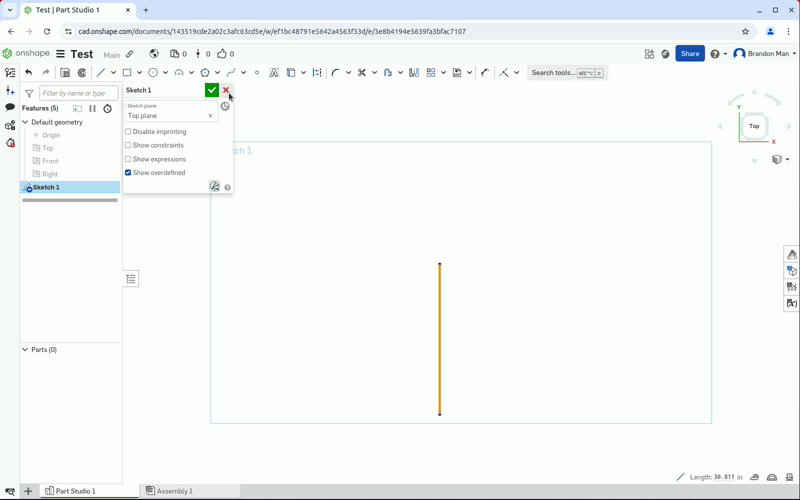
key(shift+h)
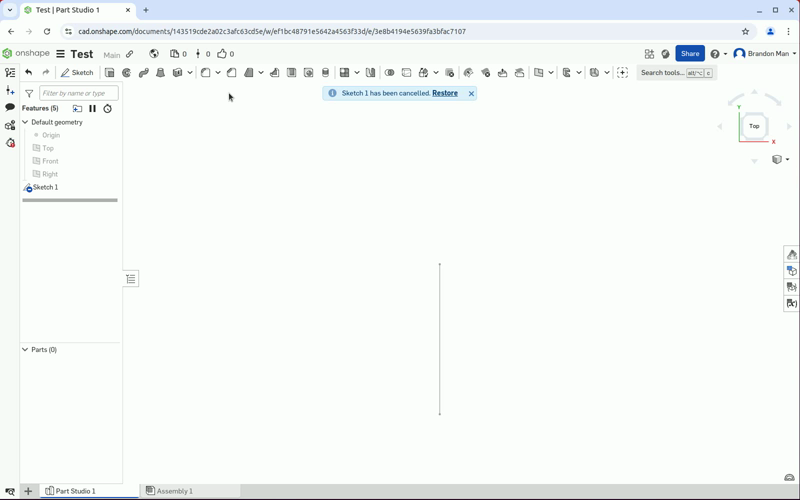
mouse_move(73, 352)
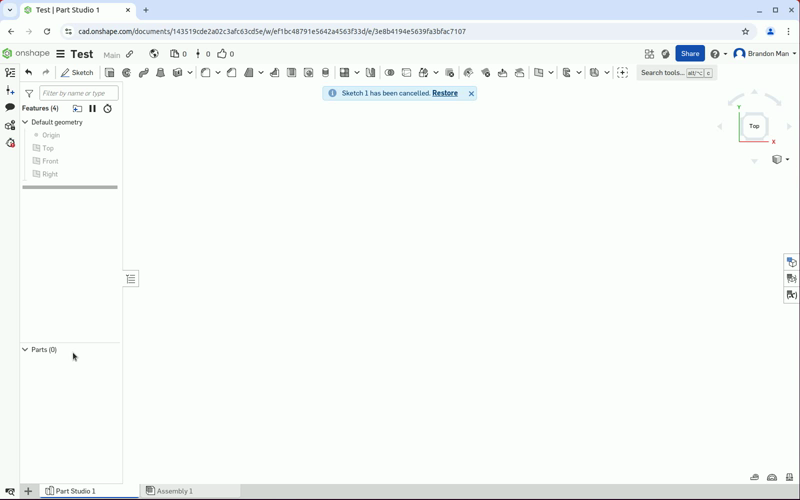
key(y)
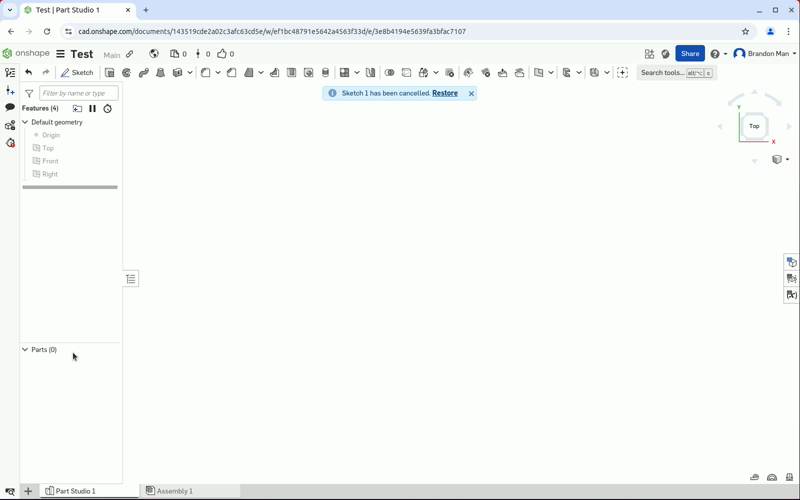
key(shift+p)
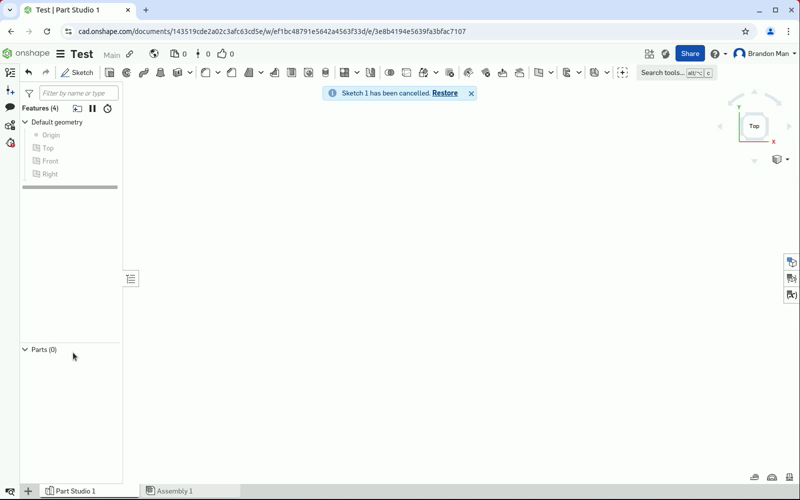
key(space)
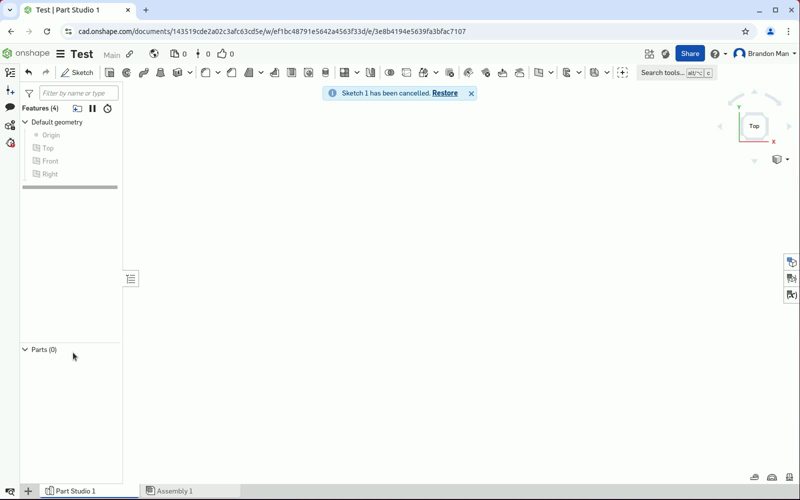
key_down(shift)
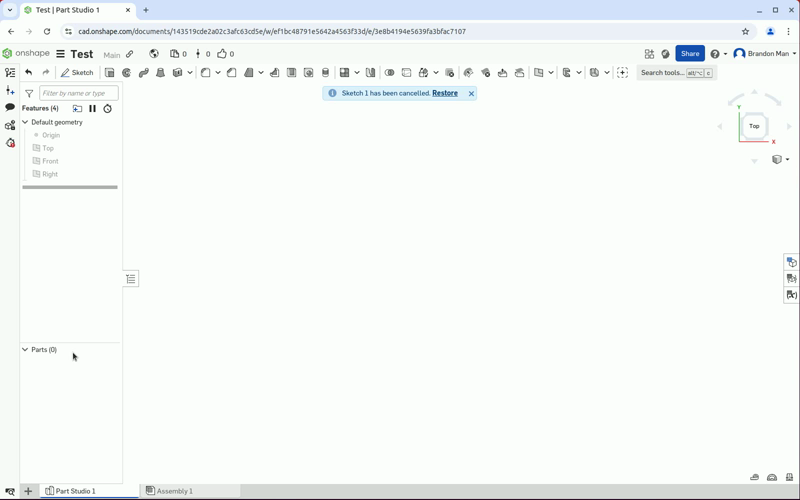
key(up)
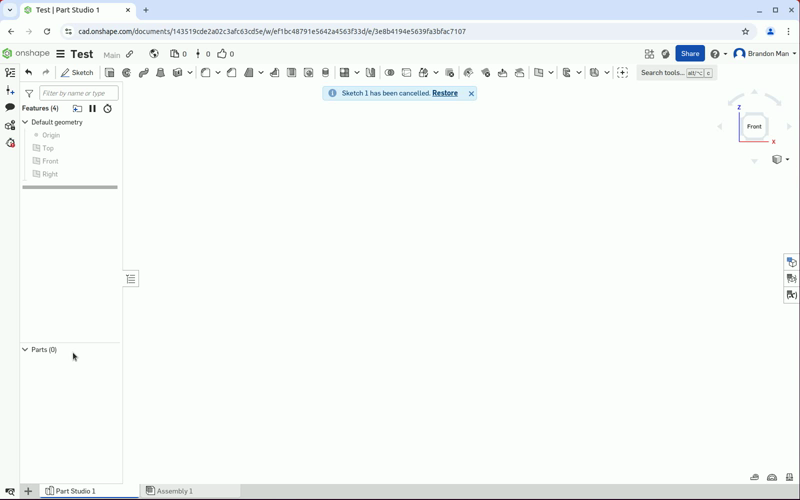
key_up(shift)
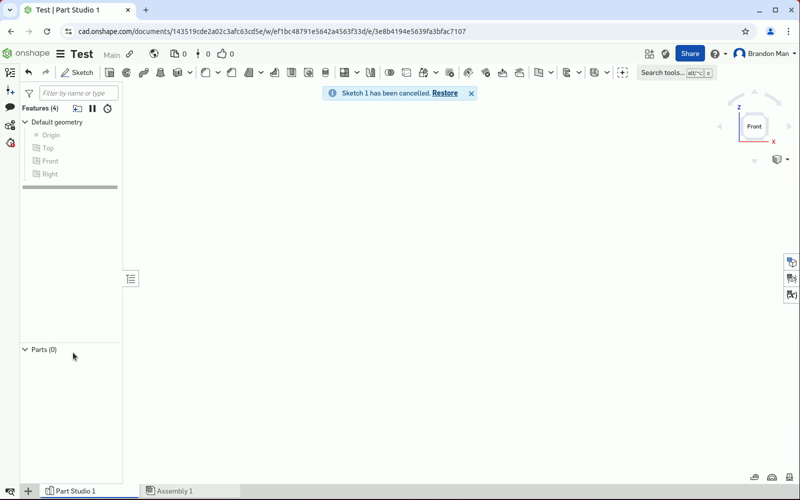
mouse_move(73, 352)
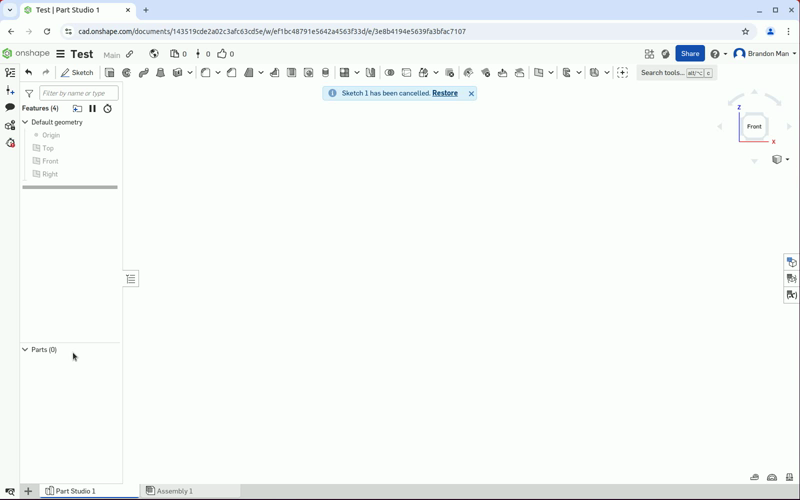
key(shift+y)
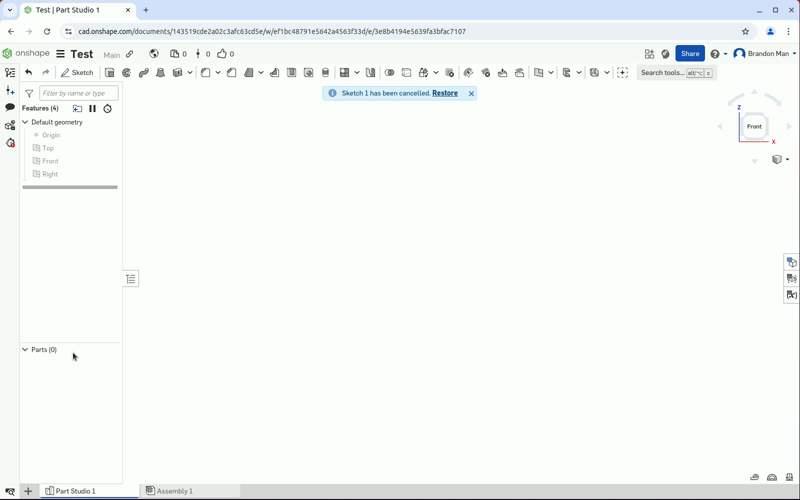
key(shift+s)
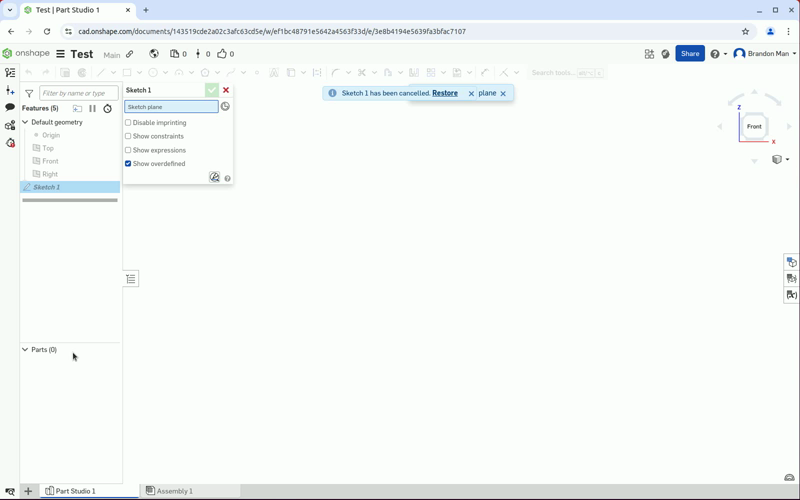
mouse_move(73, 163)
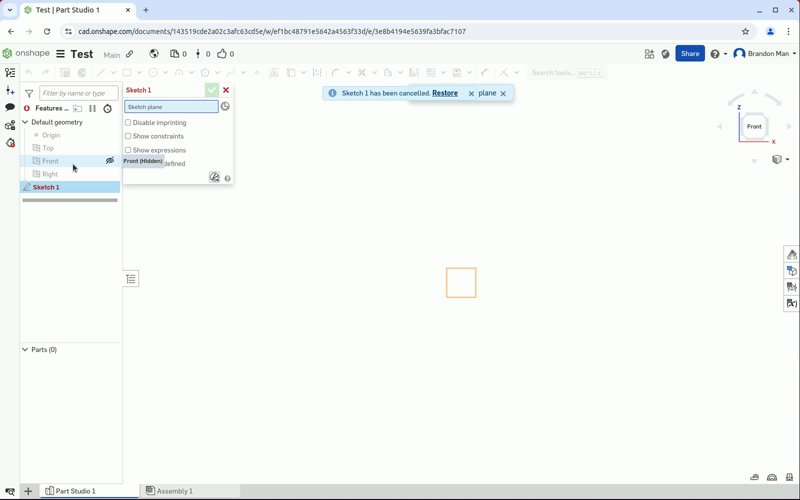
click(73, 163)
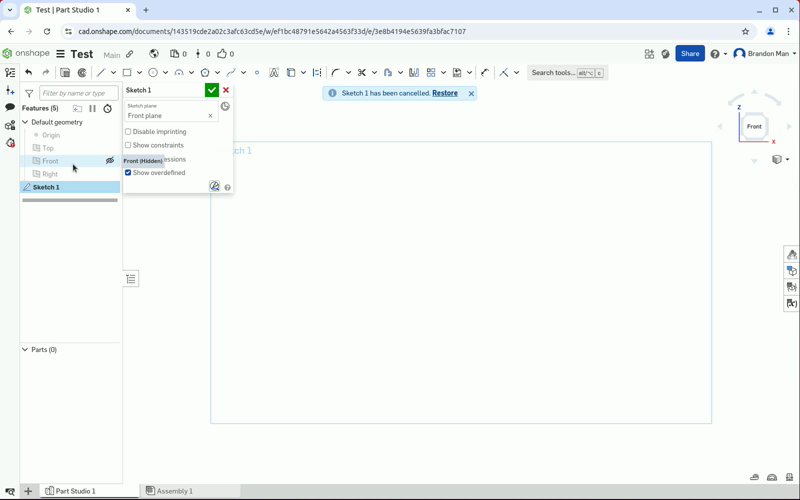
mouse_move(73, 352)
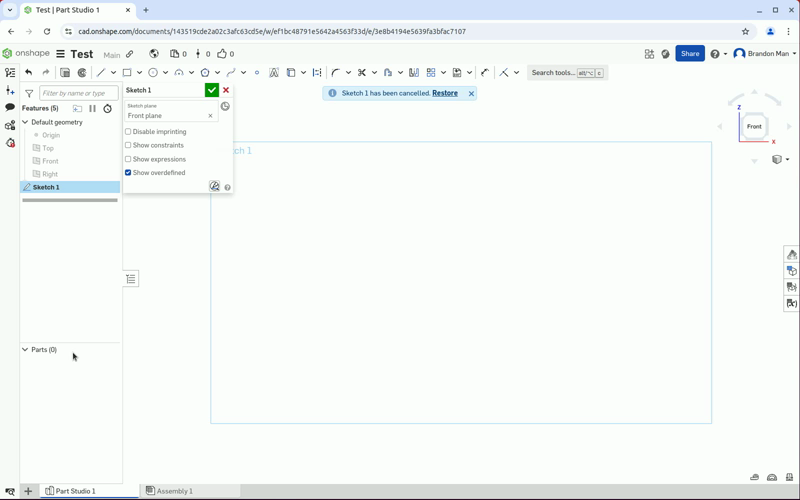
key(y)
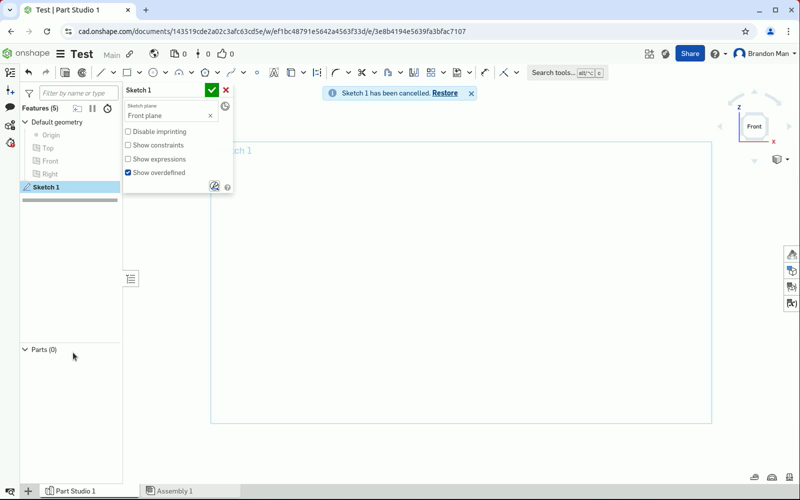
key(c)
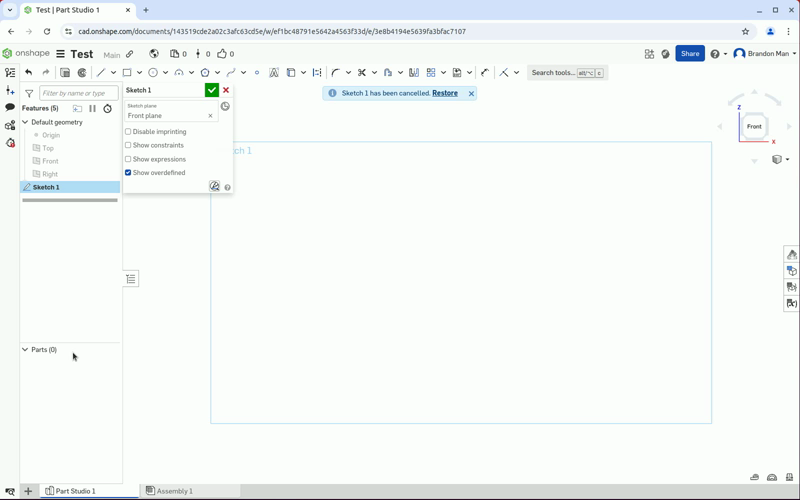
key_down(shift)
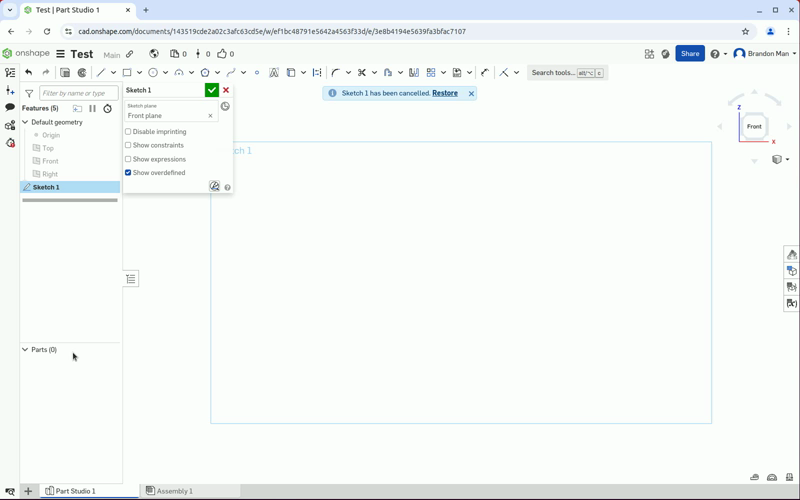
mouse_move(460, 282)
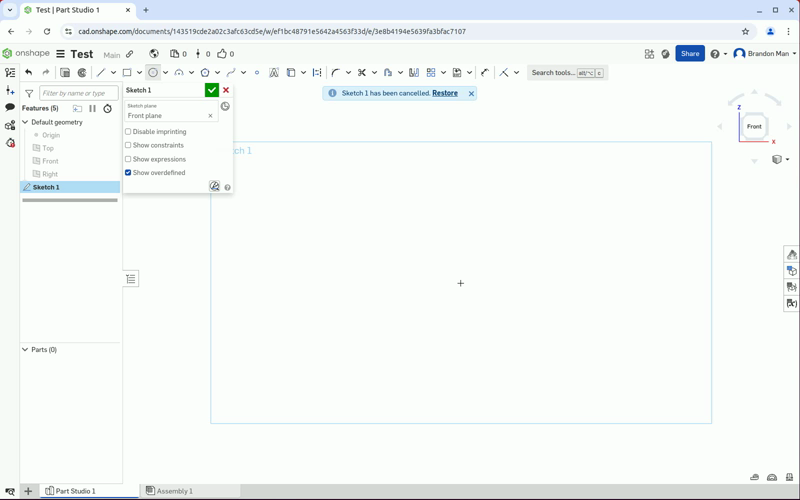
click(460, 282)
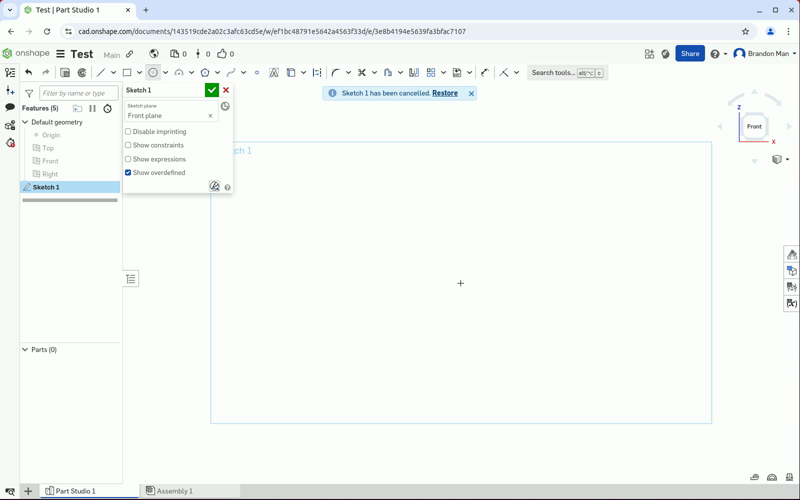
key_up(shift)
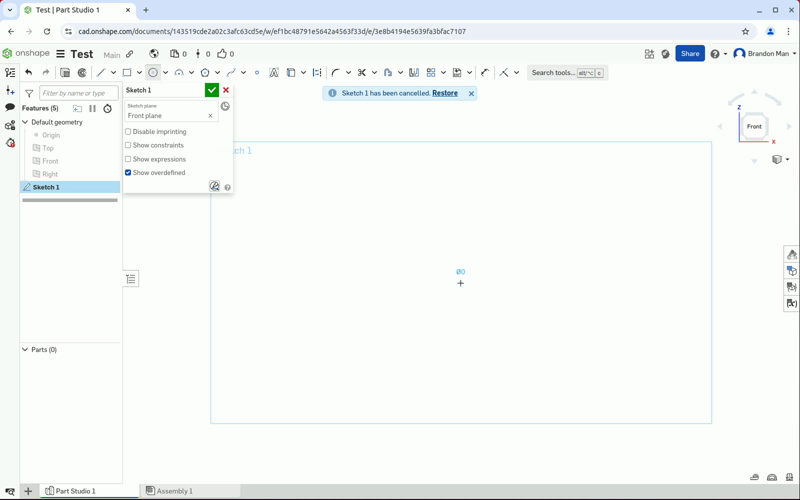
mouse_move(505, 282)
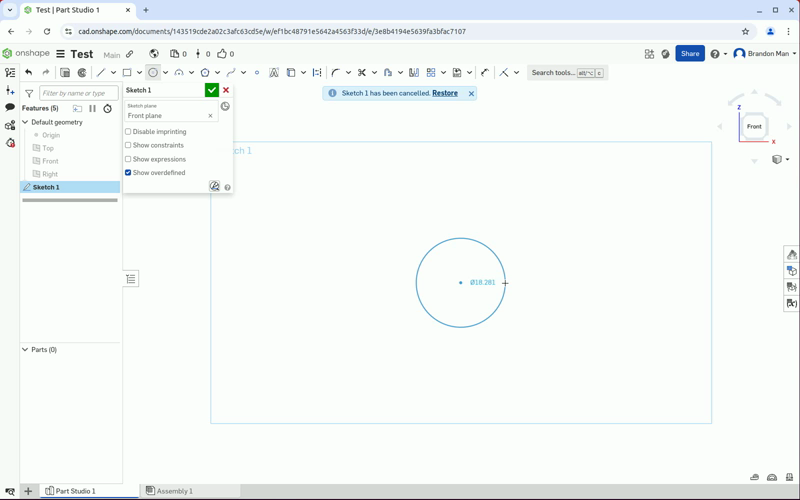
click(505, 282)
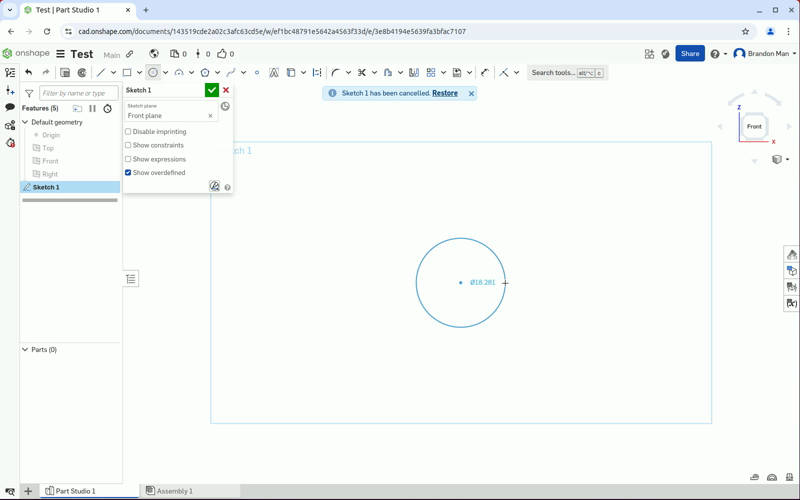
key(esc)
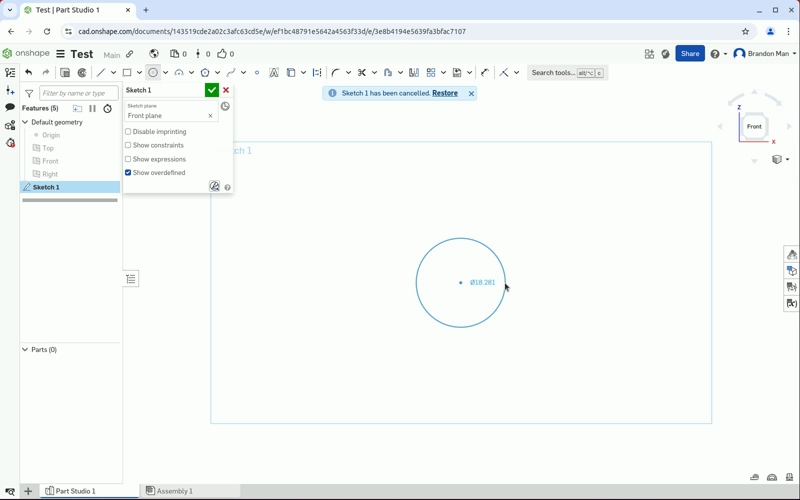
key(l)
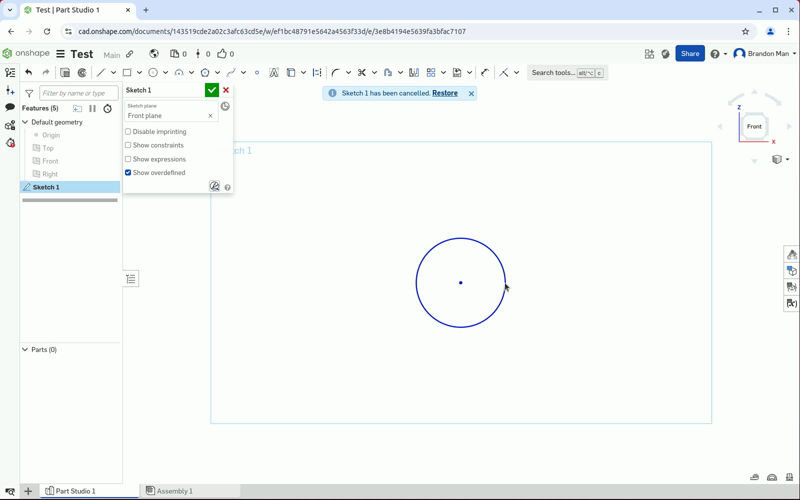
key_down(shift)
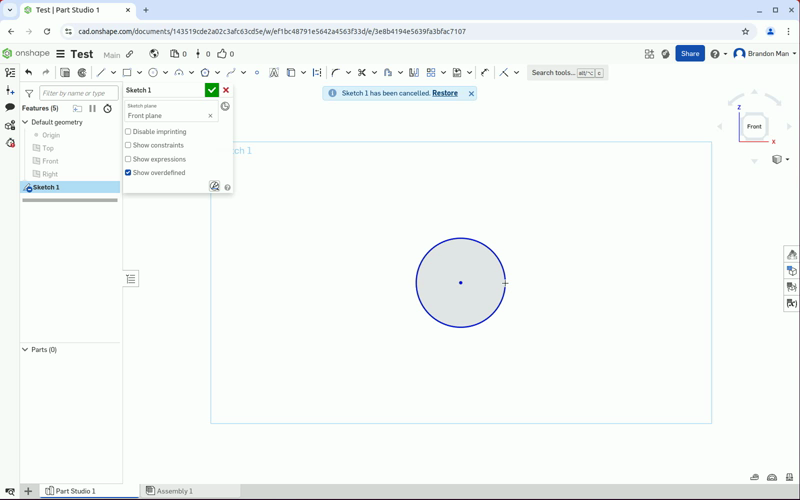
mouse_move(431, 290)
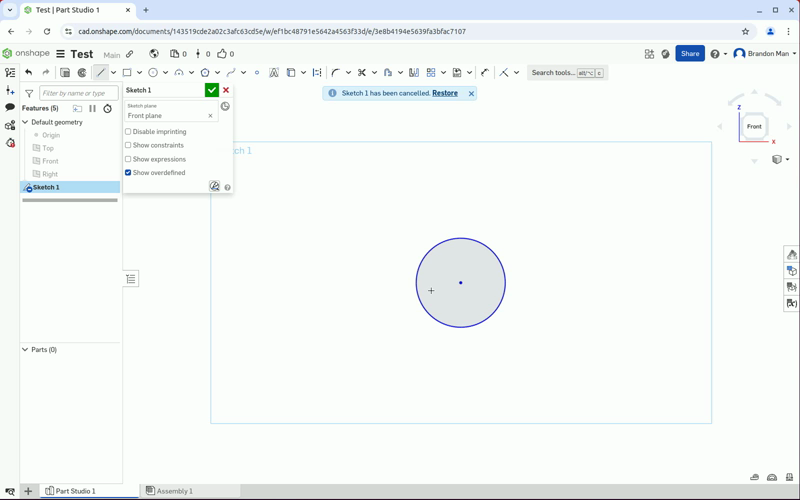
click(431, 290)
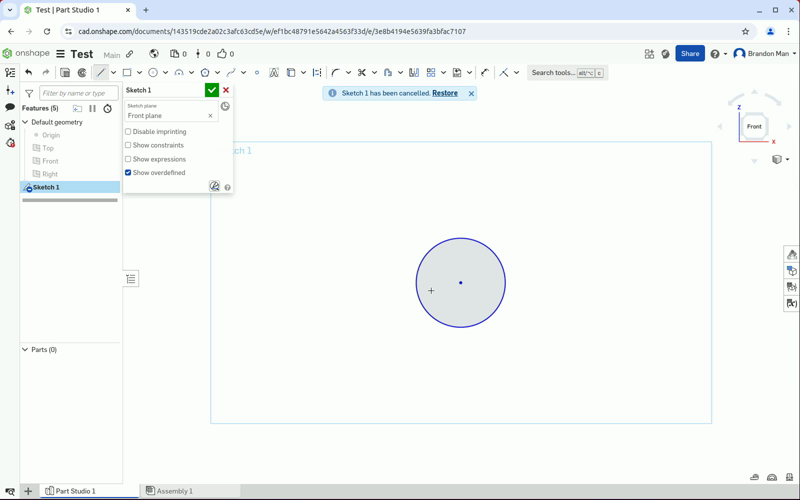
key_up(shift)
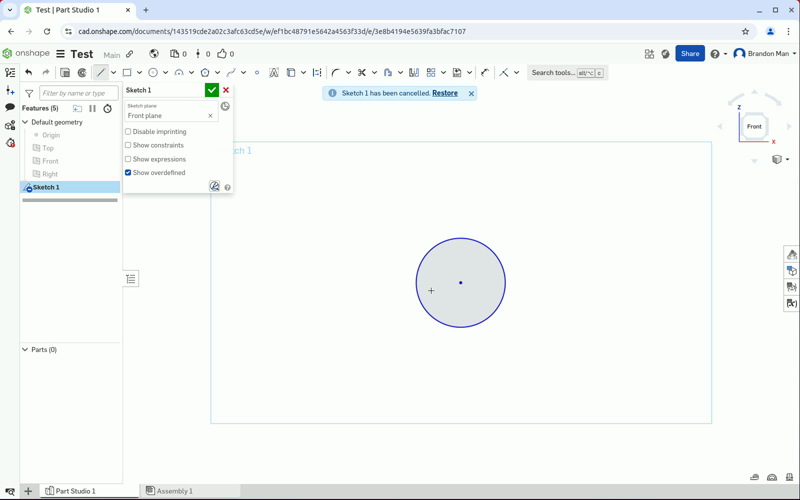
key_down(shift)
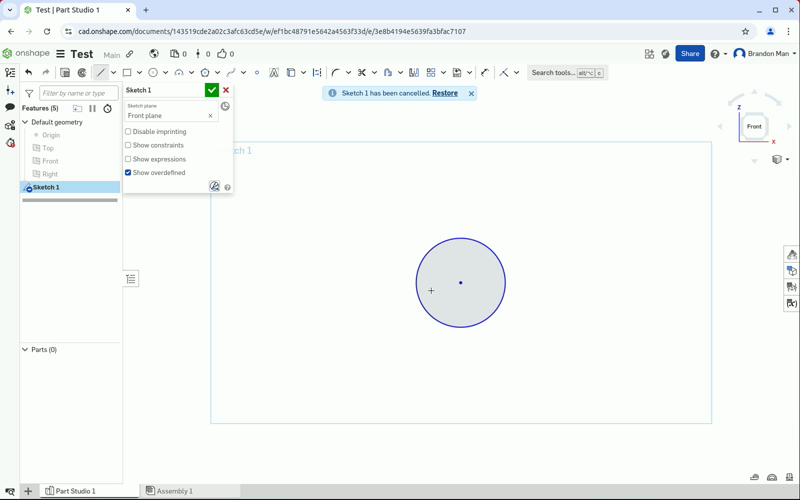
mouse_move(461, 290)
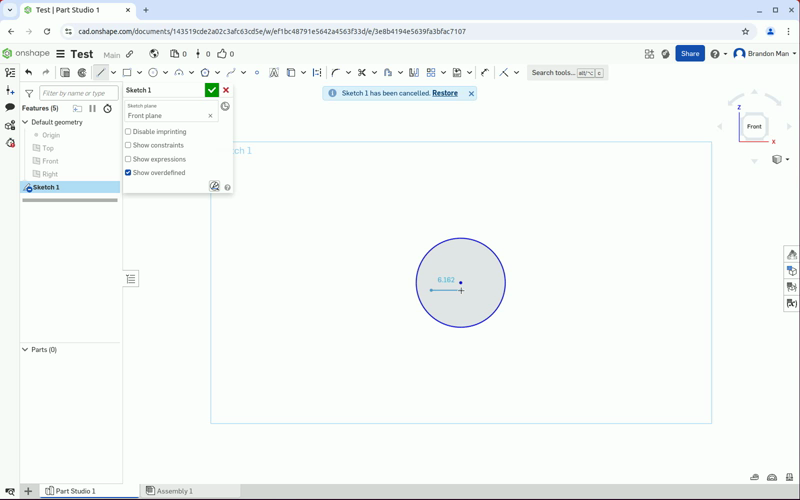
mouse_move(439, 290)
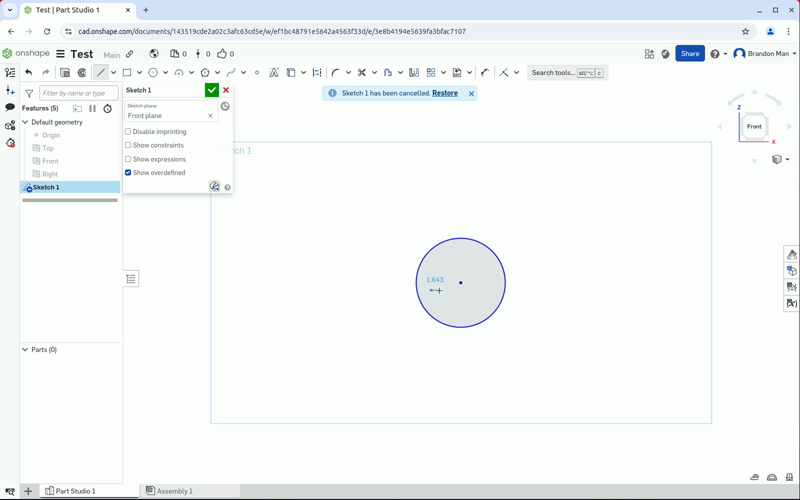
click(439, 290)
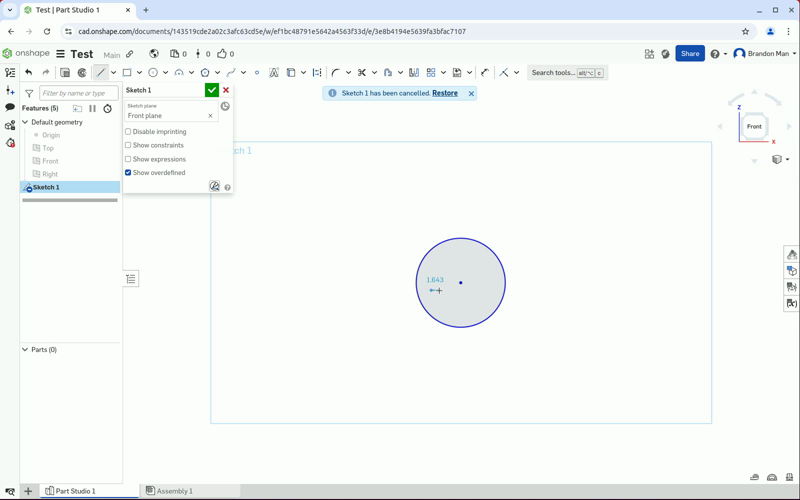
key_up(shift)
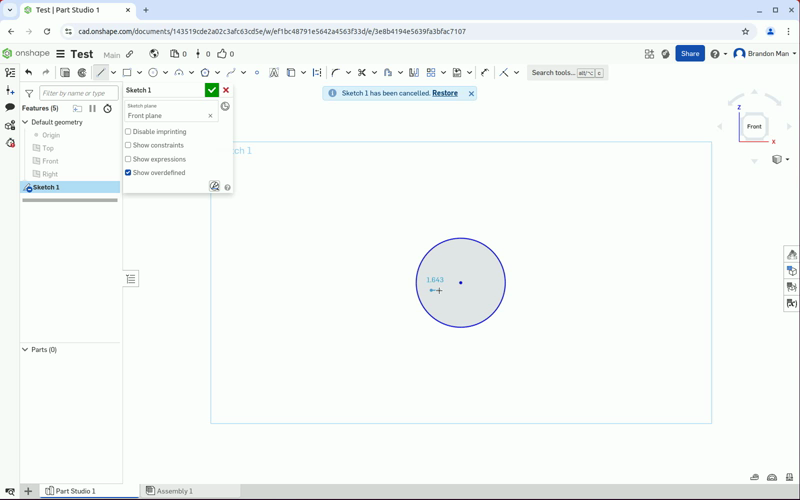
key(esc)
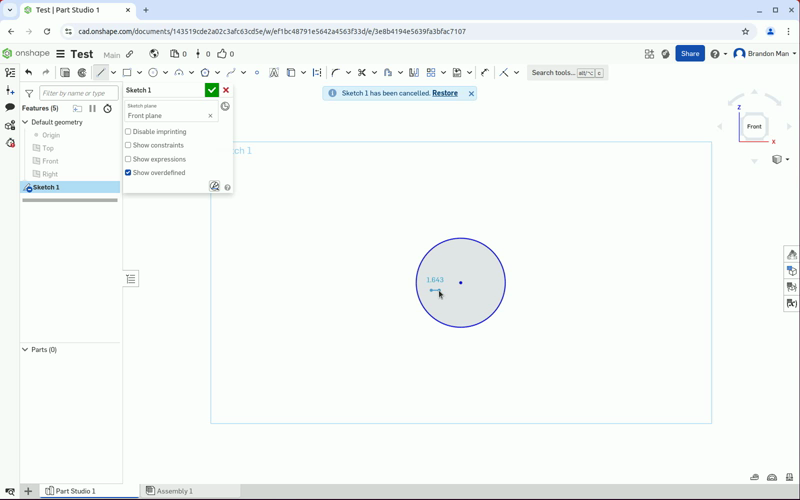
key(a)
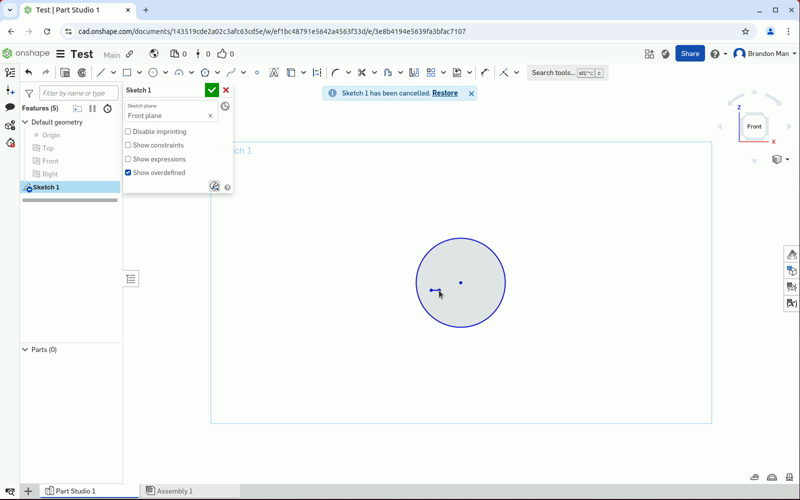
mouse_move(439, 290)
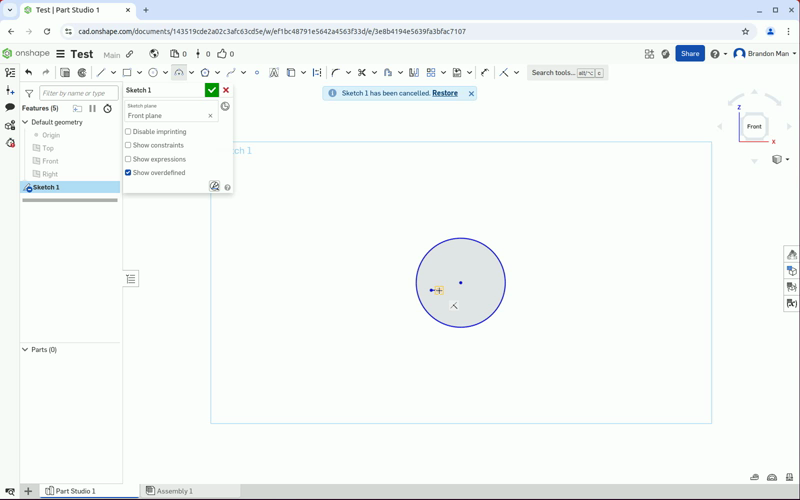
click(439, 290)
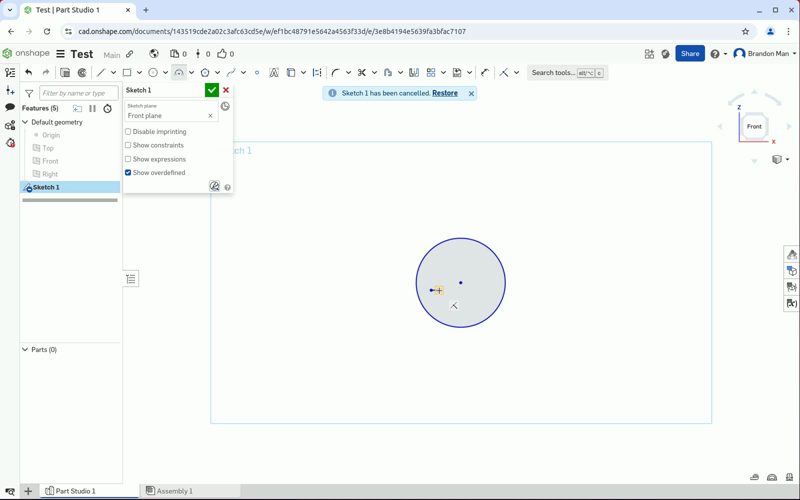
key_down(shift)
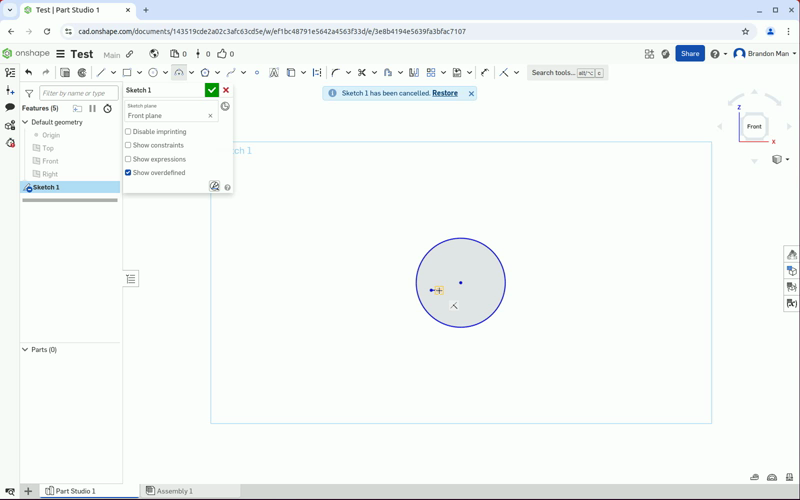
mouse_move(481, 290)
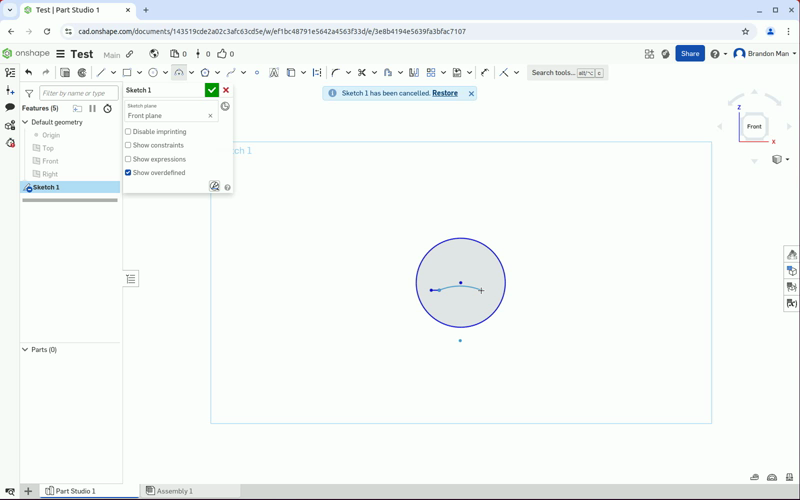
click(481, 290)
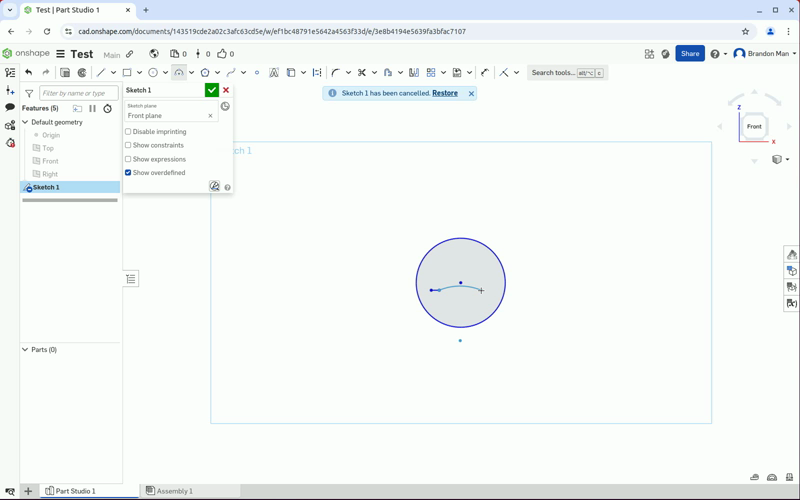
mouse_move(460, 305)
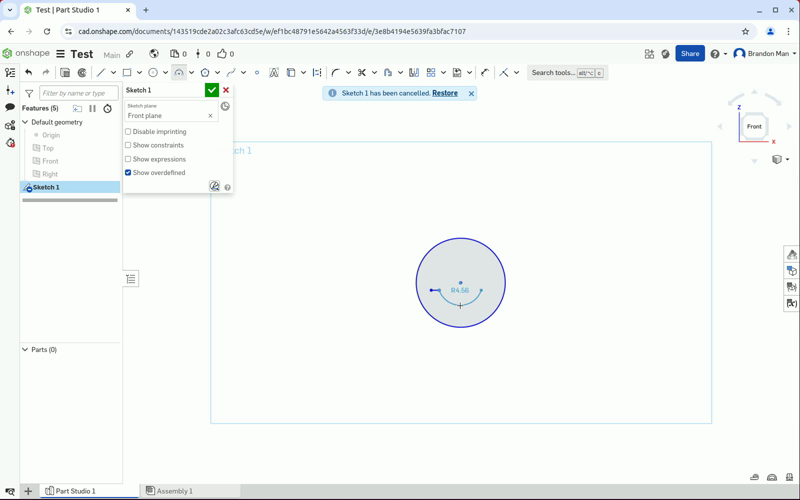
click(460, 305)
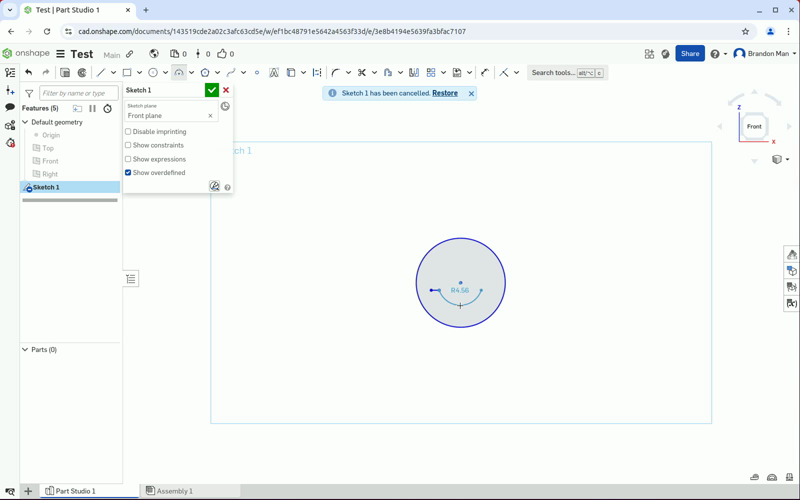
key_up(shift)
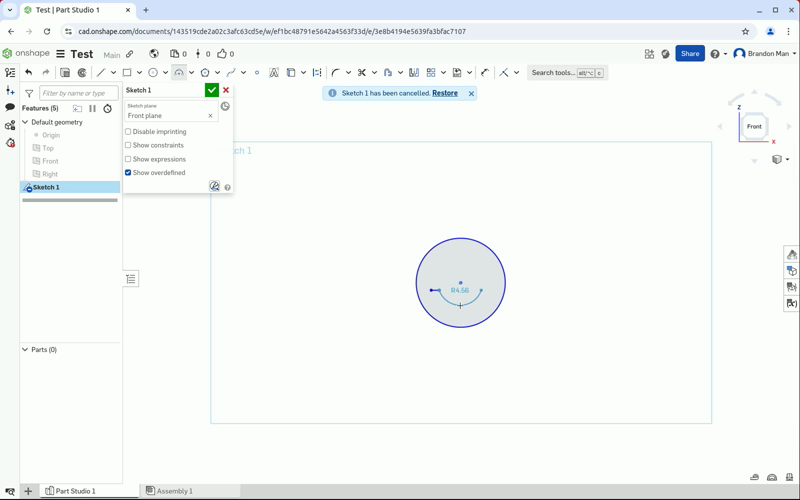
key(esc)
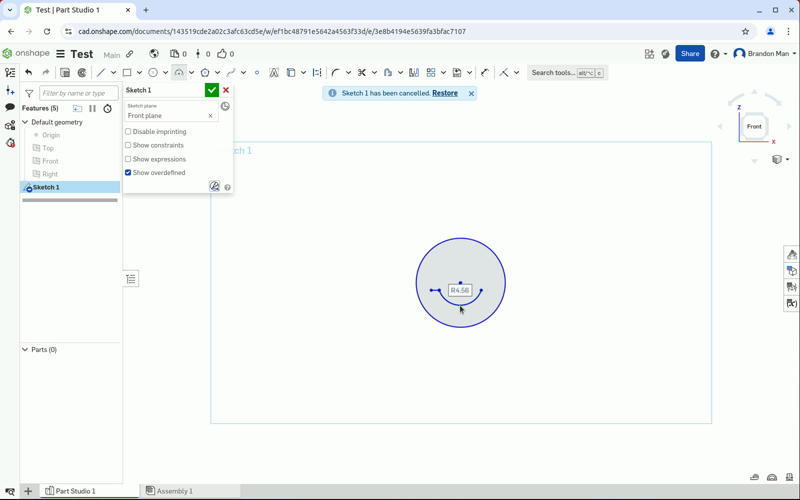
key(l)
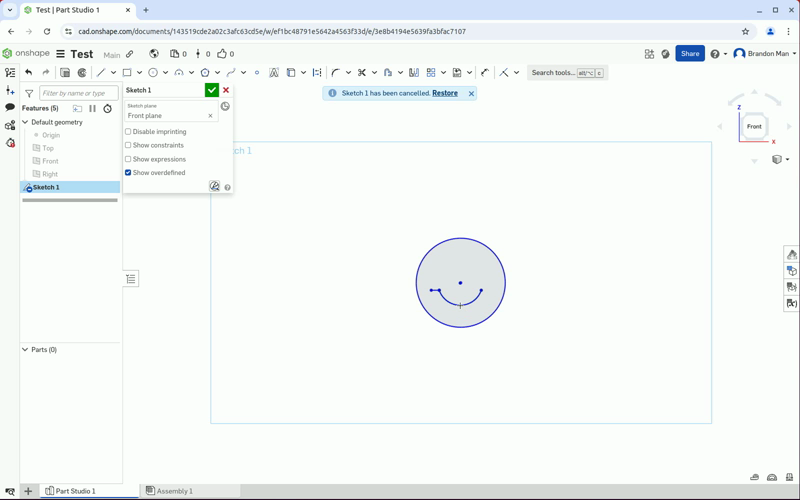
mouse_move(481, 290)
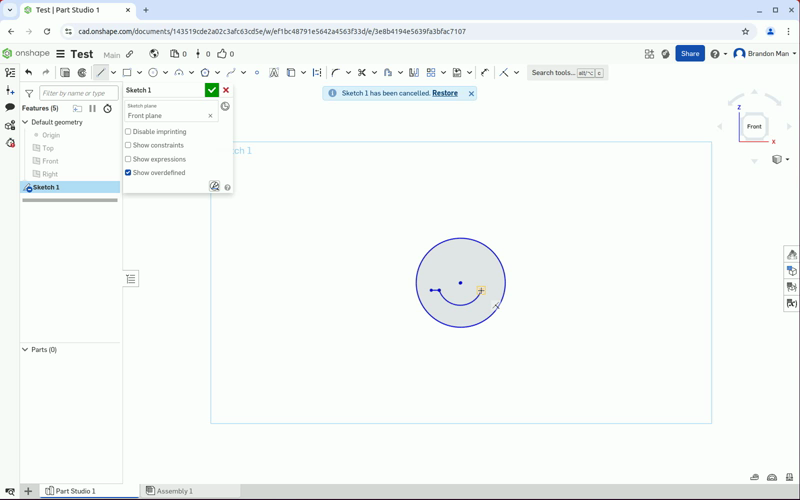
click(481, 290)
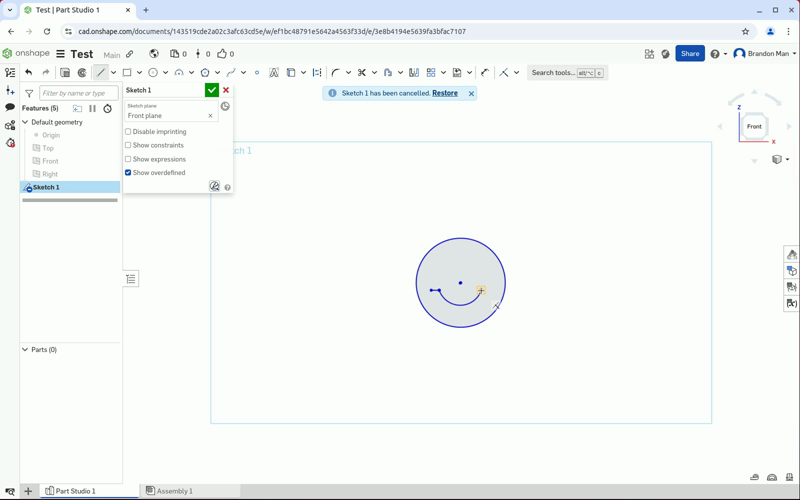
key_down(shift)
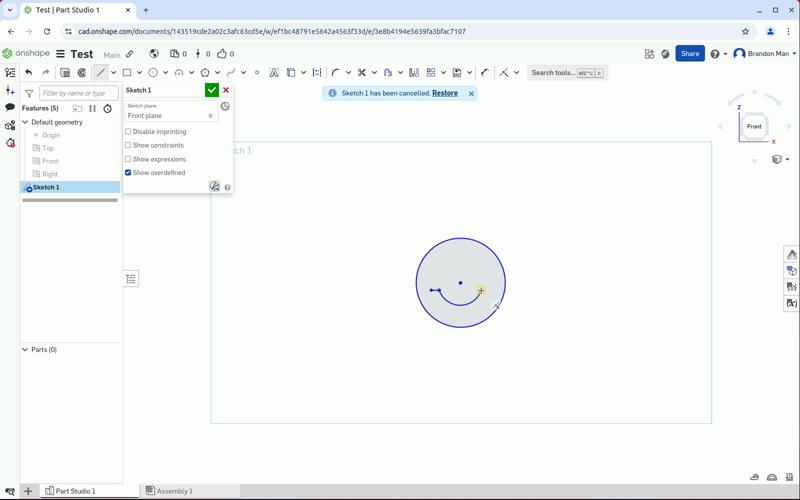
mouse_move(511, 290)
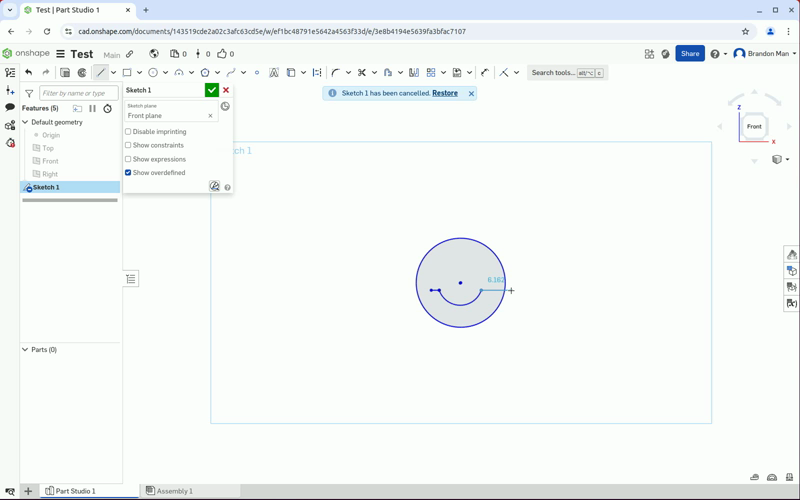
mouse_move(489, 290)
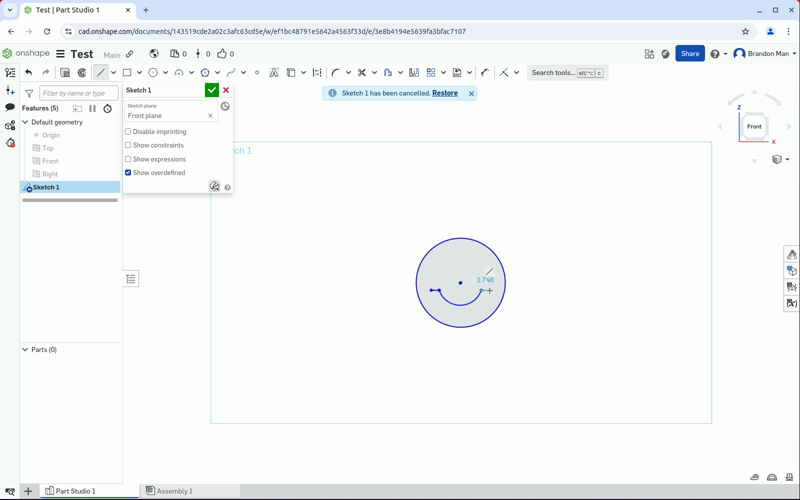
click(489, 290)
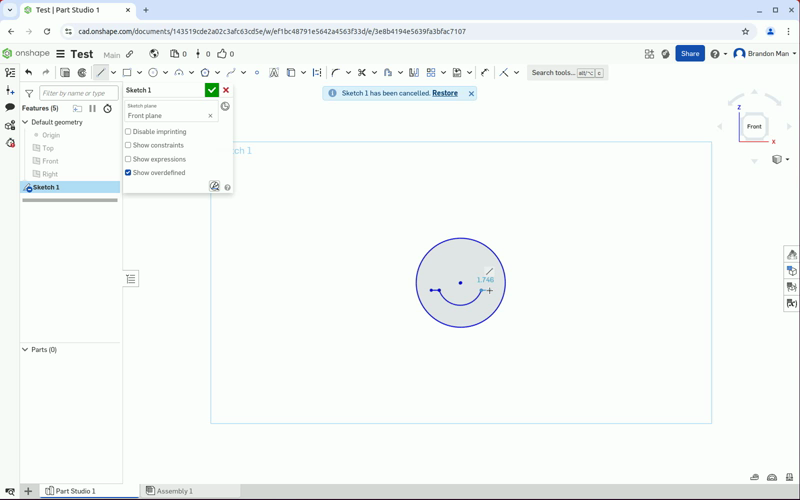
key_up(shift)
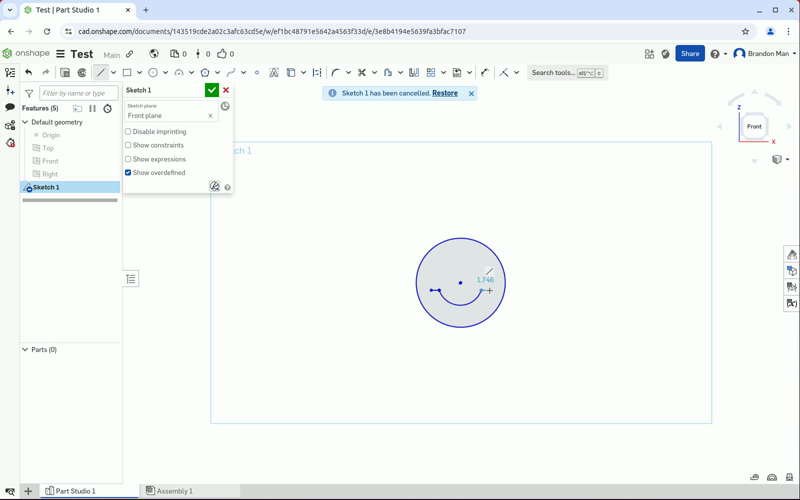
key_down(shift)
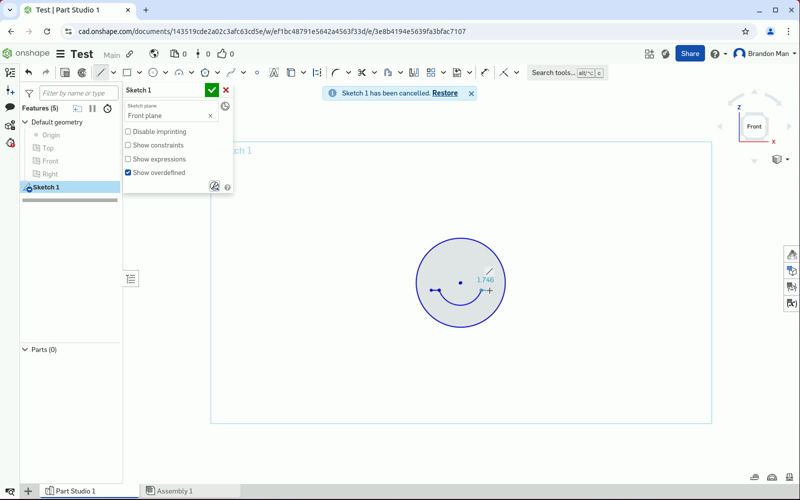
mouse_move(519, 290)
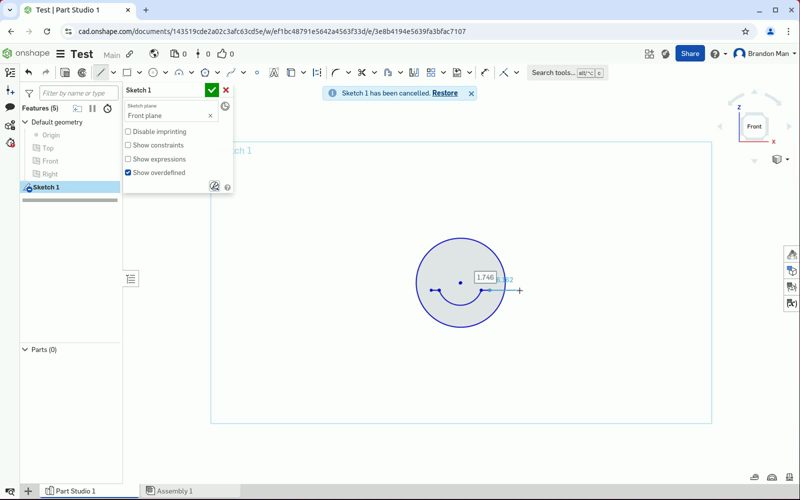
mouse_move(489, 275)
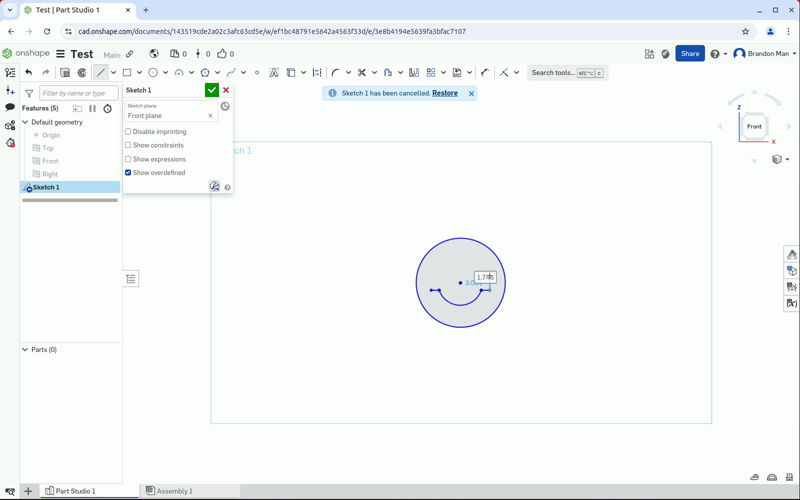
click(489, 275)
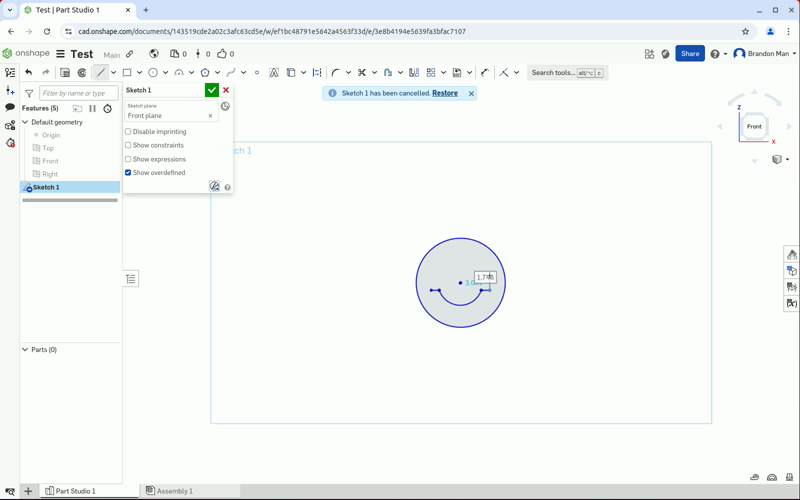
key_up(shift)
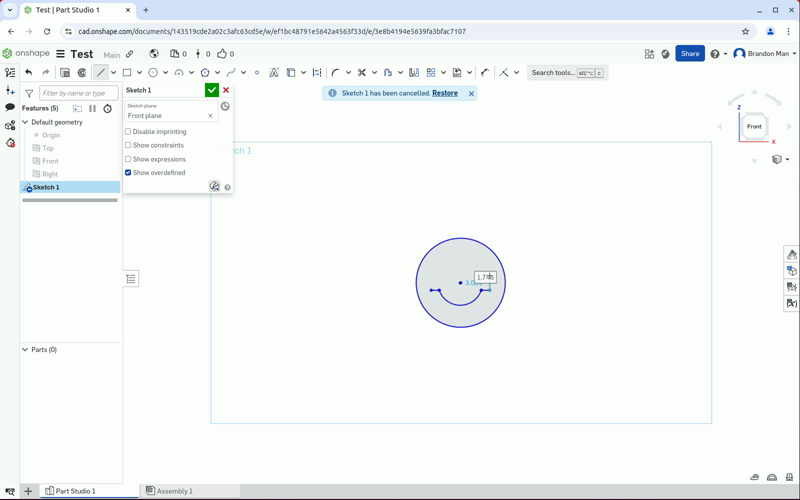
key_down(shift)
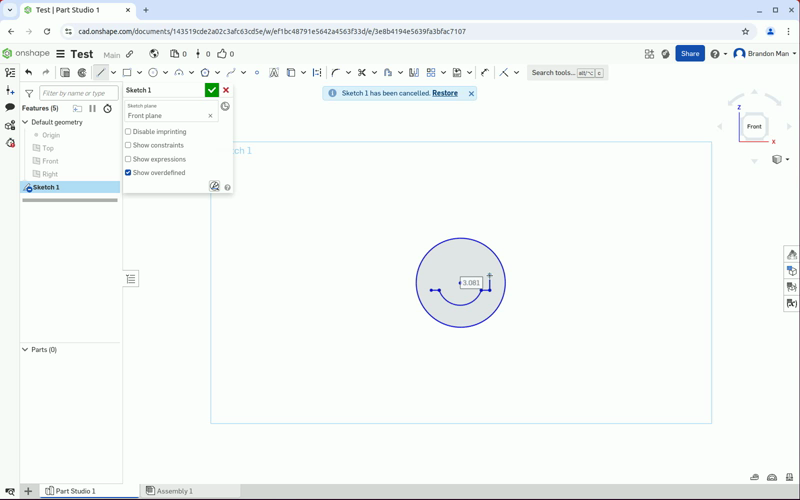
mouse_move(519, 275)
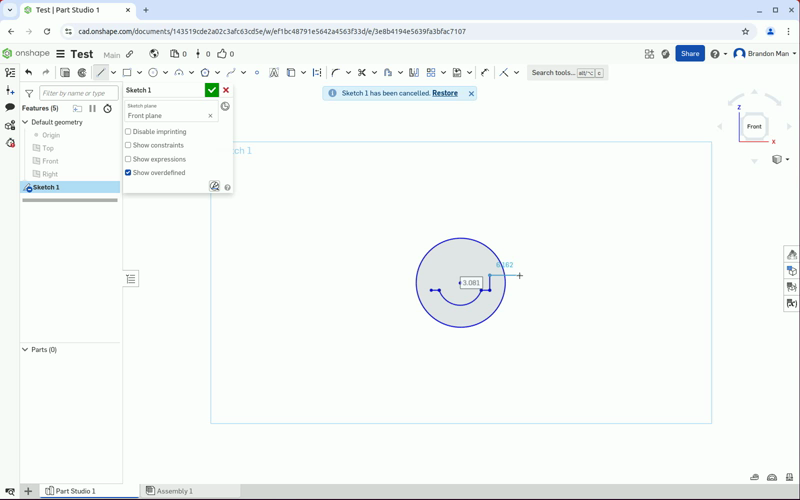
mouse_move(481, 275)
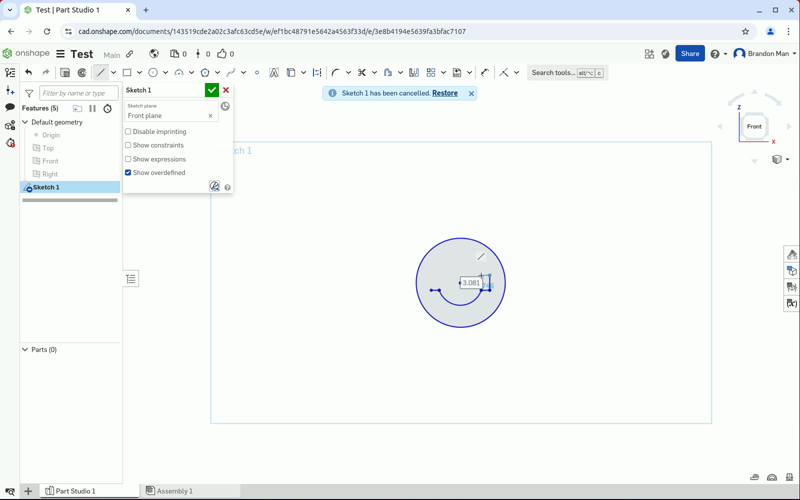
click(481, 275)
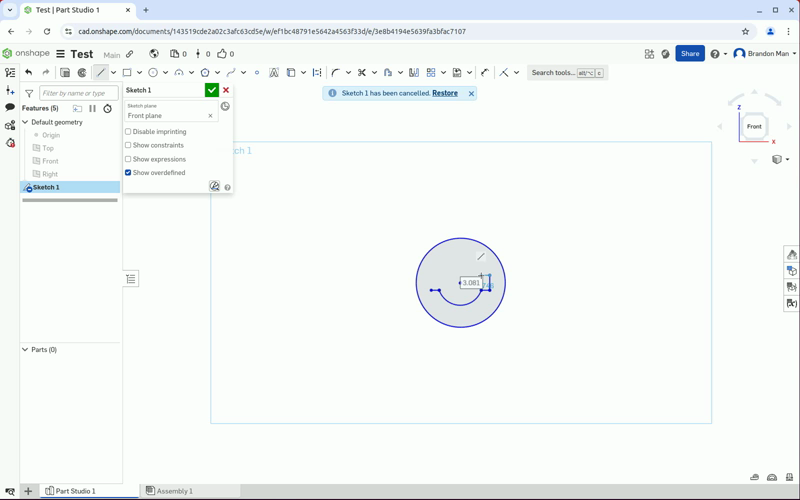
key_up(shift)
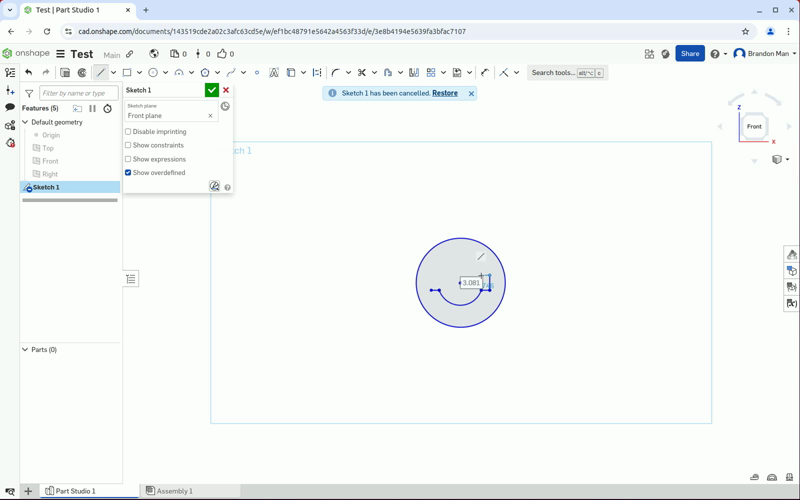
key(esc)
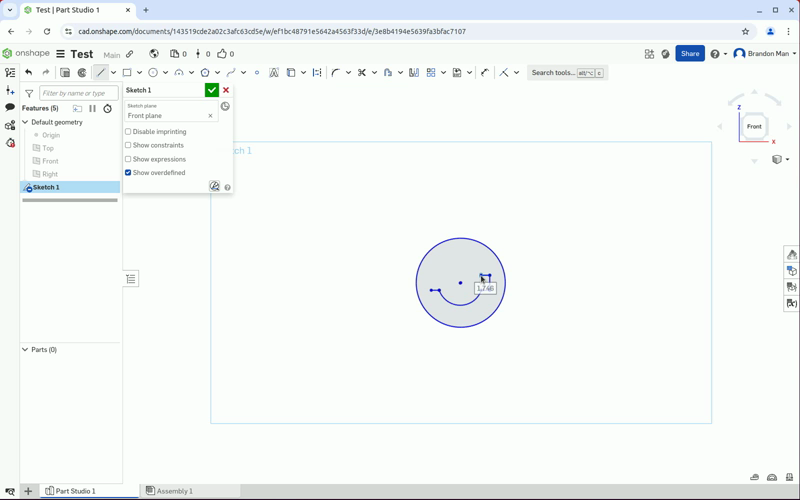
key(a)
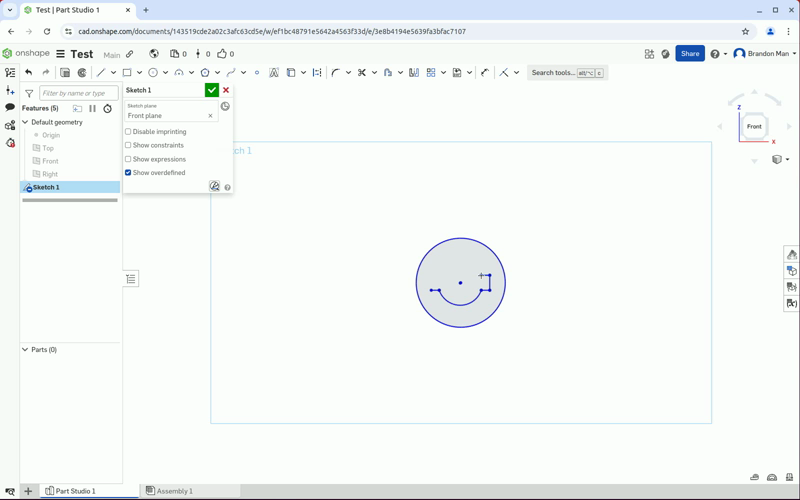
mouse_move(481, 275)
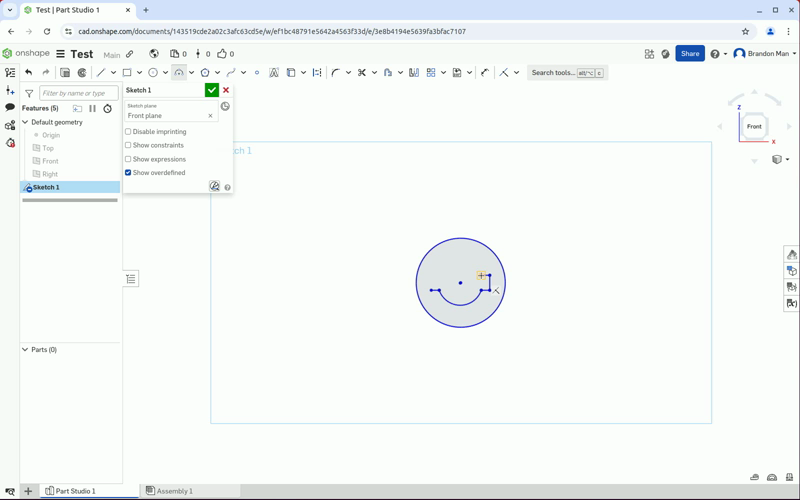
click(481, 275)
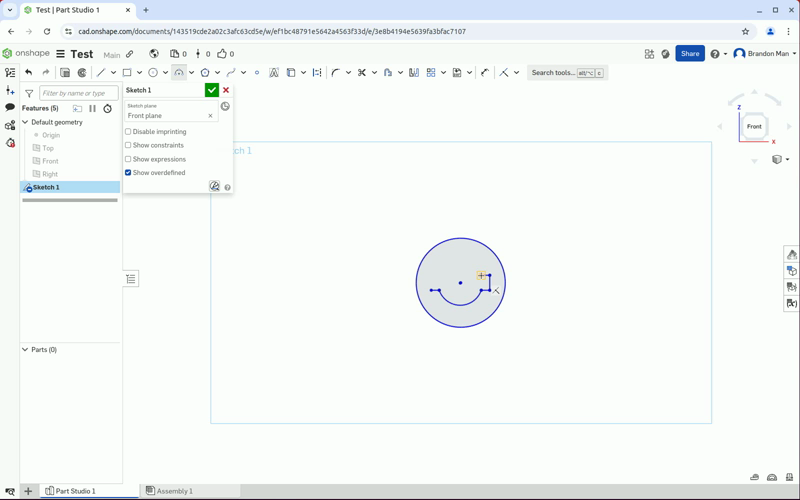
key_down(shift)
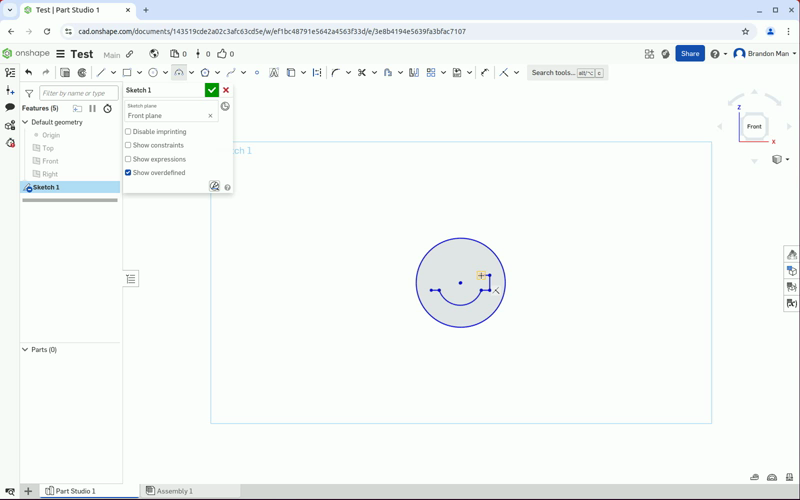
mouse_move(439, 275)
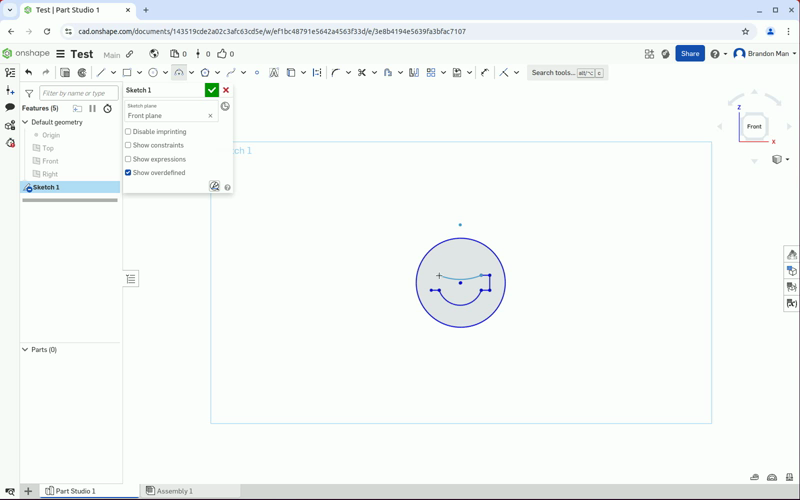
click(439, 275)
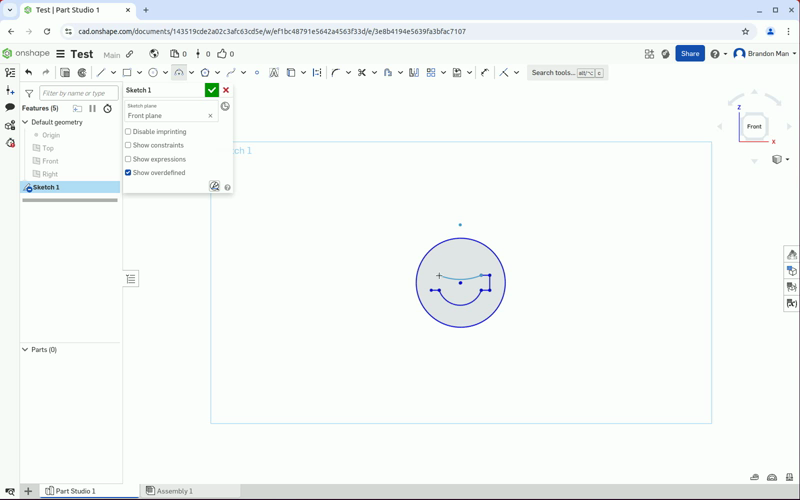
mouse_move(460, 260)
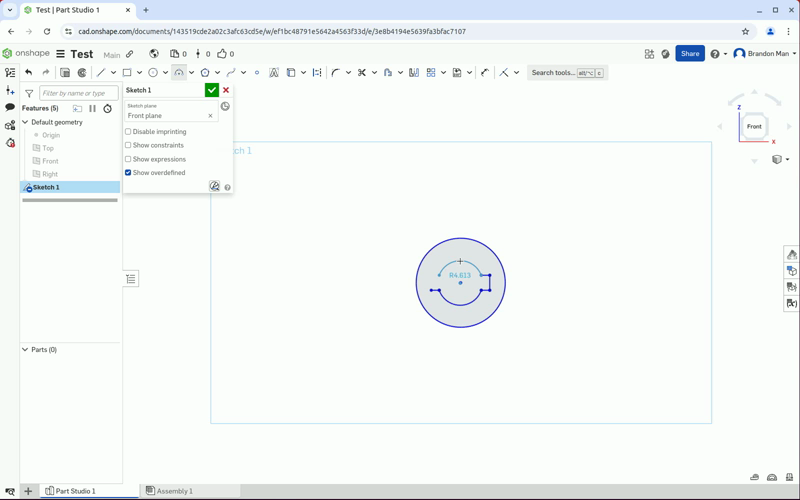
click(460, 260)
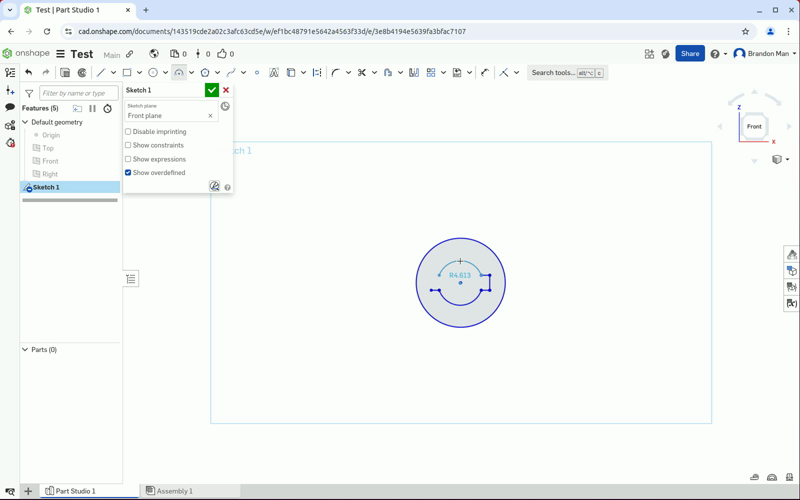
key_up(shift)
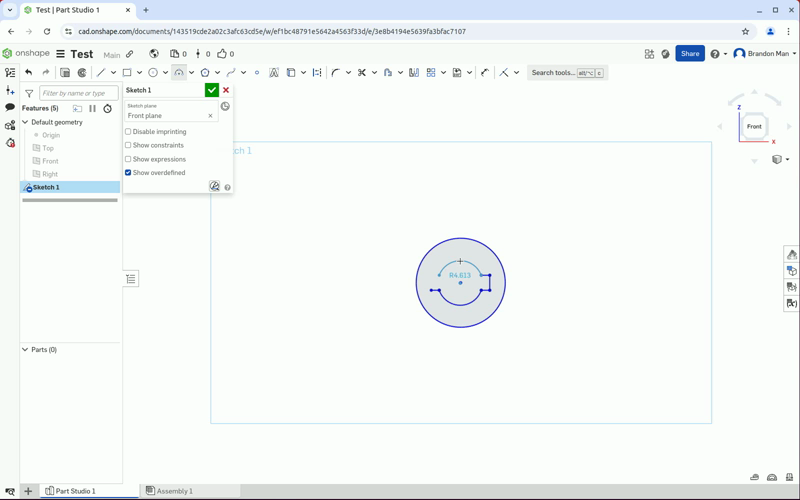
key(esc)
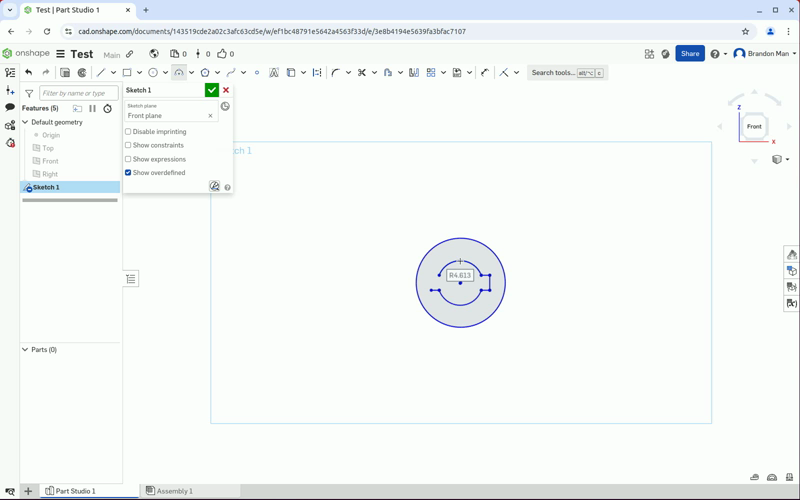
key(l)
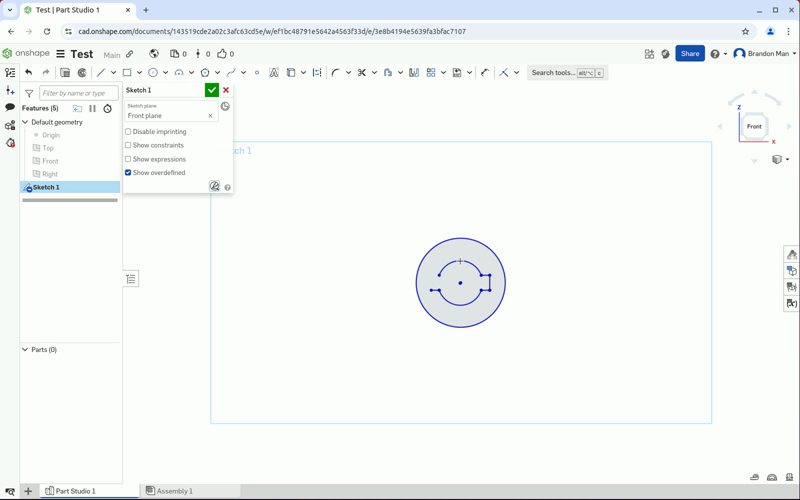
mouse_move(439, 275)
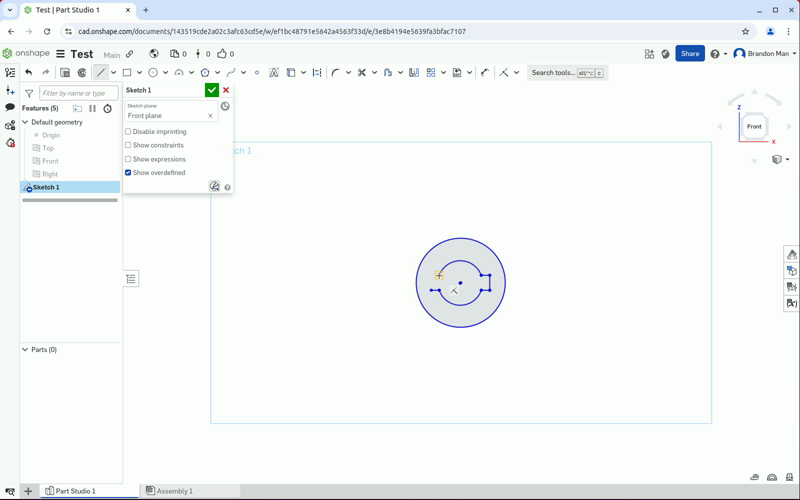
click(439, 275)
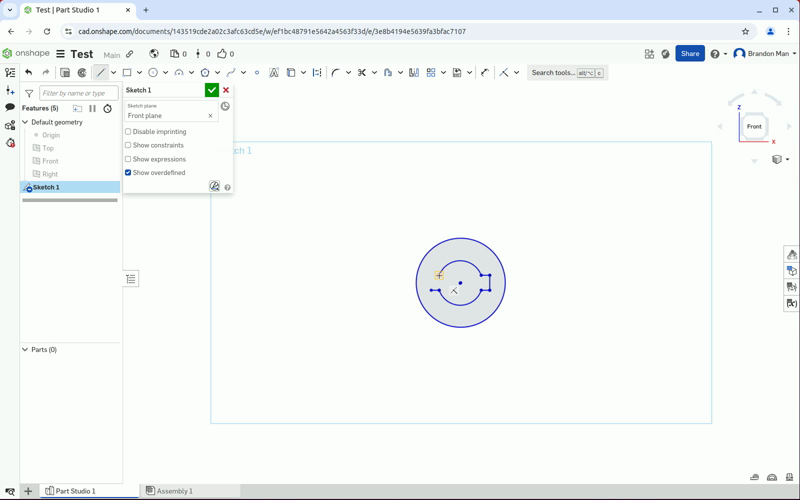
key_down(shift)
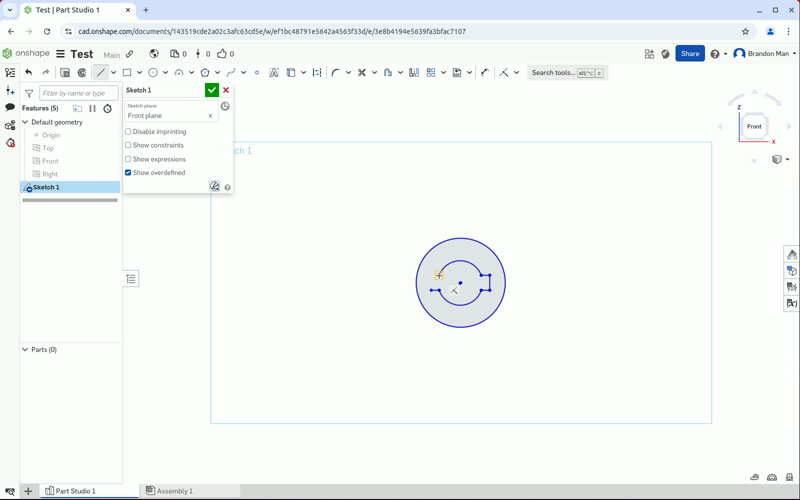
mouse_move(469, 275)
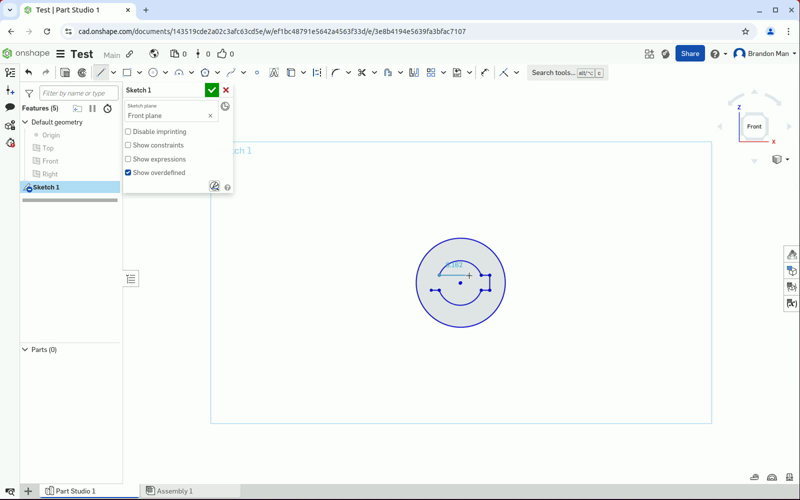
mouse_move(431, 275)
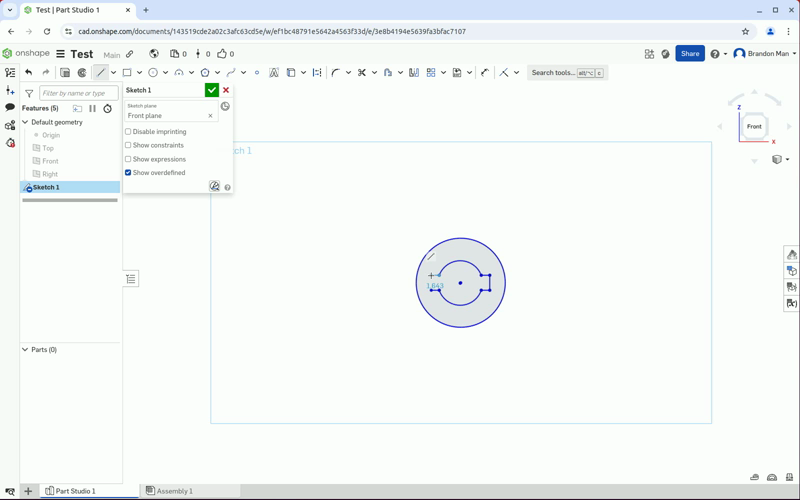
click(431, 275)
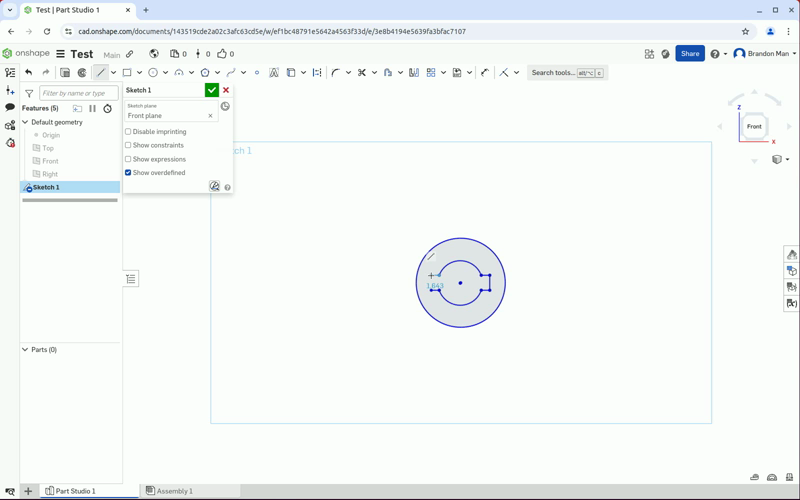
key_up(shift)
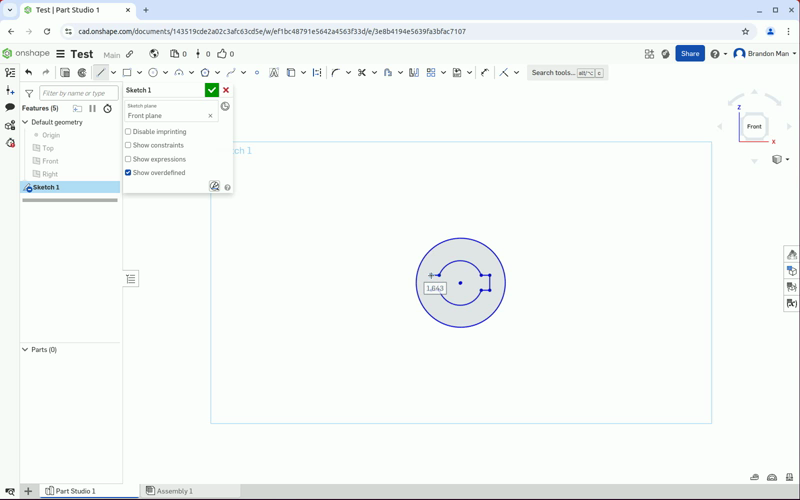
mouse_move(461, 275)
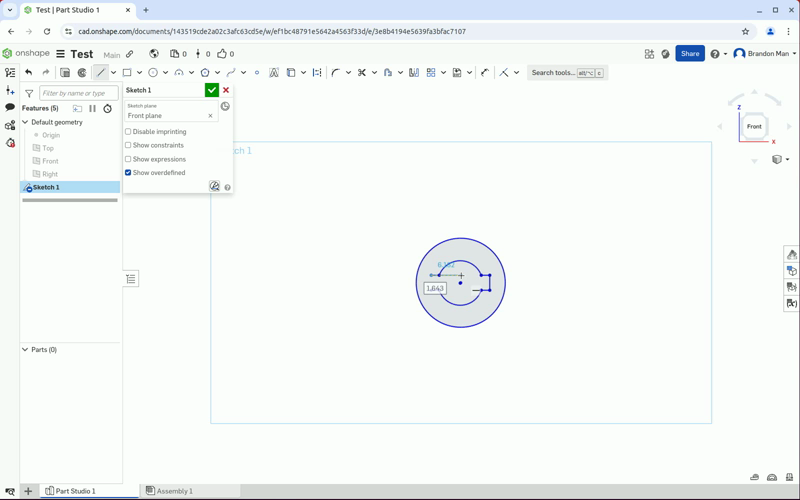
key_down(shift)
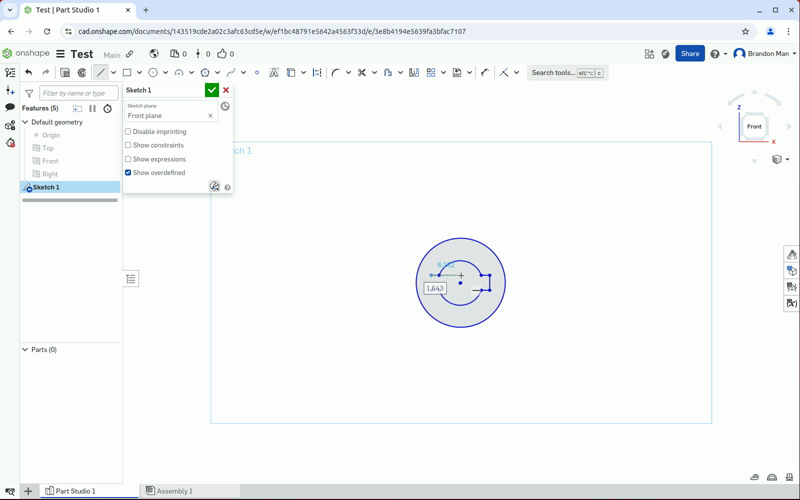
mouse_move(431, 290)
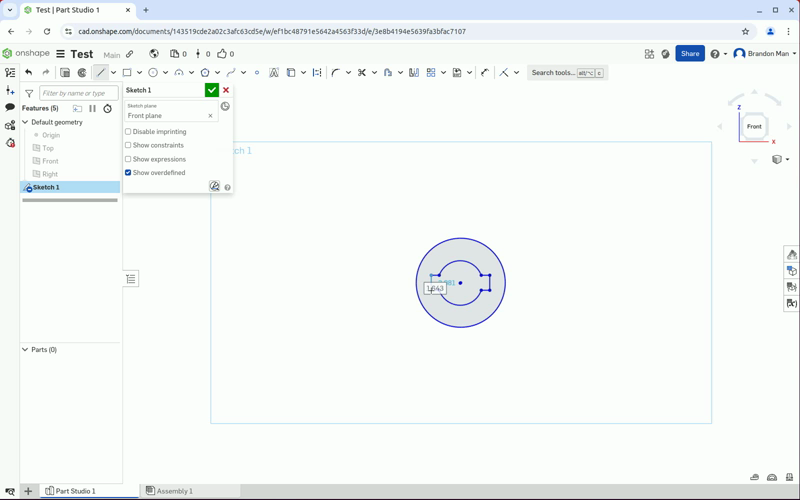
key_up(shift)
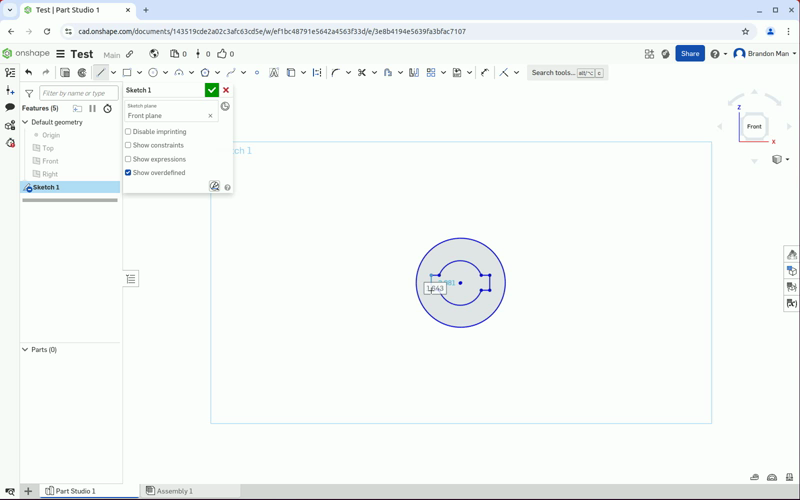
click(431, 290)
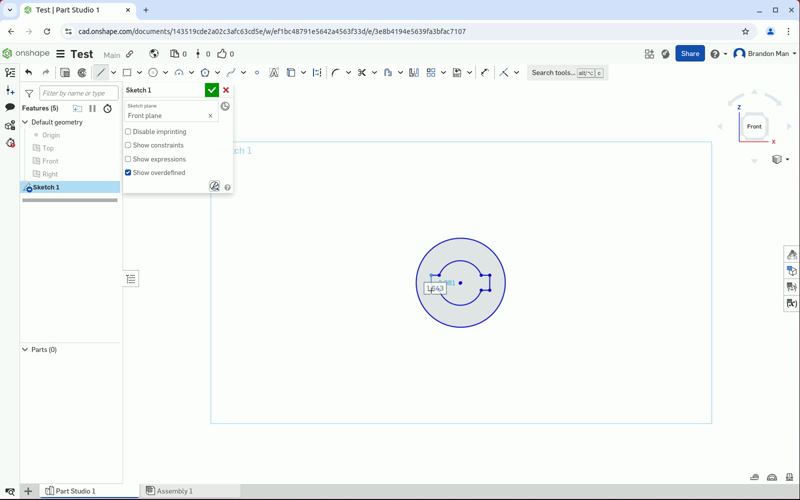
key(esc)
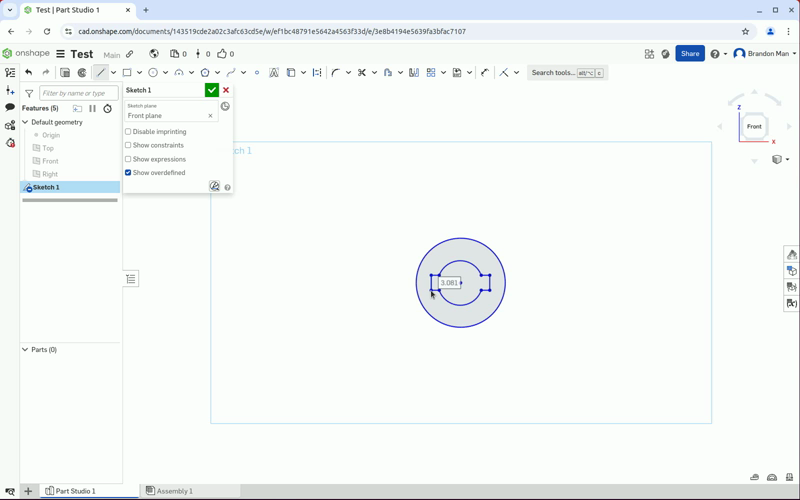
mouse_move(439, 266)
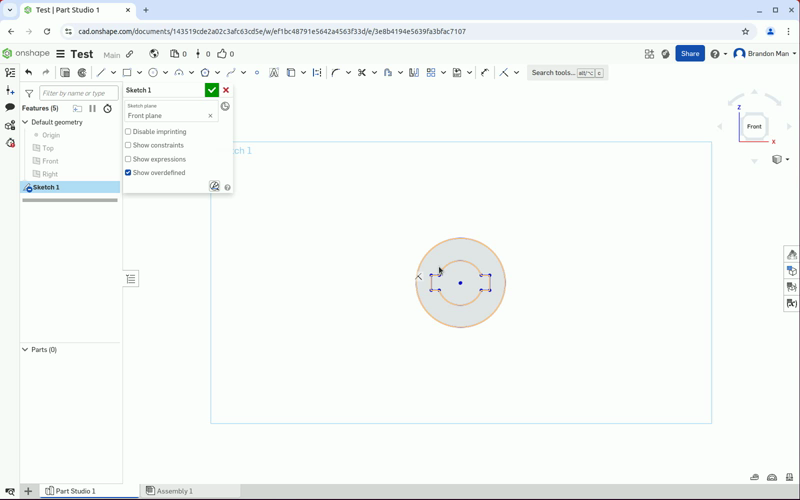
click(439, 266)
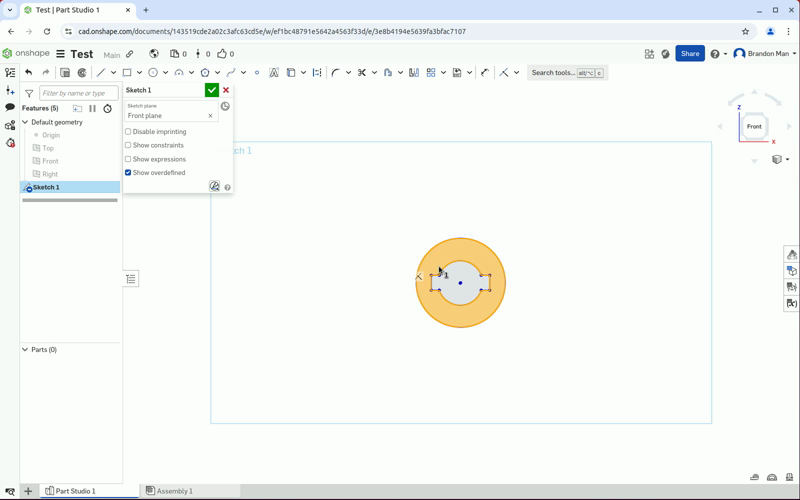
mouse_move(73, 352)
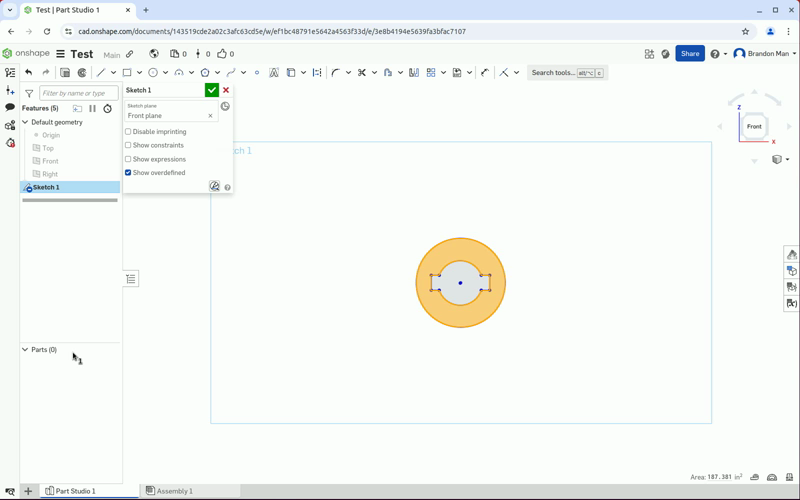
key(shift+y)
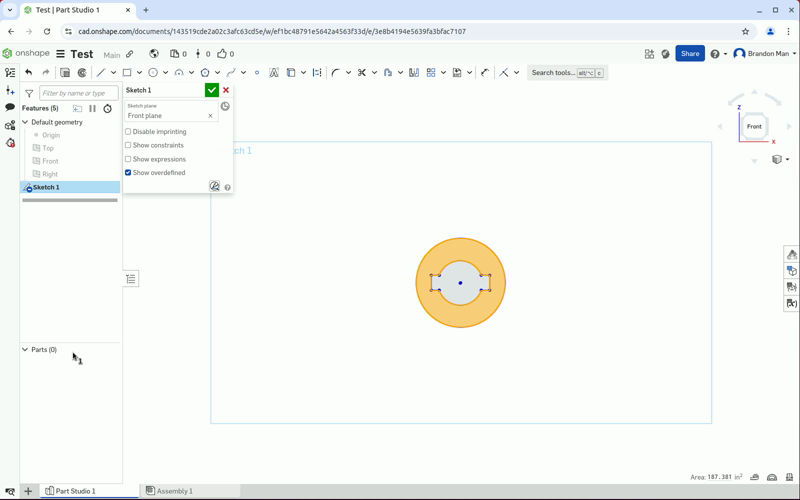
key(shift+e)
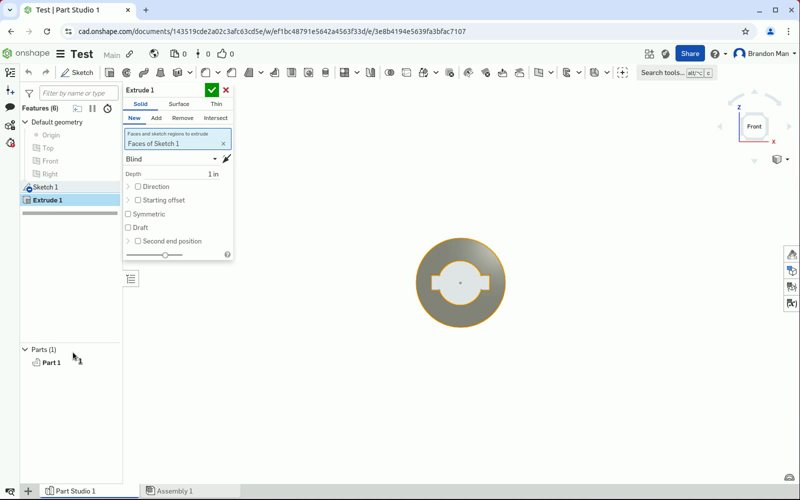
mouse_move(143, 106)
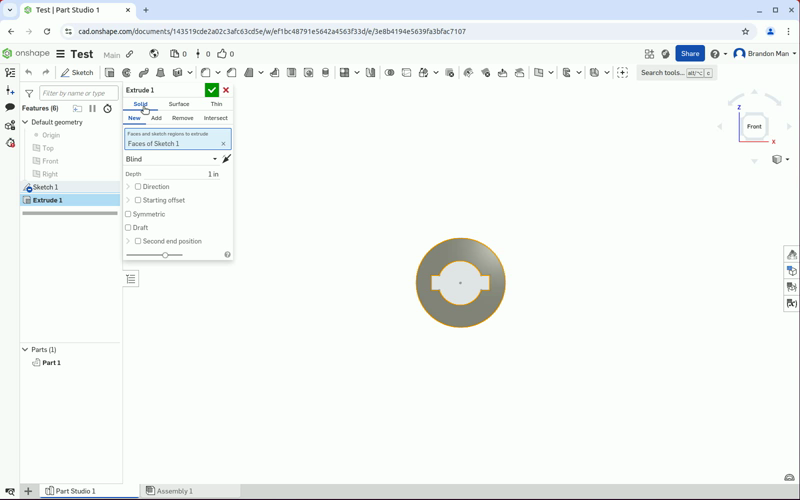
click(143, 106)
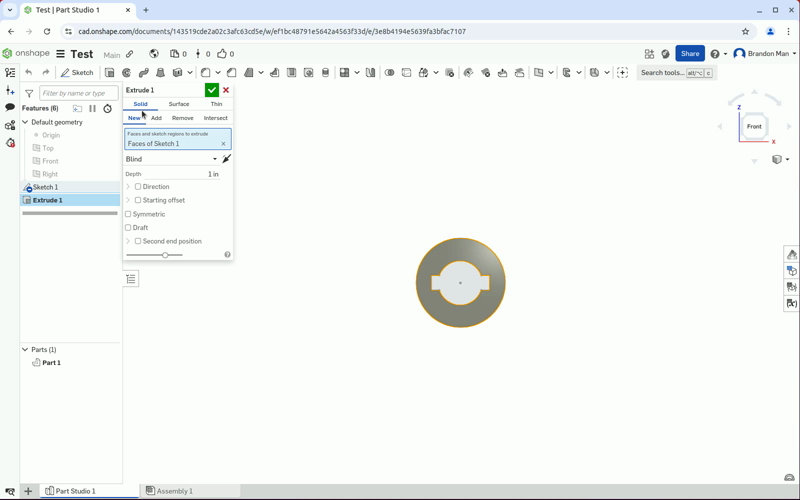
mouse_move(137, 120)
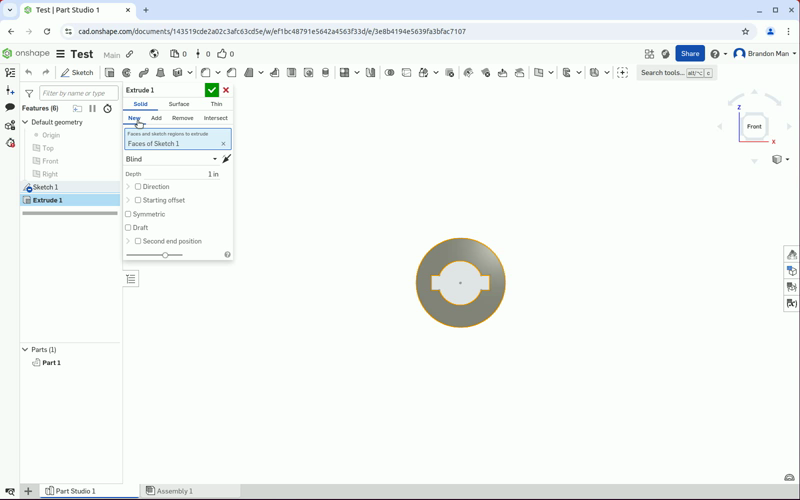
click(137, 120)
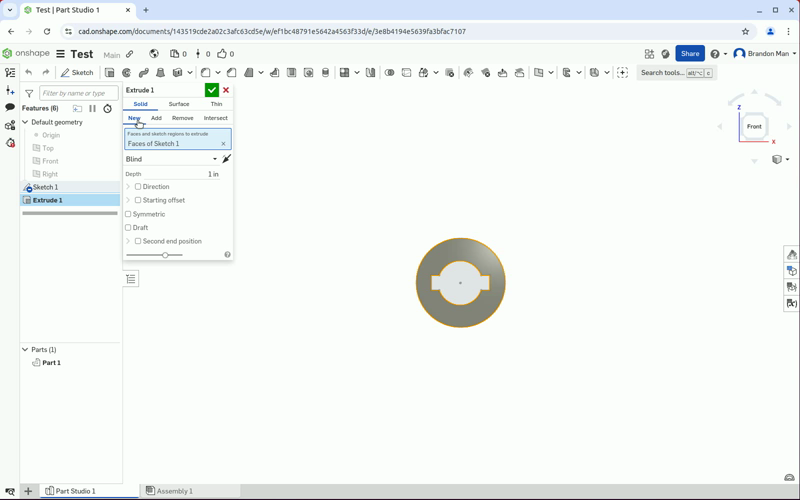
key(tab, 4)
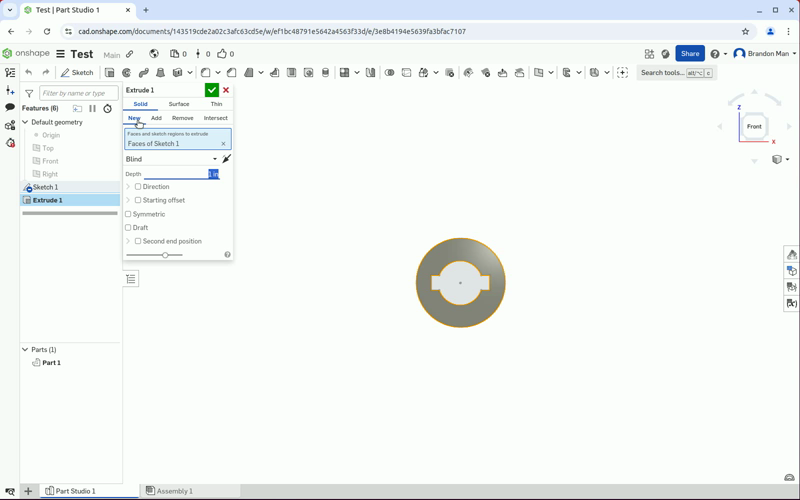
text(7.943)
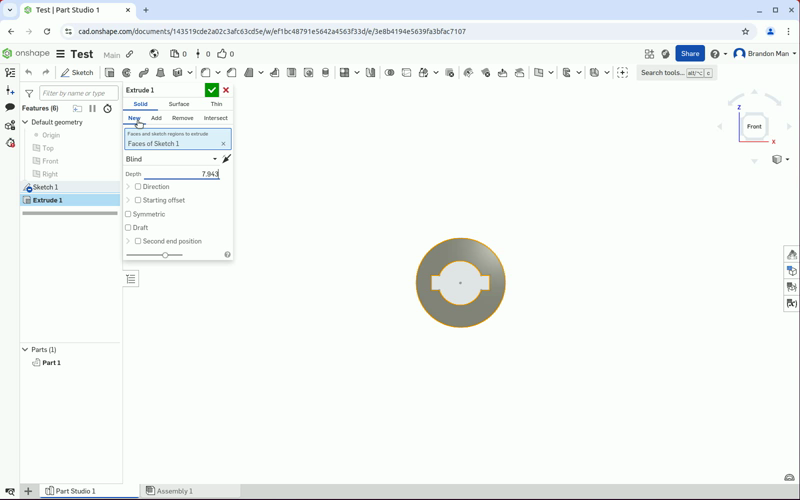
key(enter)
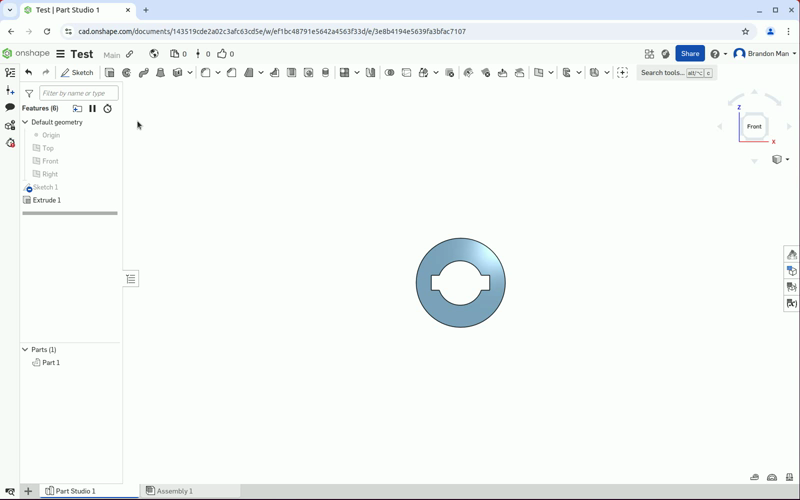
key(shift+h)
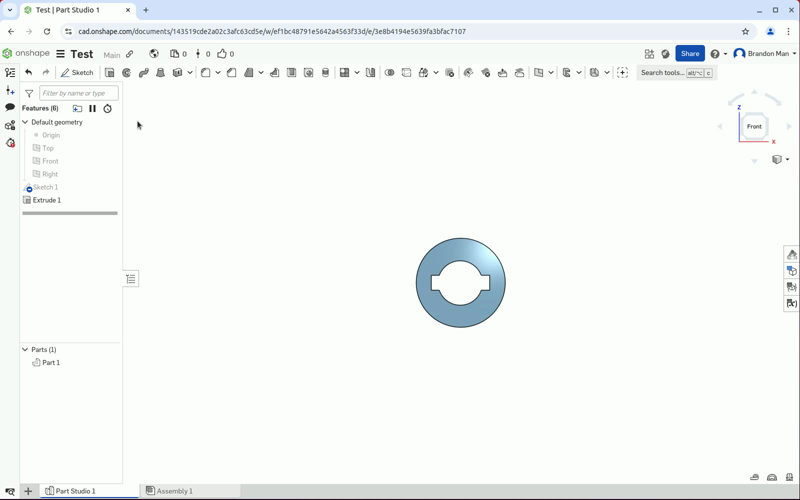
key(shift+h)
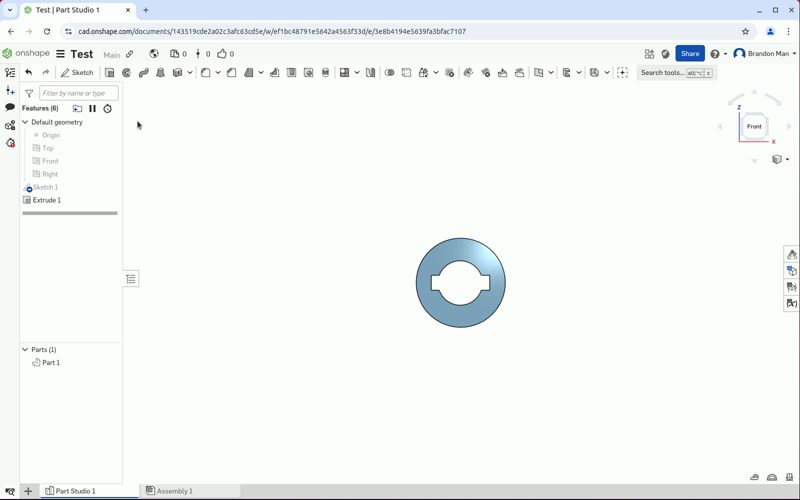
mouse_move(73, 189)
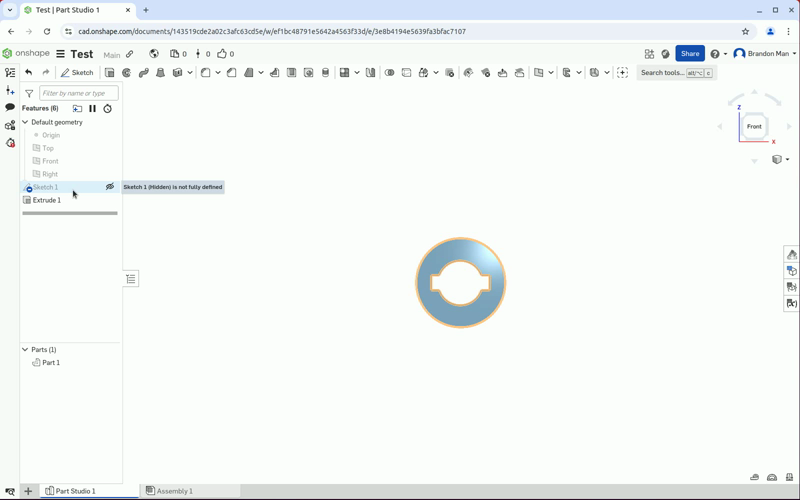
click(73, 189)
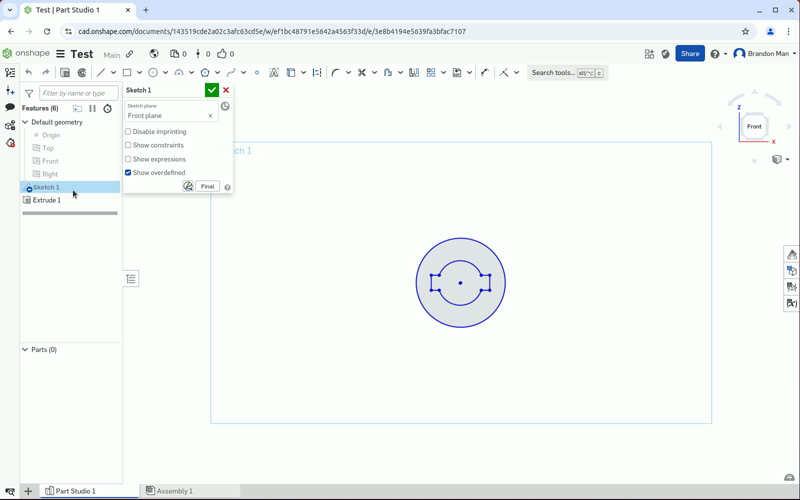
mouse_move(229, 92)
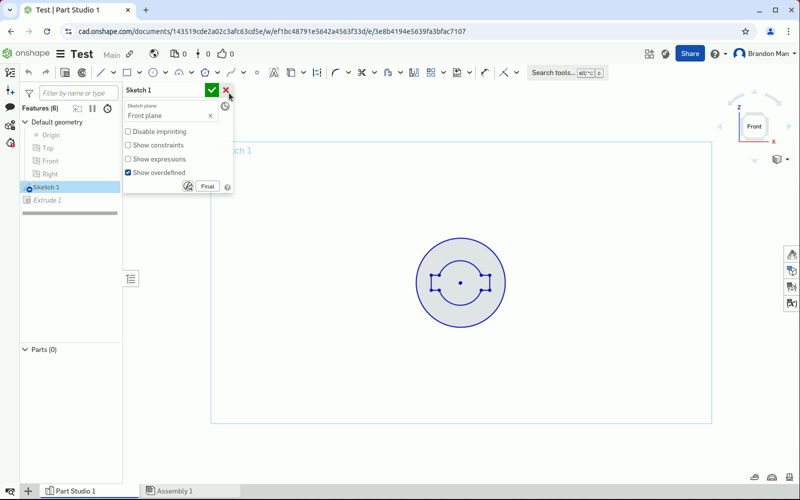
click(229, 92)
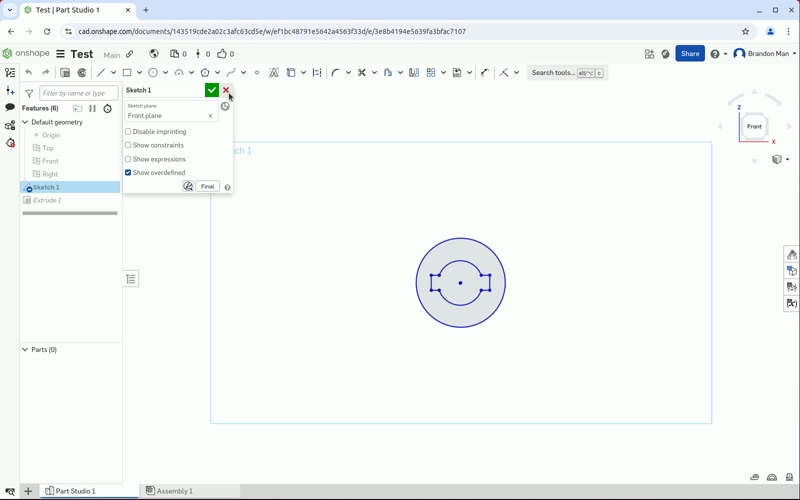
key(shift+s)
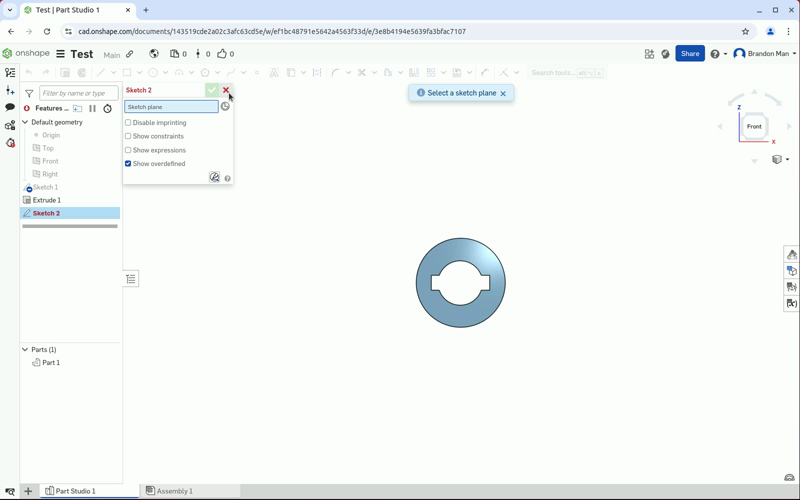
mouse_move(73, 163)
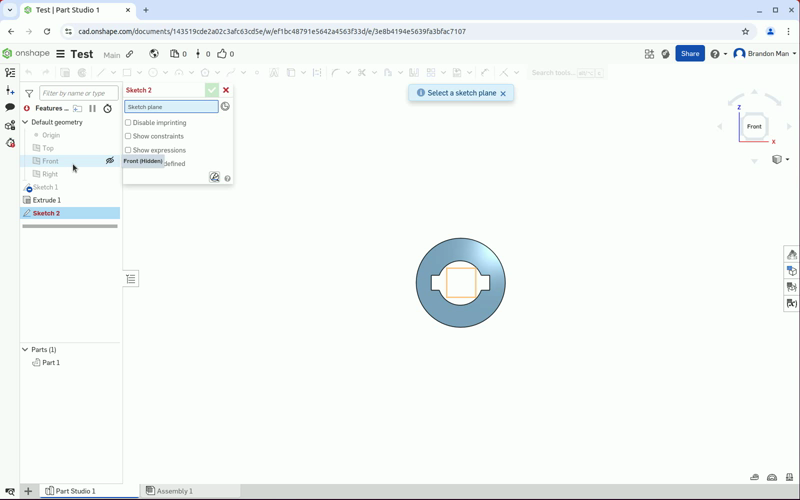
click(73, 163)
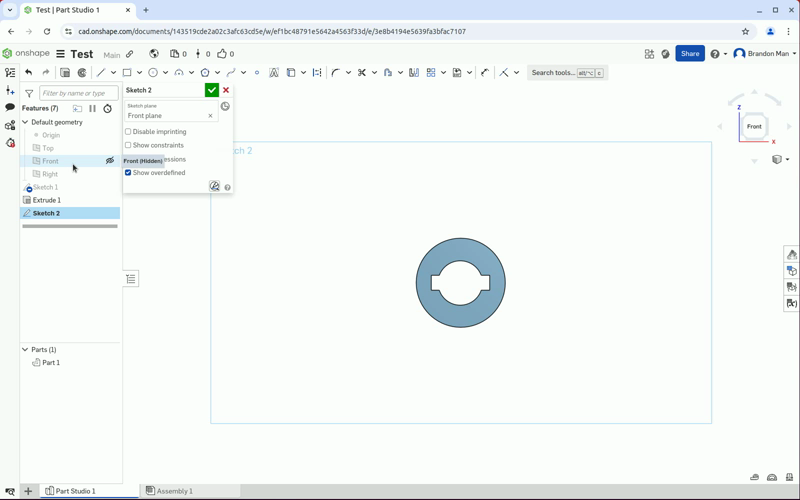
mouse_move(73, 352)
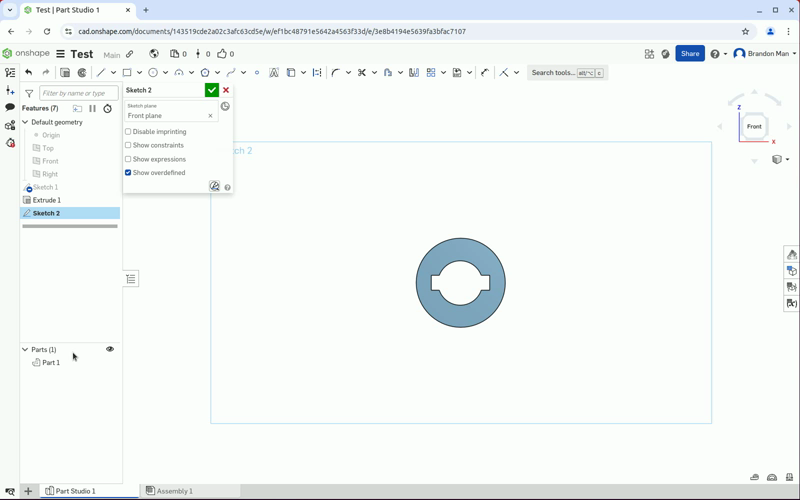
key(y)
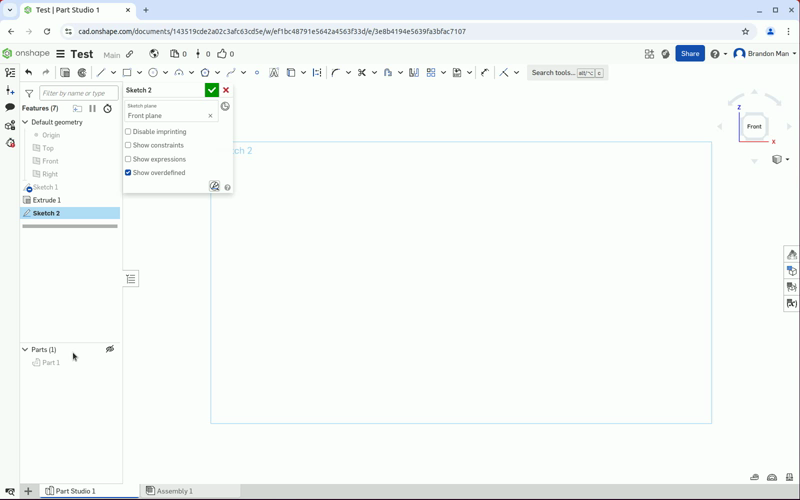
key(l)
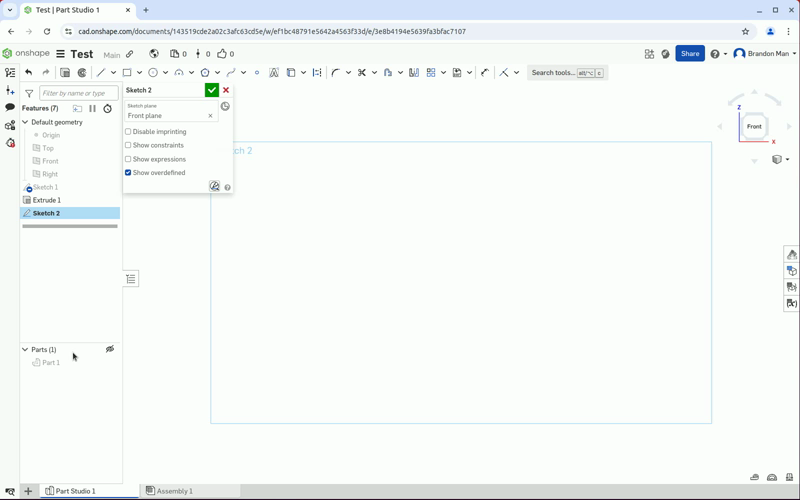
key_down(shift)
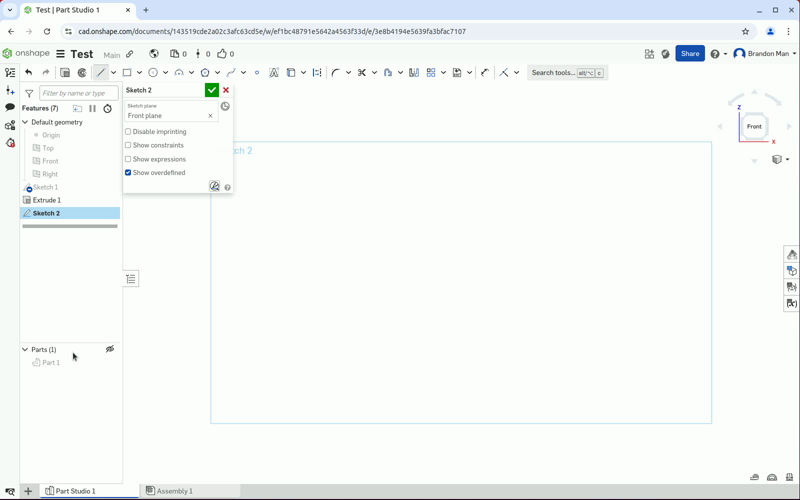
mouse_move(468, 326)
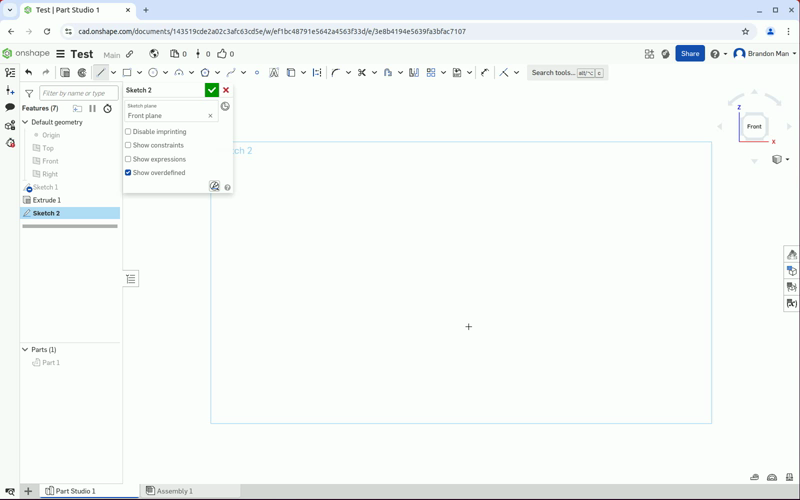
click(468, 326)
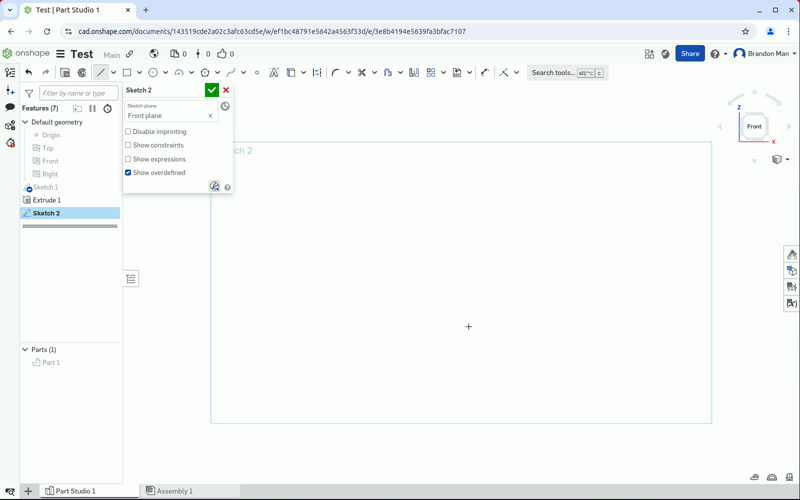
key_up(shift)
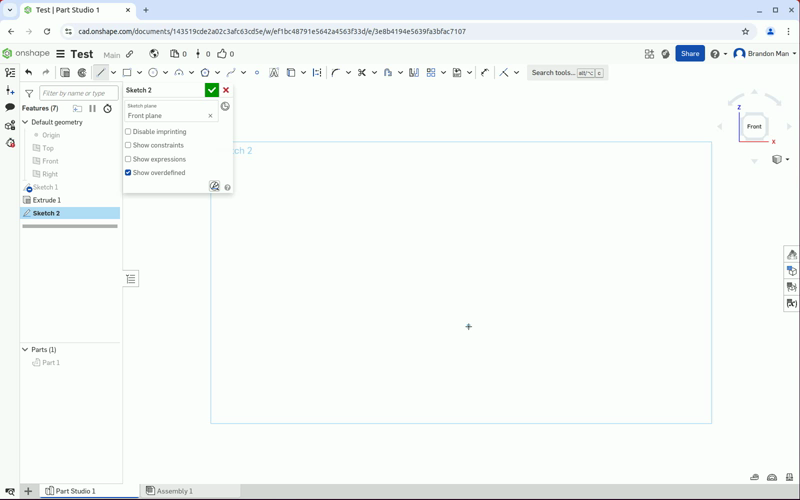
key_down(shift)
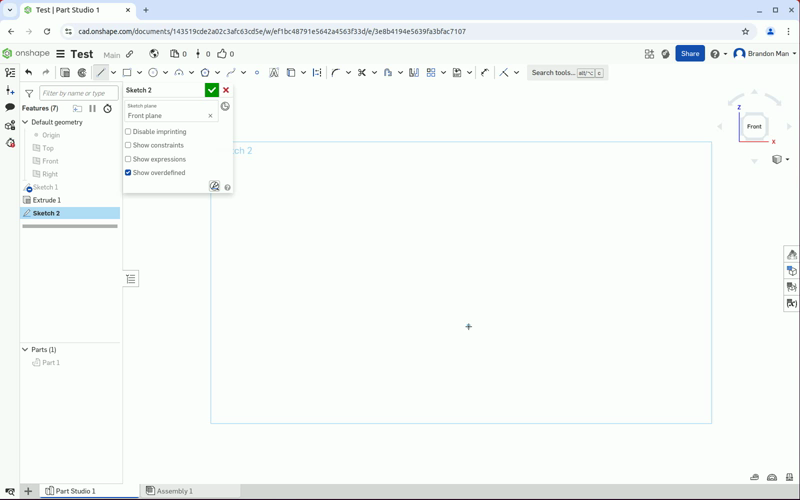
mouse_move(549, 311)
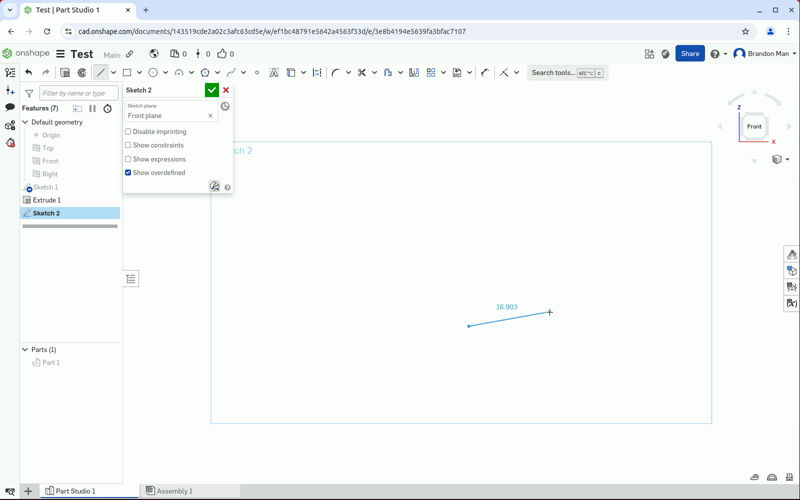
click(549, 311)
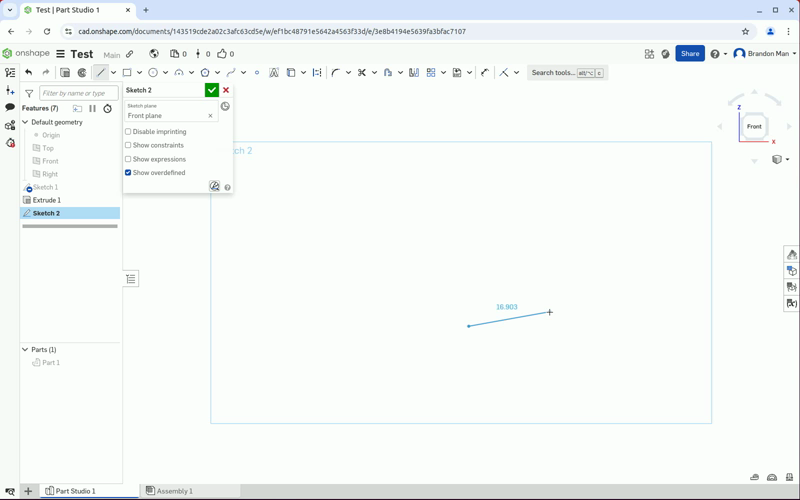
key_up(shift)
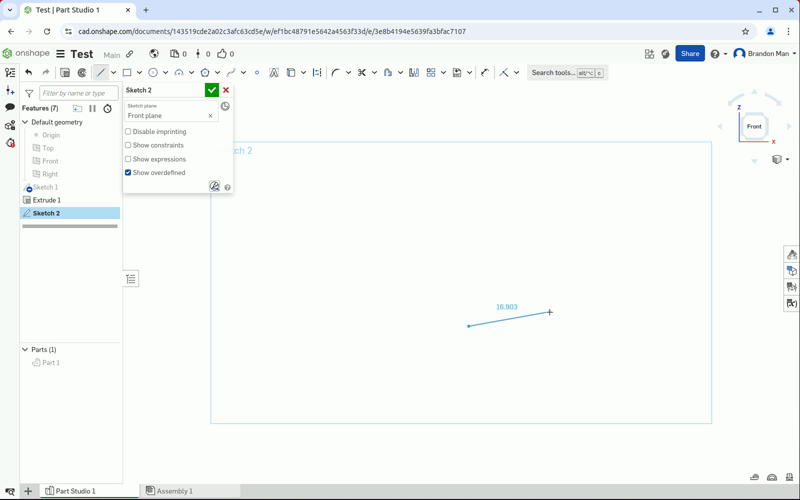
key(esc)
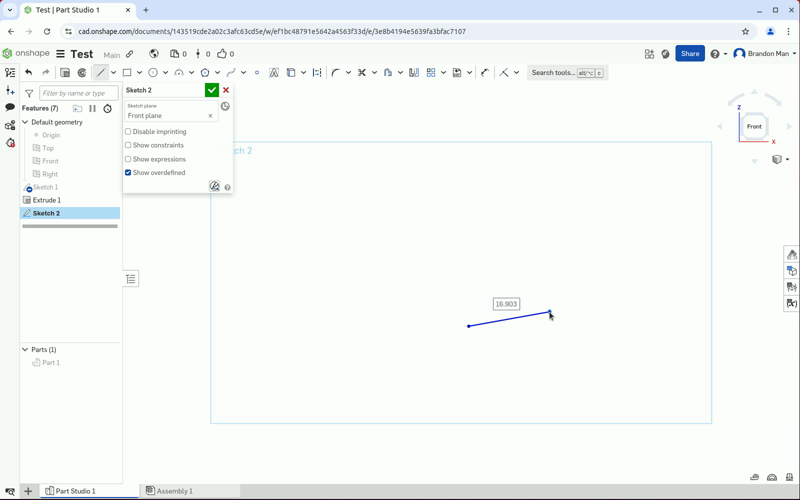
key(a)
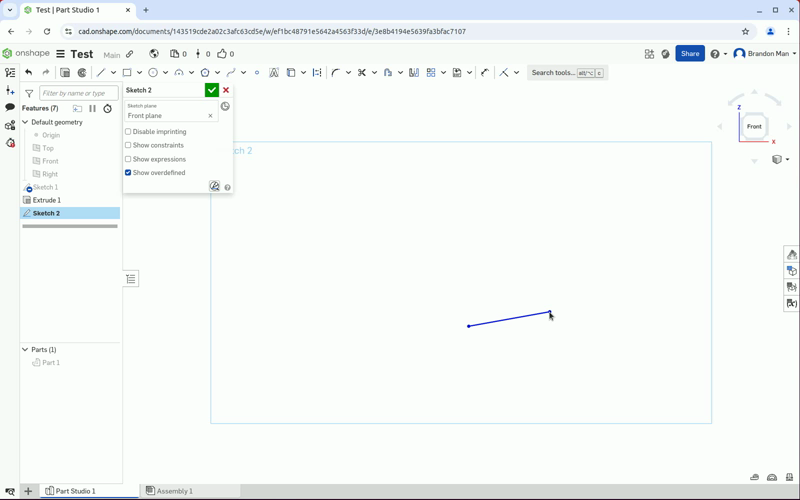
mouse_move(549, 311)
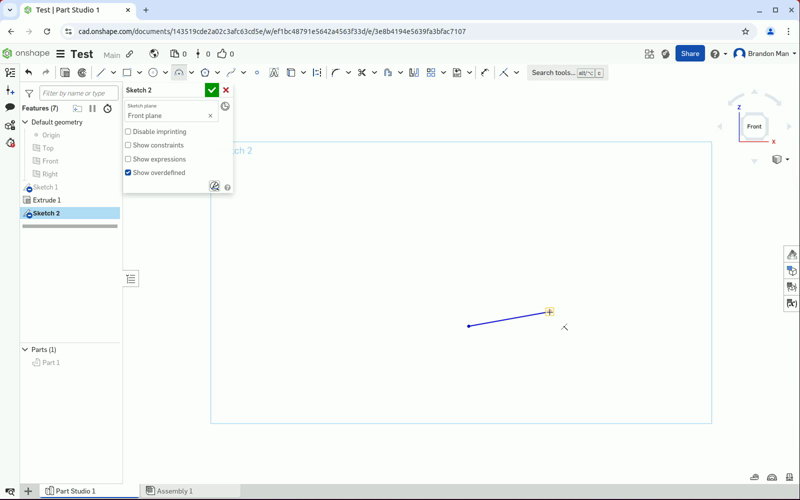
click(549, 311)
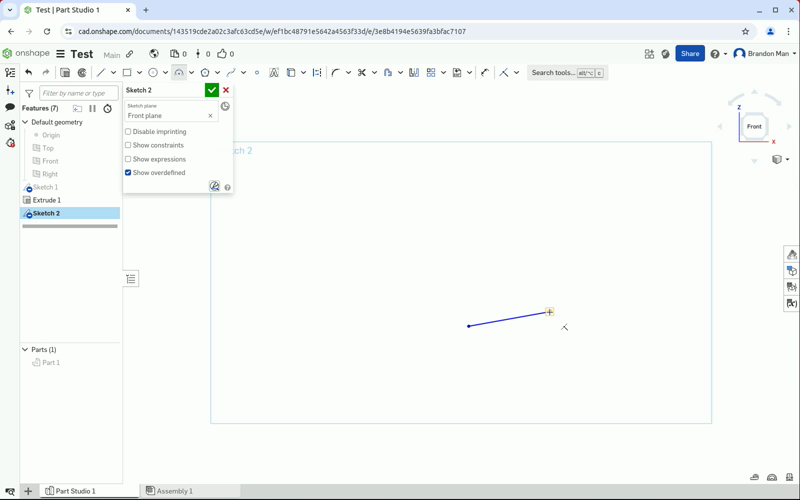
key_down(shift)
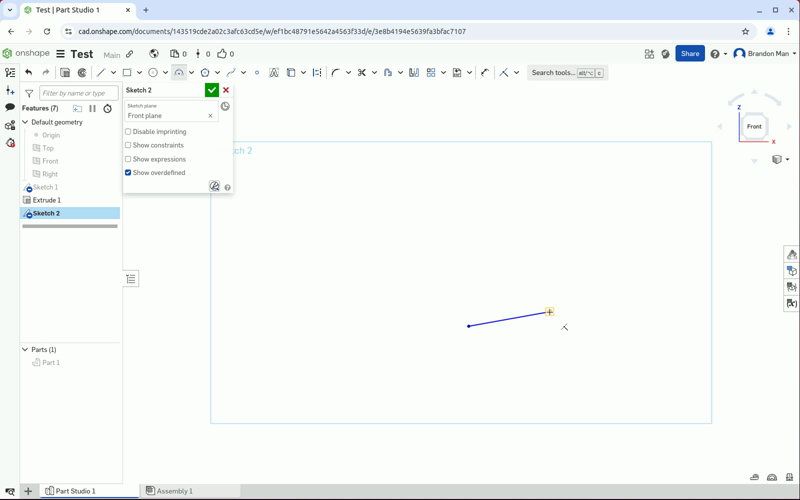
mouse_move(549, 253)
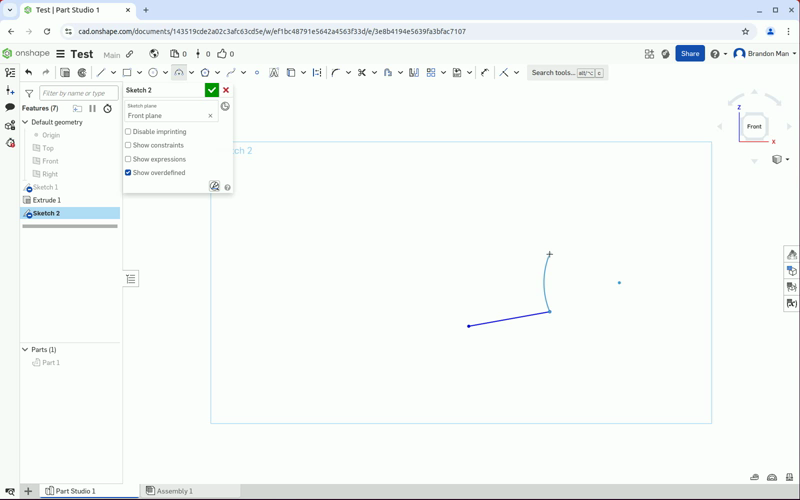
click(549, 253)
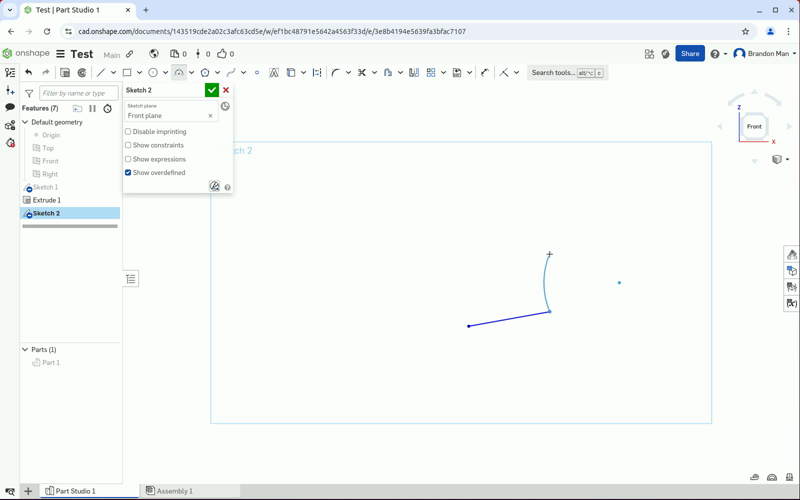
mouse_move(515, 282)
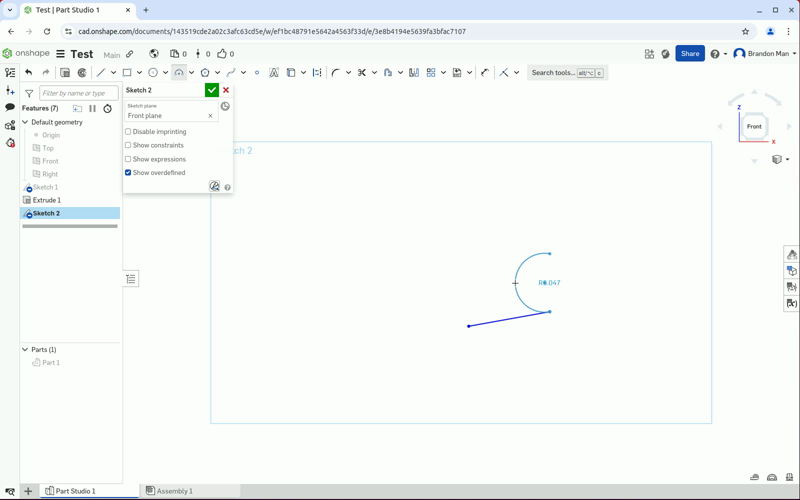
click(515, 282)
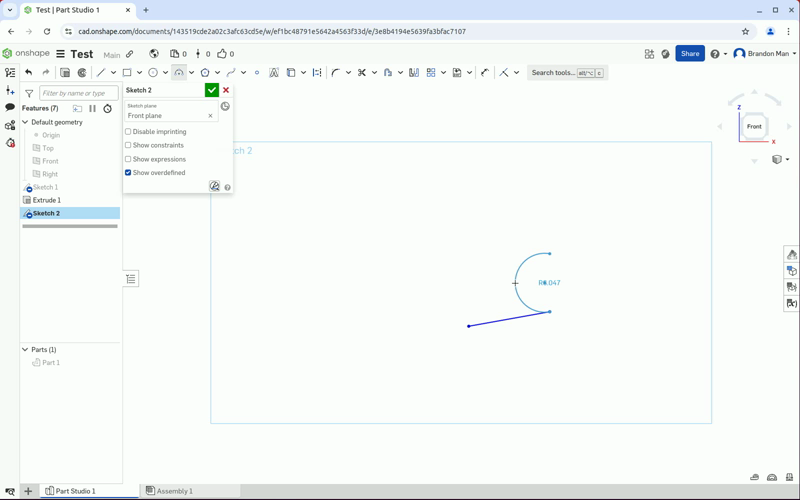
key_up(shift)
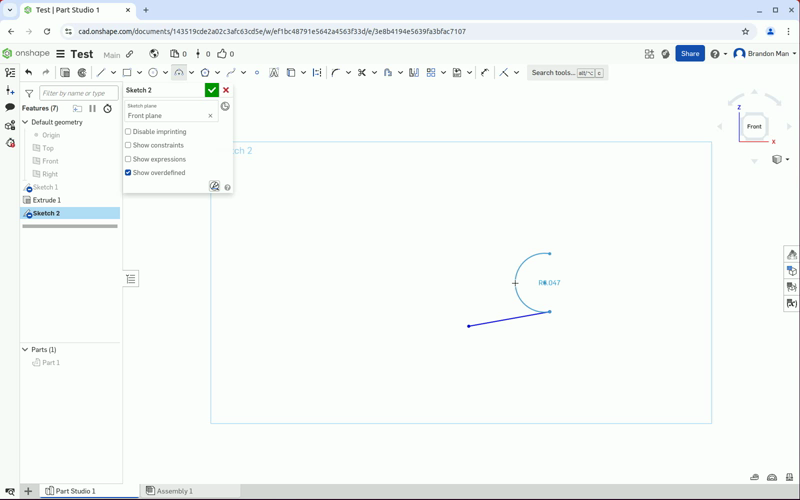
key(esc)
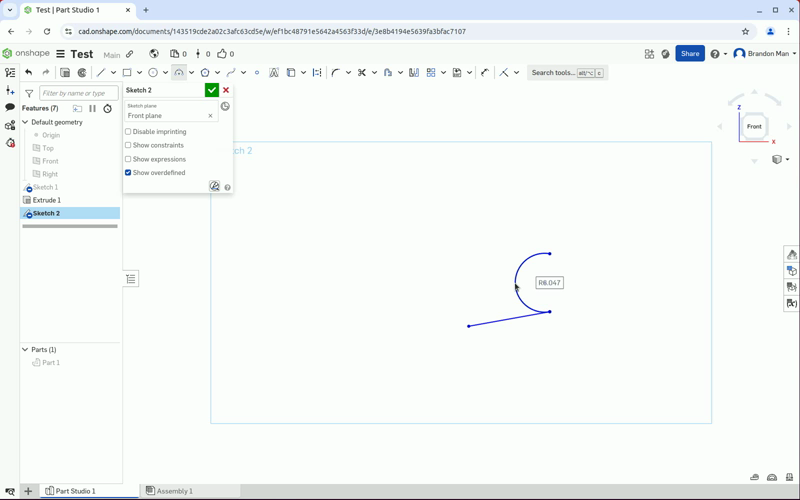
key(l)
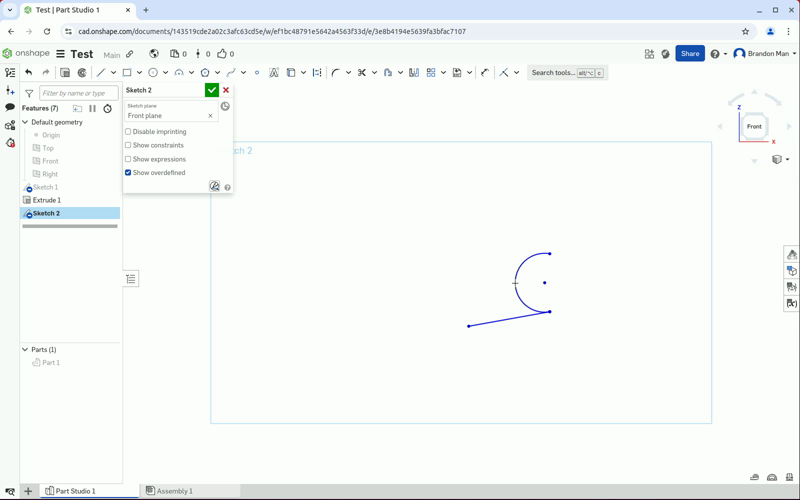
mouse_move(549, 253)
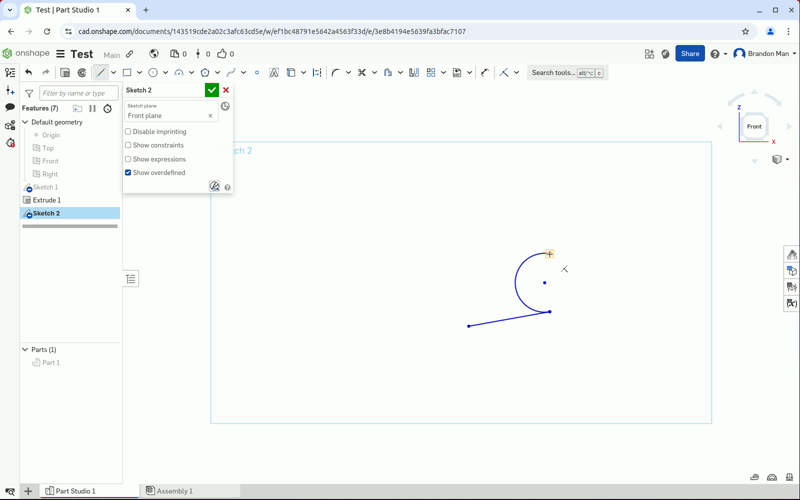
click(549, 253)
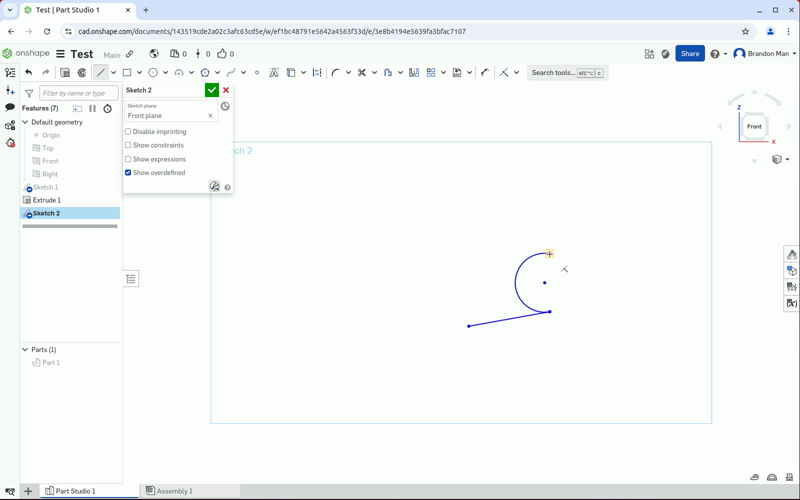
key_down(shift)
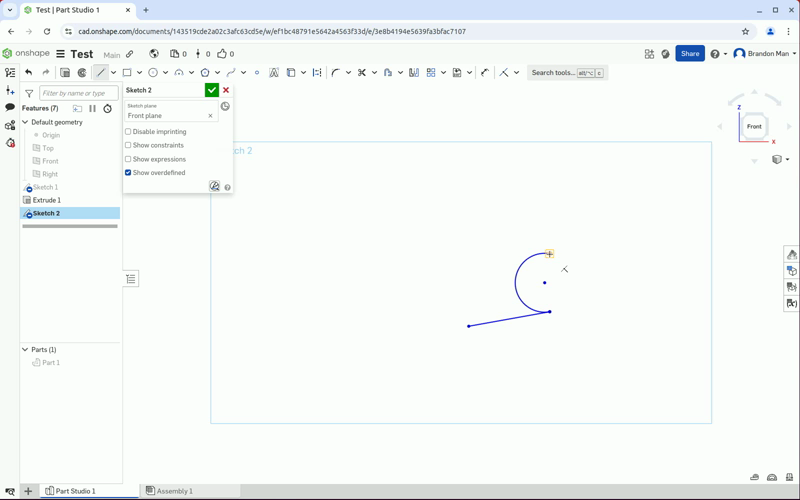
mouse_move(468, 239)
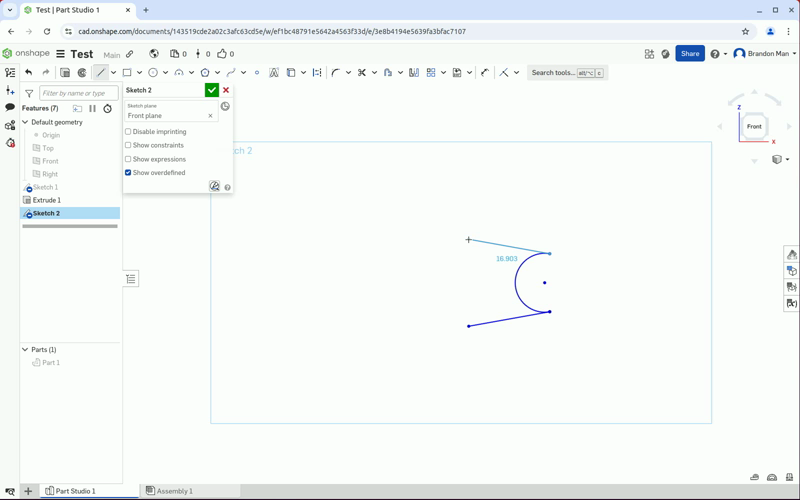
click(468, 239)
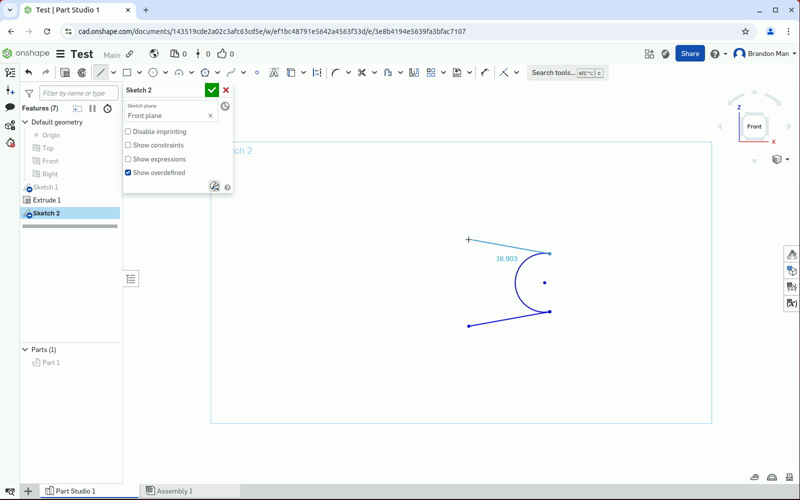
key_up(shift)
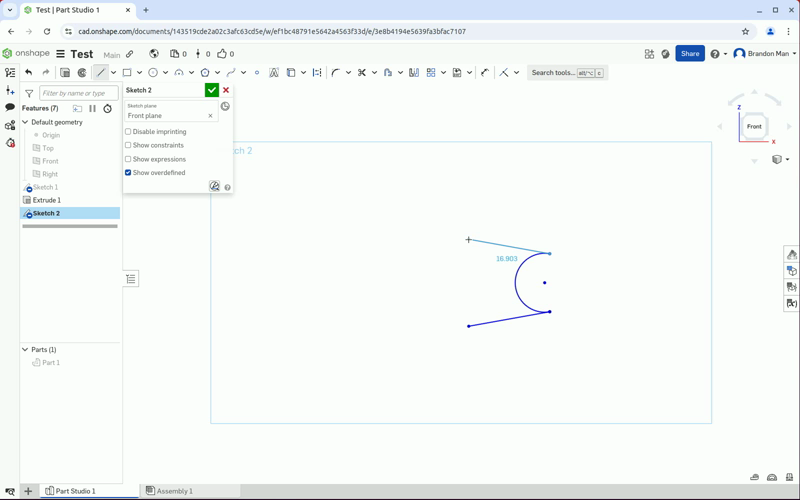
key(esc)
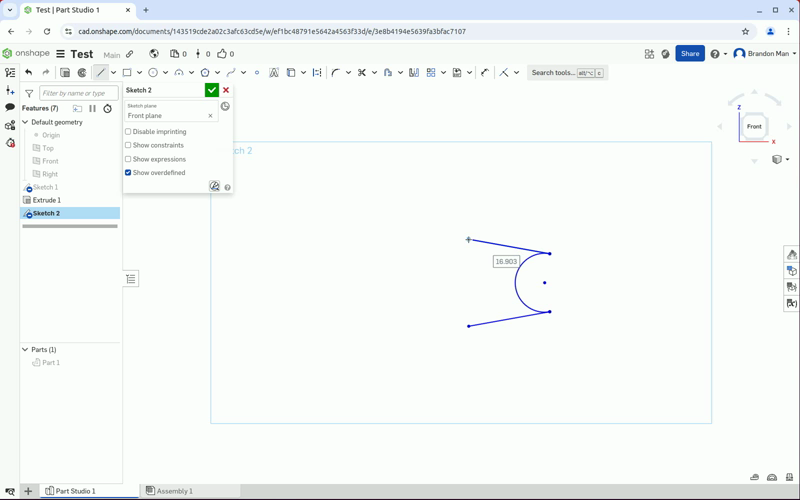
key(a)
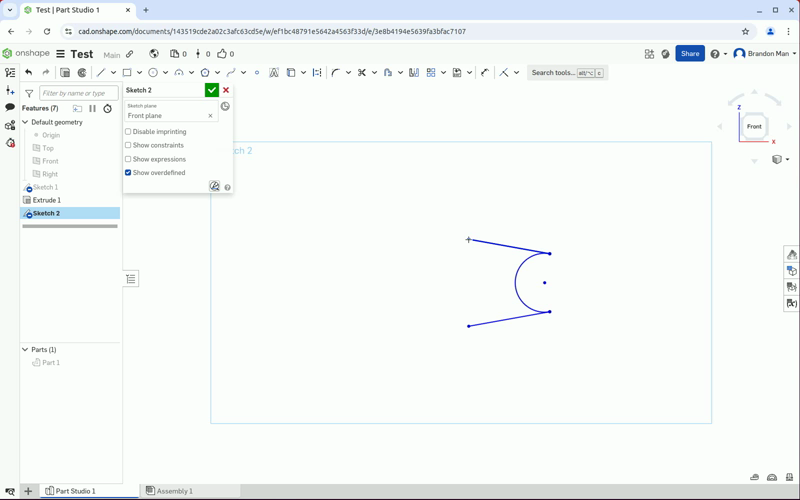
mouse_move(468, 239)
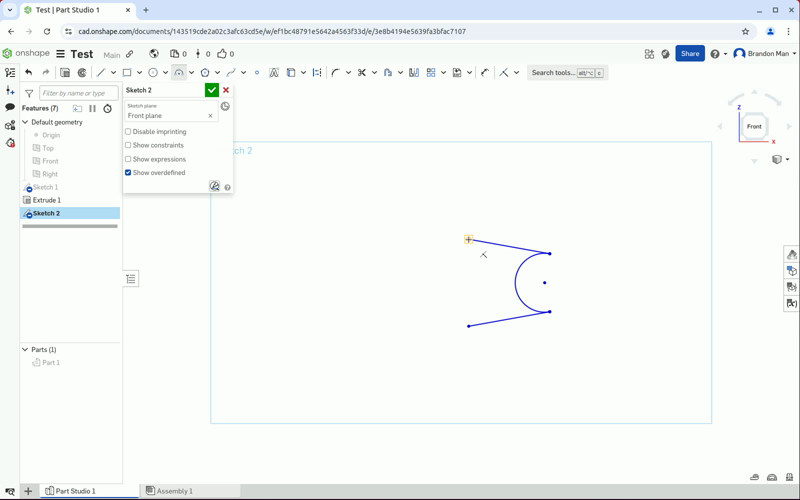
click(468, 239)
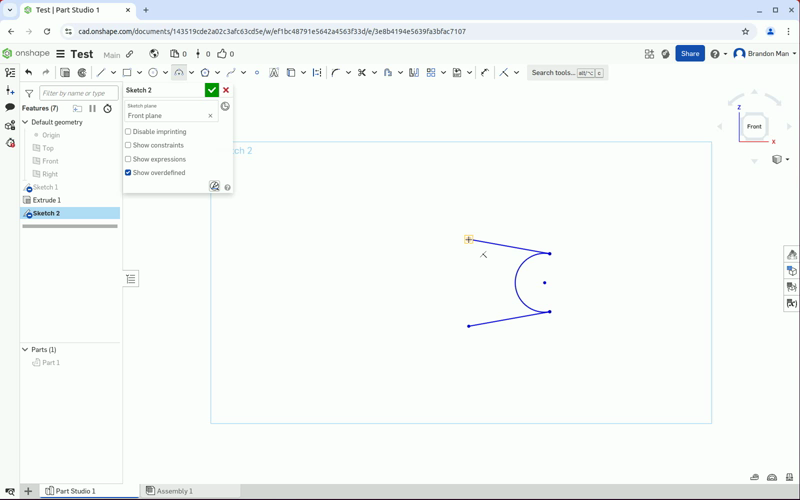
mouse_move(468, 326)
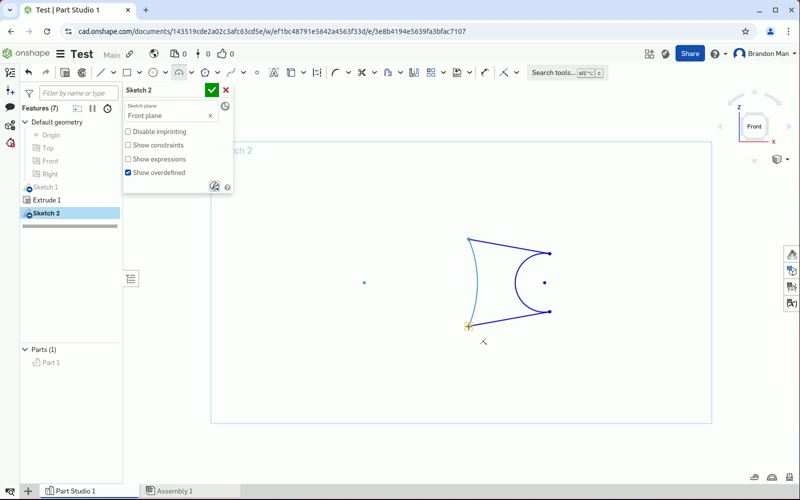
click(468, 326)
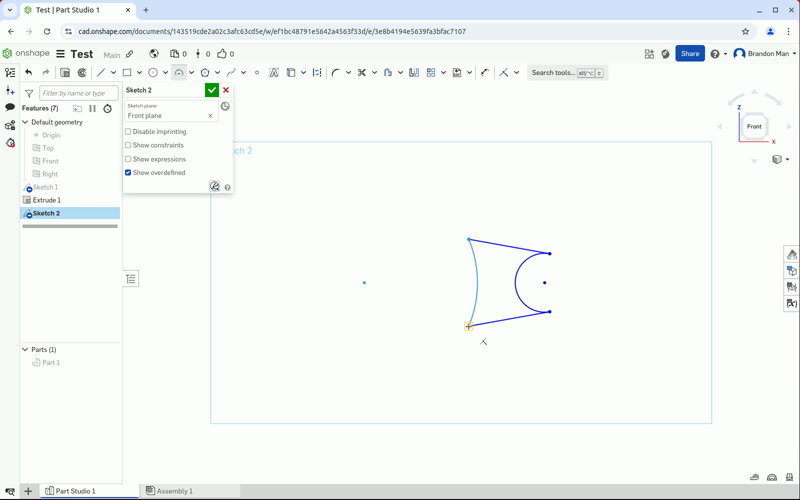
key_down(shift)
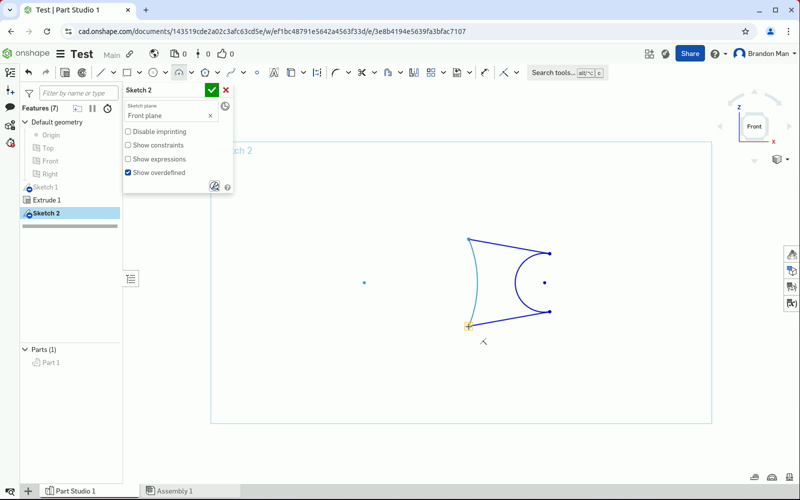
mouse_move(505, 282)
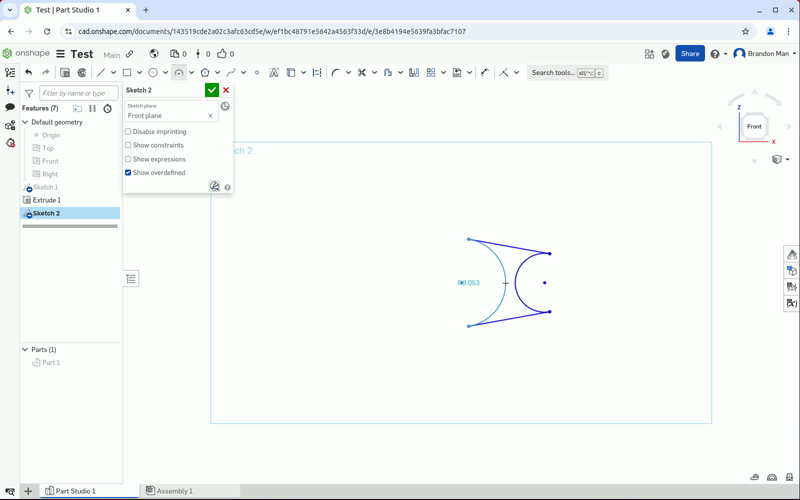
click(505, 282)
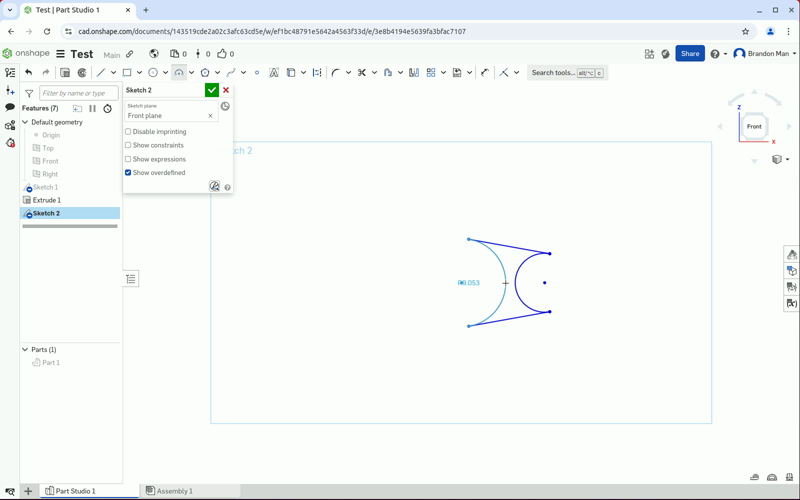
key_up(shift)
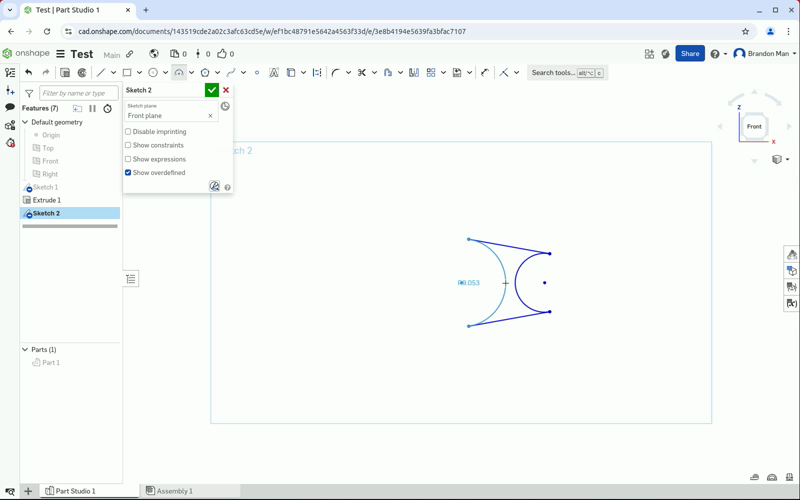
key(esc)
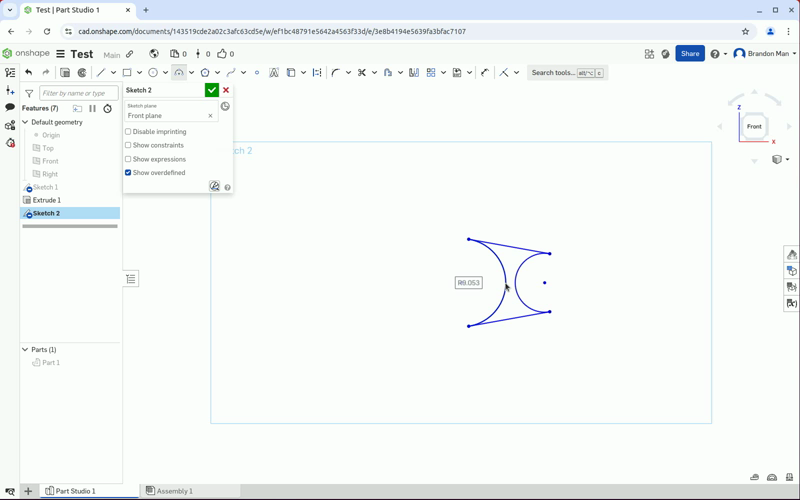
mouse_move(520, 309)
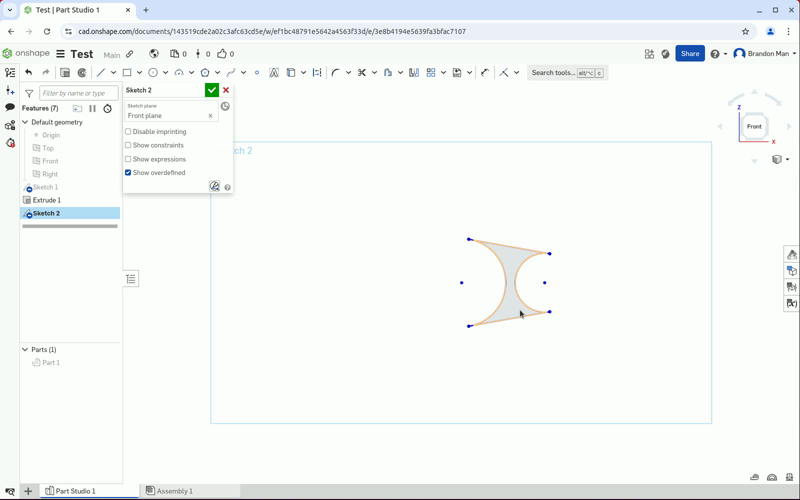
click(520, 309)
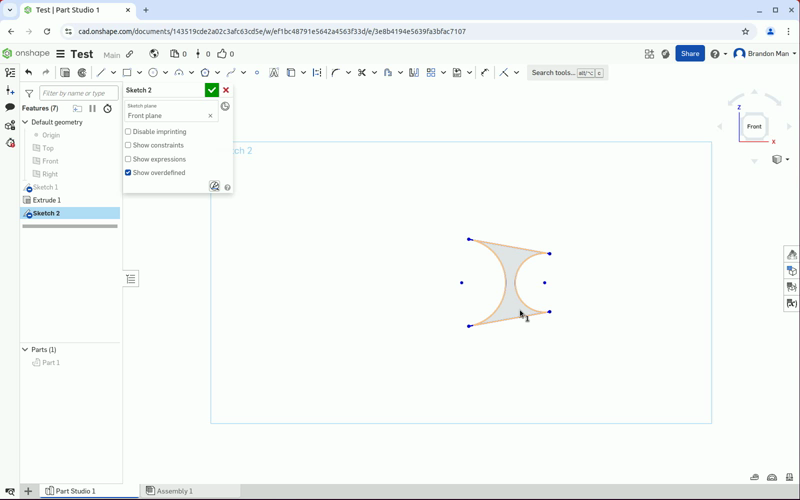
mouse_move(73, 352)
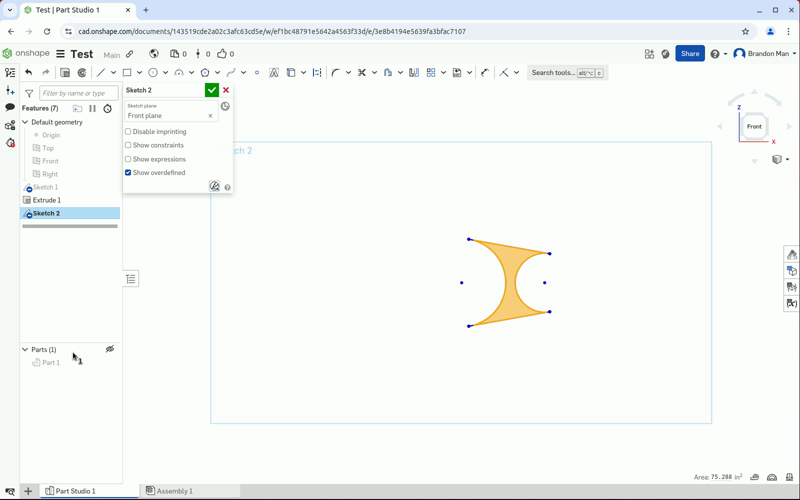
key(shift+y)
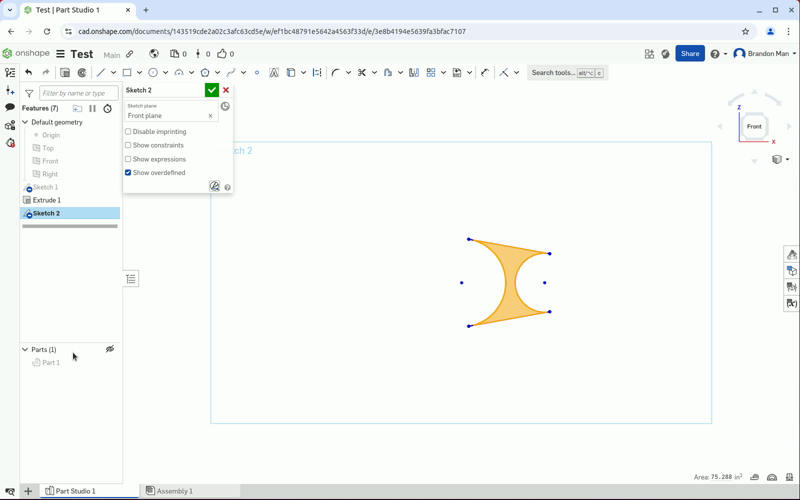
key(shift+e)
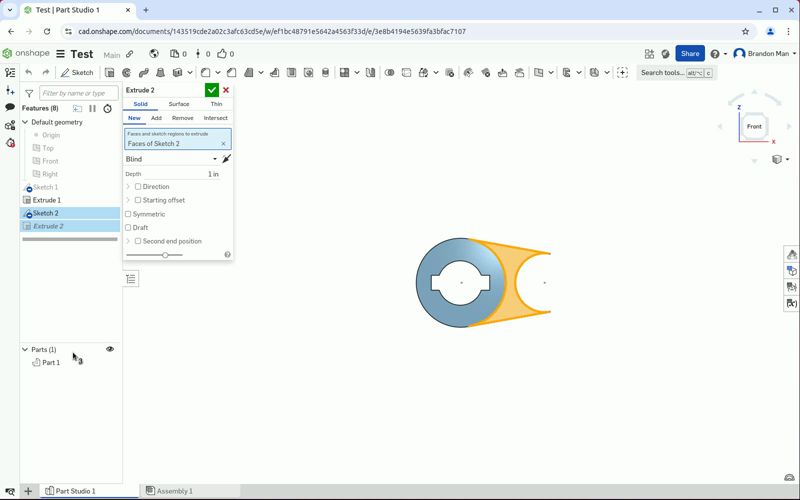
mouse_move(143, 106)
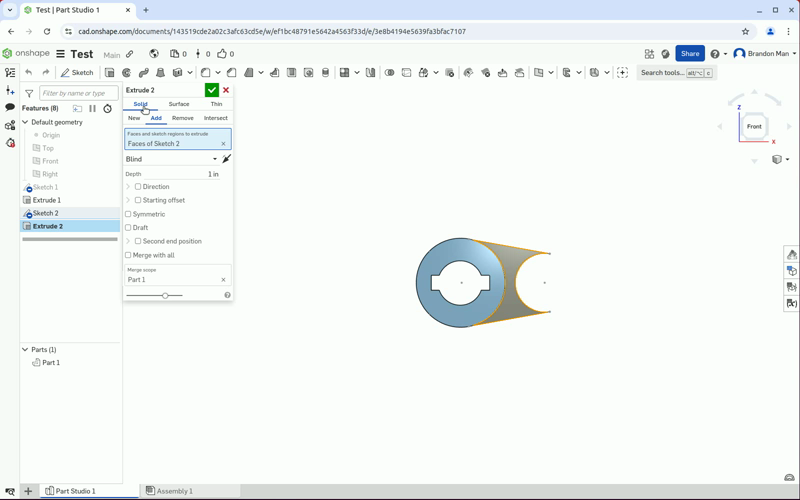
click(143, 106)
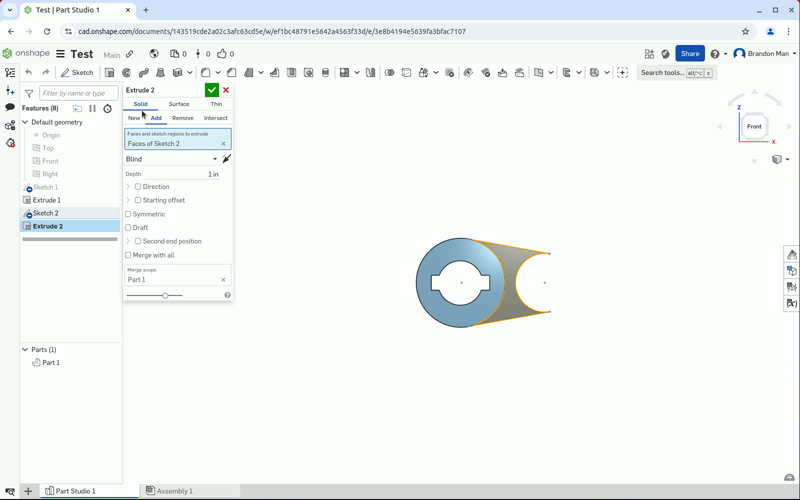
mouse_move(137, 120)
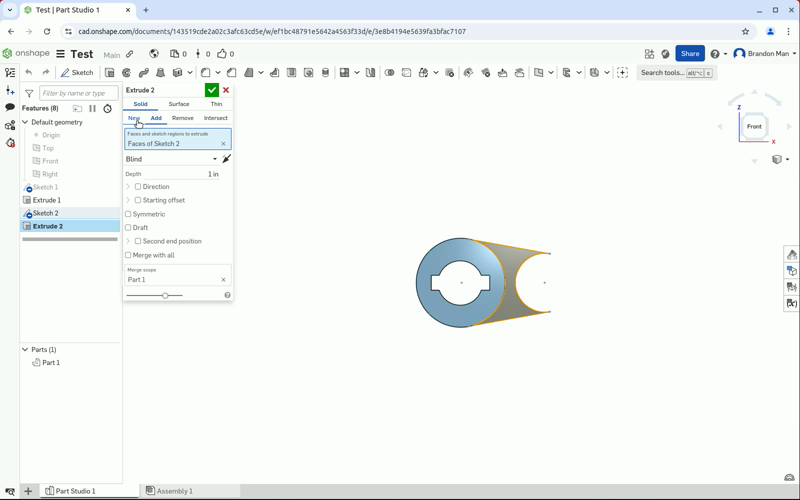
click(137, 120)
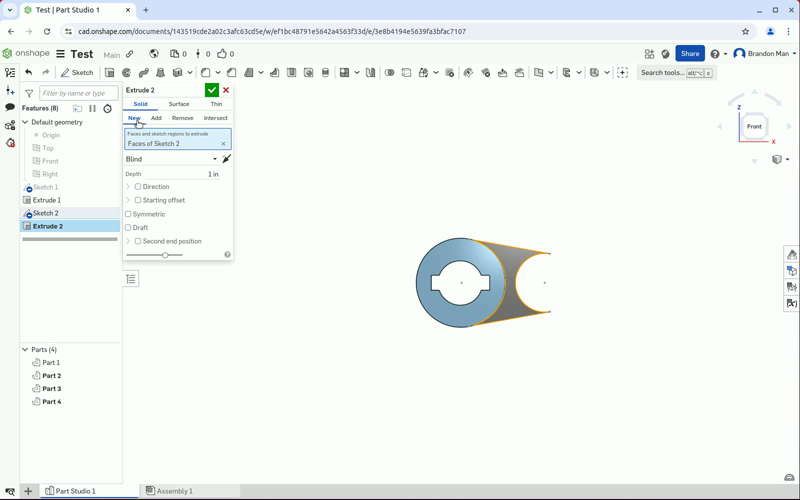
key(tab, 4)
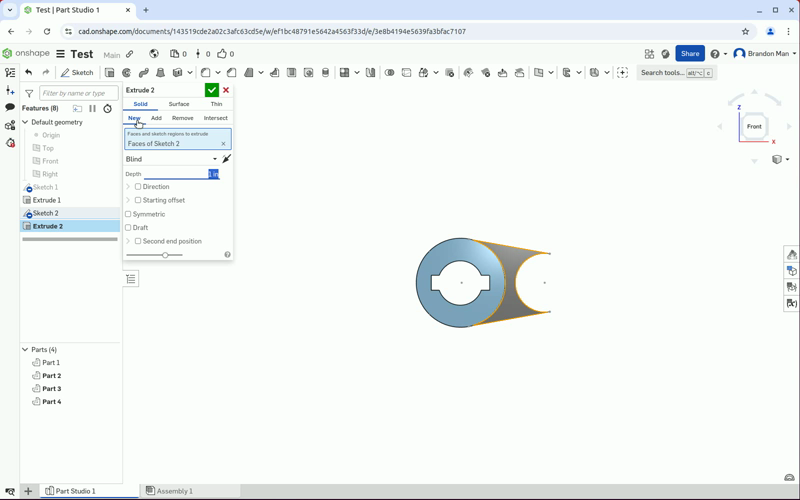
text(7.943)
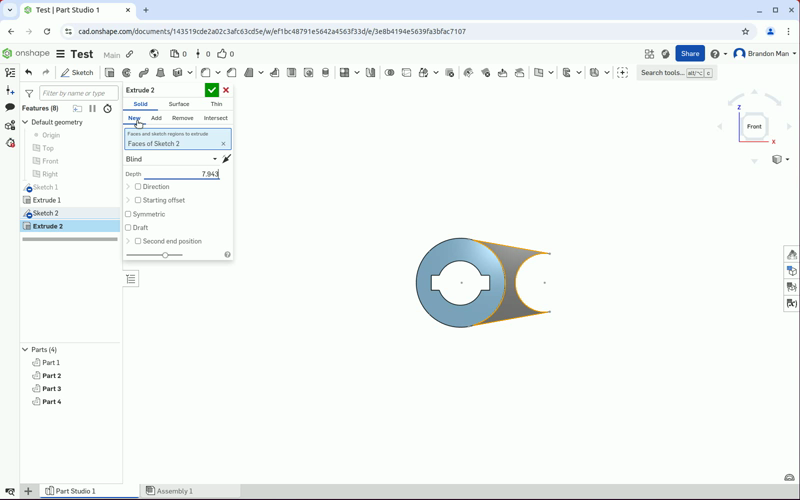
key(enter)
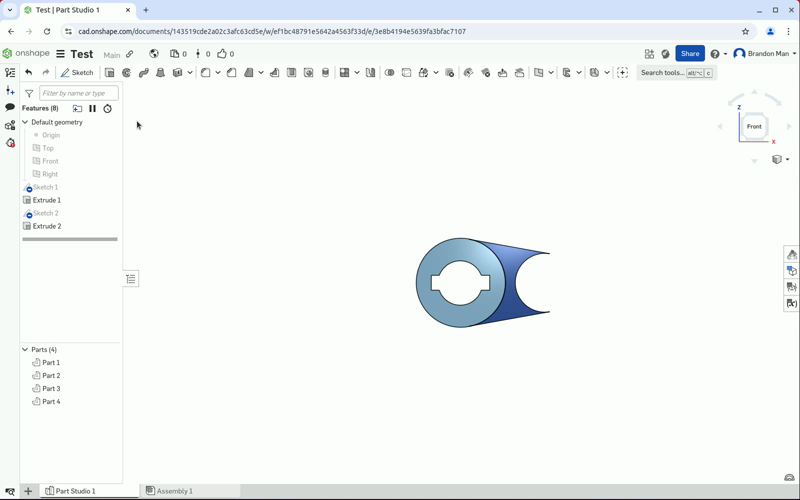
key(shift+h)
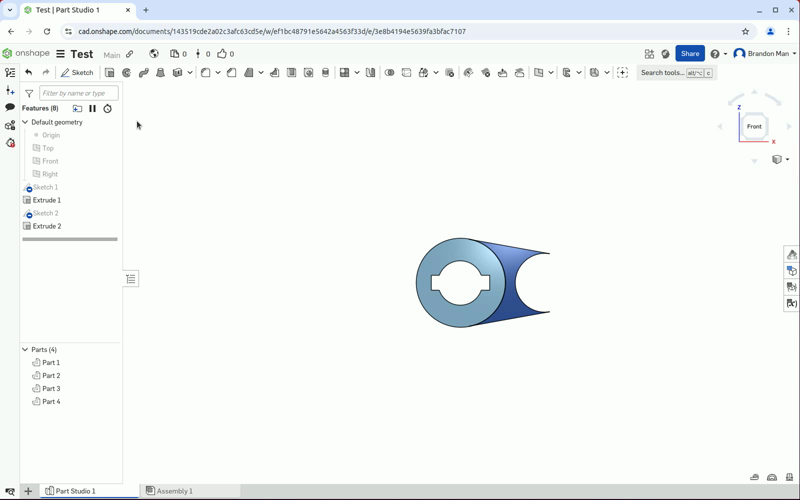
key(shift+h)
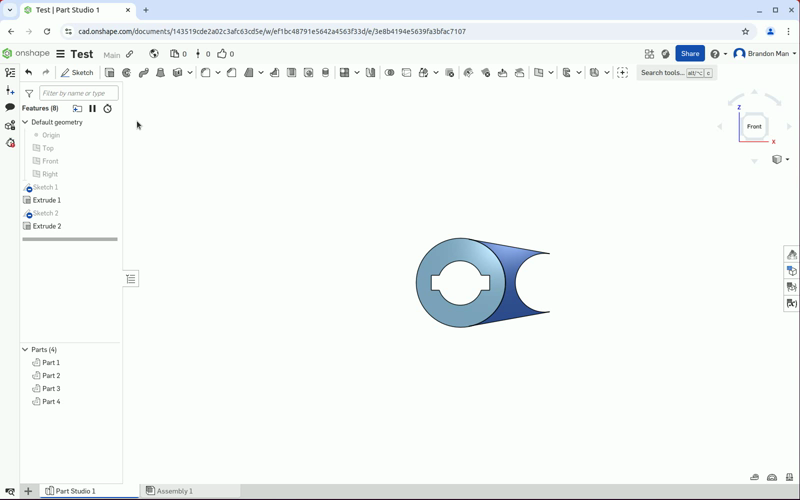
mouse_move(73, 189)
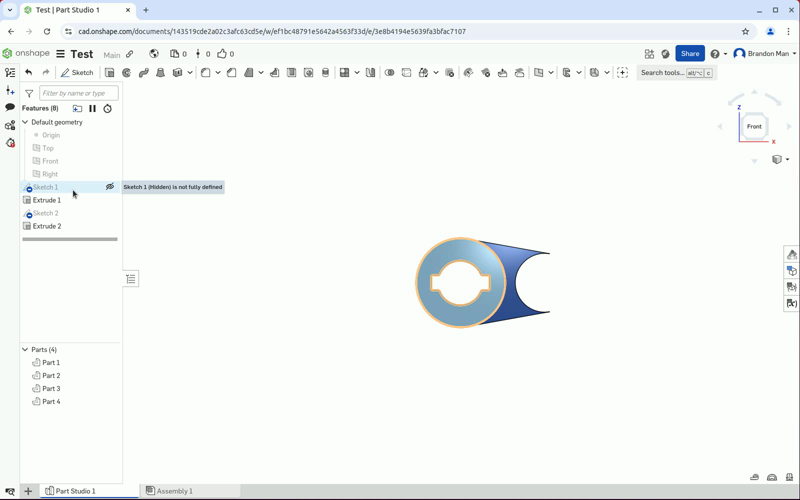
click(73, 189)
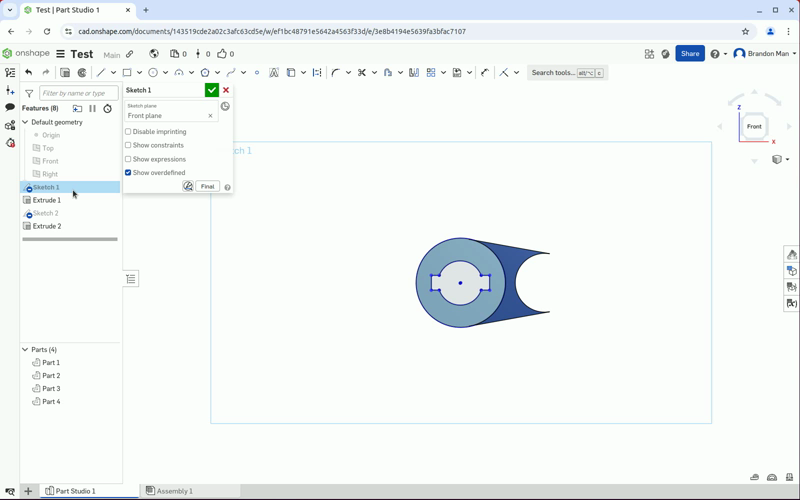
mouse_move(229, 92)
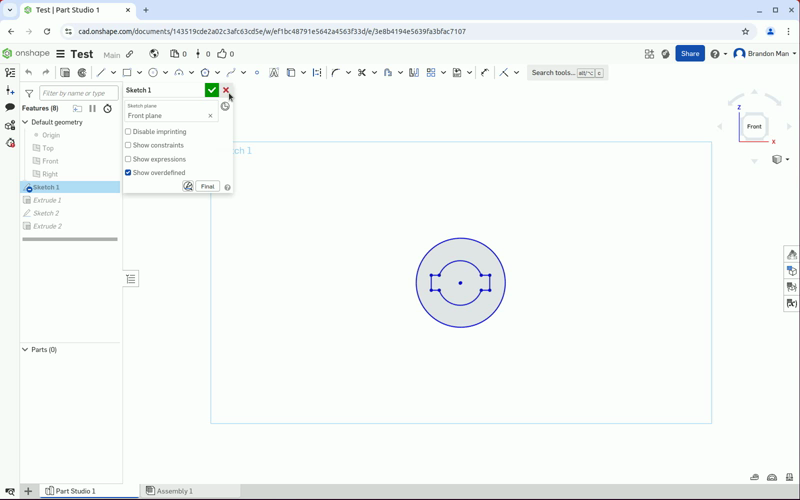
click(229, 92)
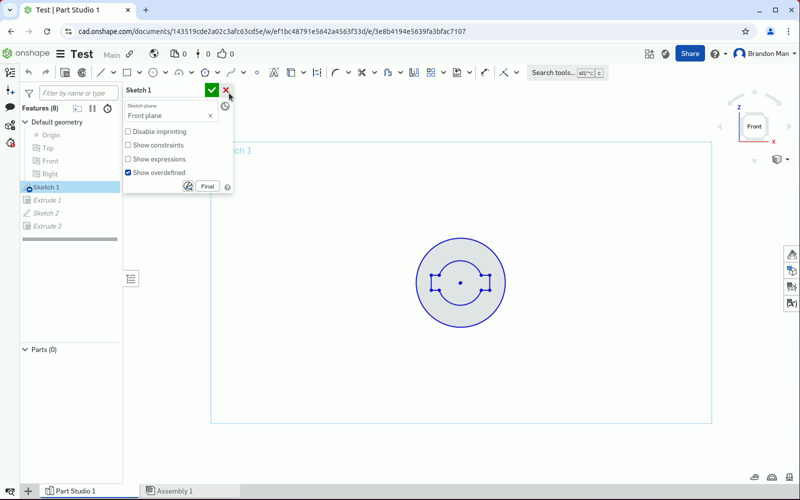
key(shift+s)
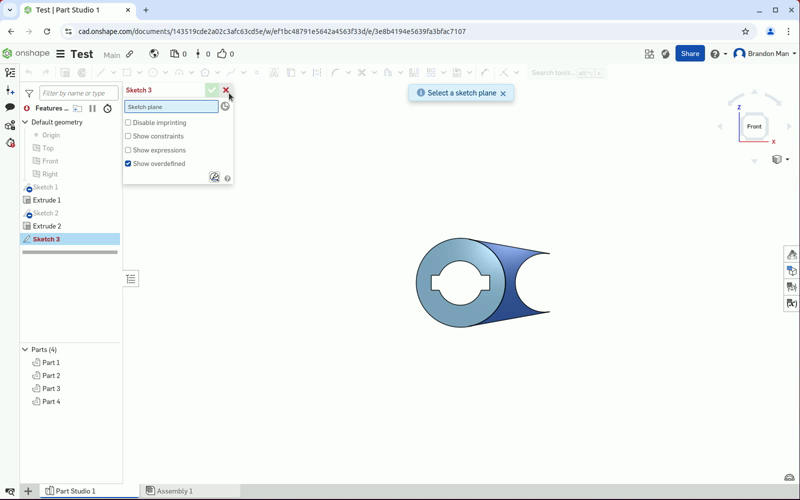
mouse_move(73, 163)
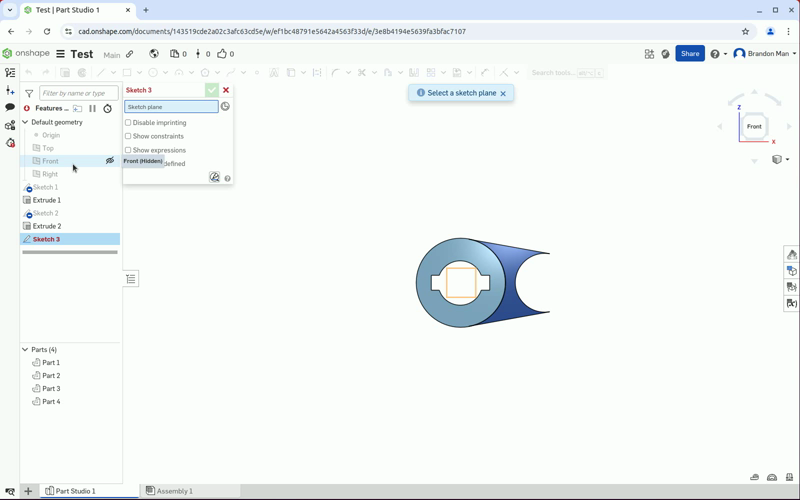
click(73, 163)
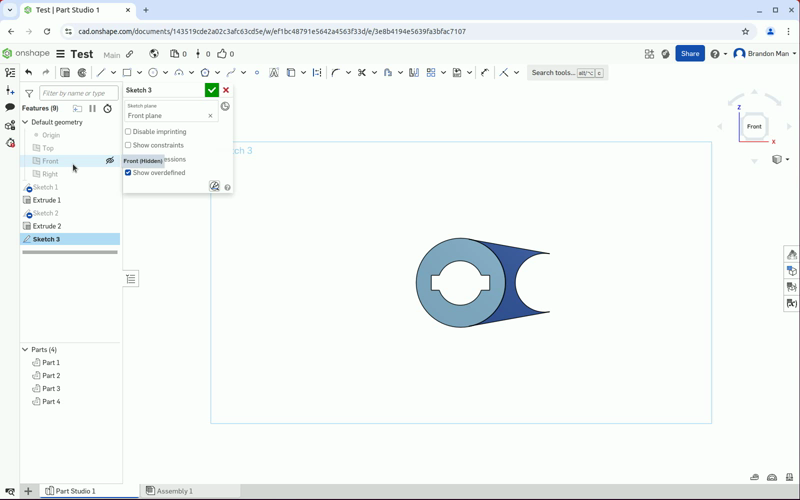
mouse_move(73, 352)
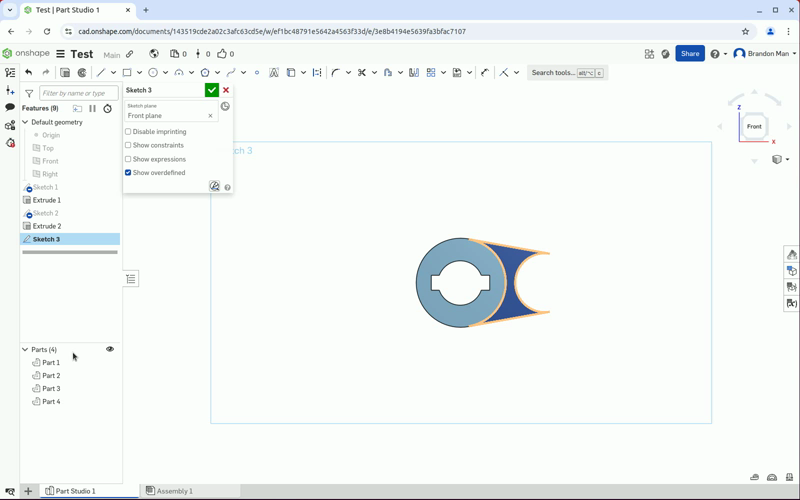
key(y)
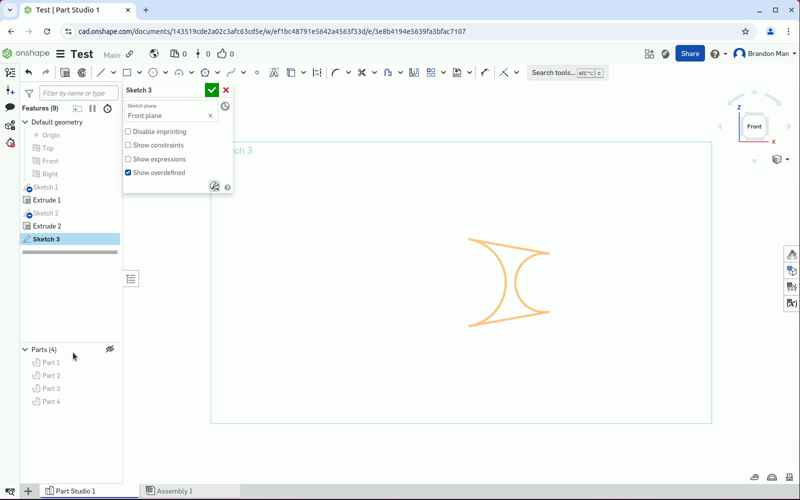
key(c)
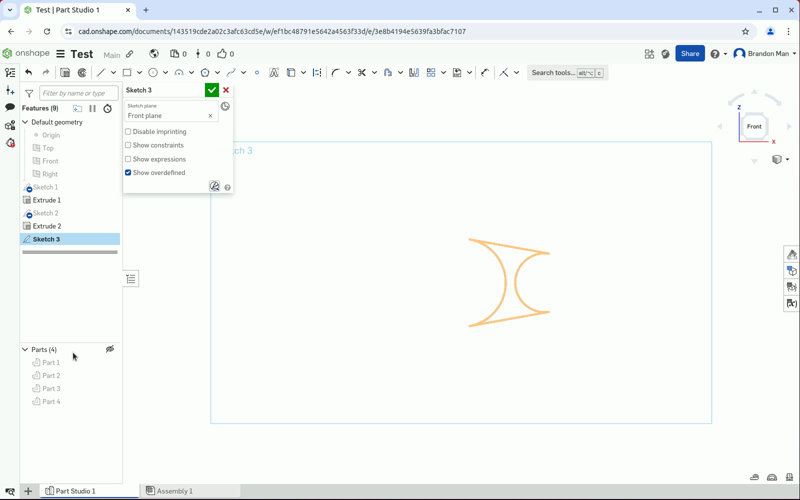
key_down(shift)
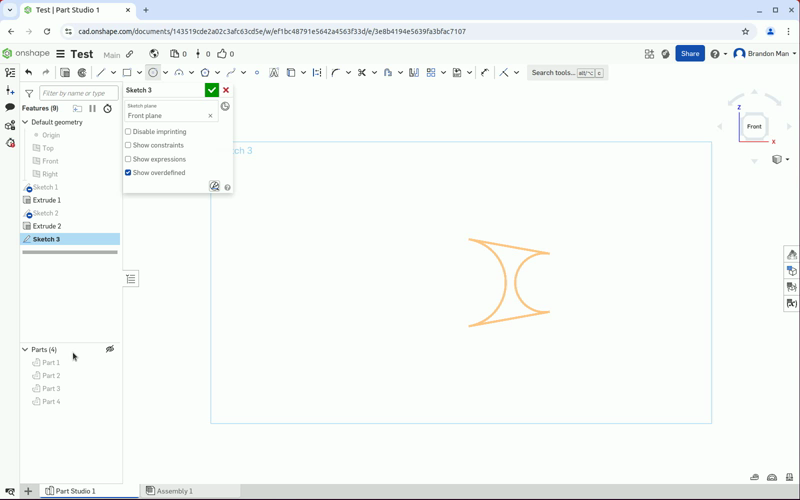
mouse_move(544, 282)
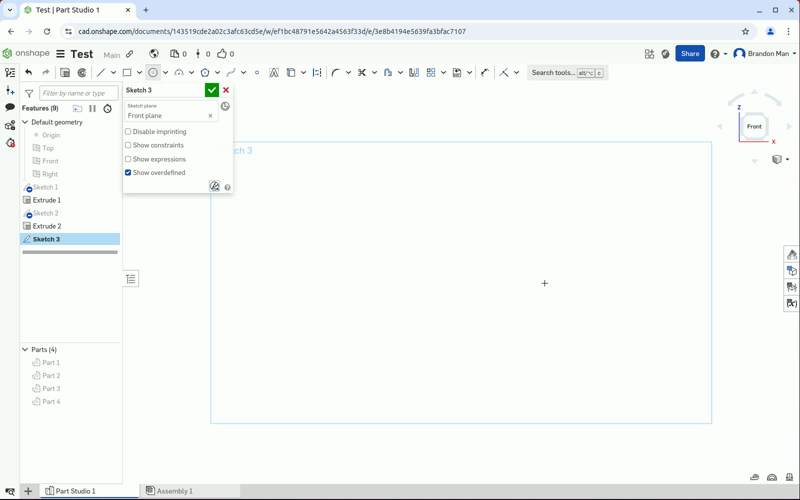
click(544, 282)
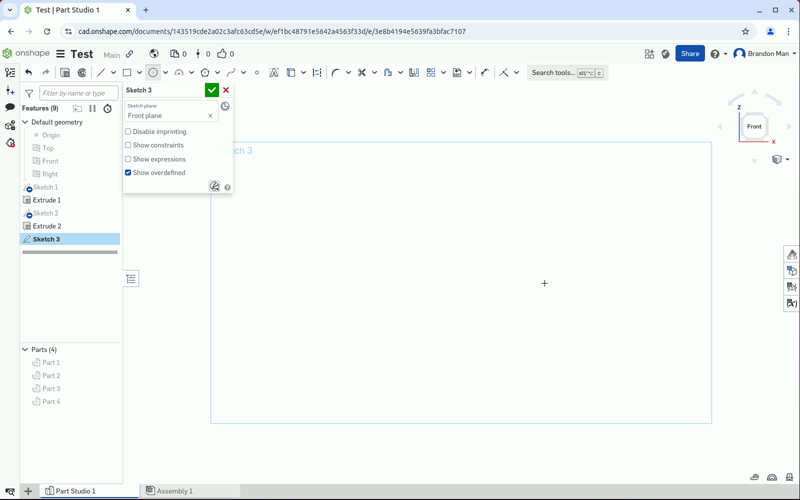
key_up(shift)
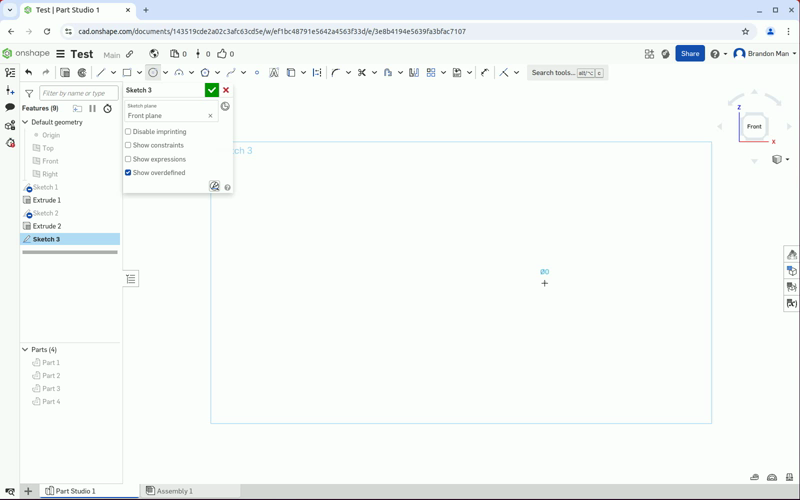
mouse_move(573, 282)
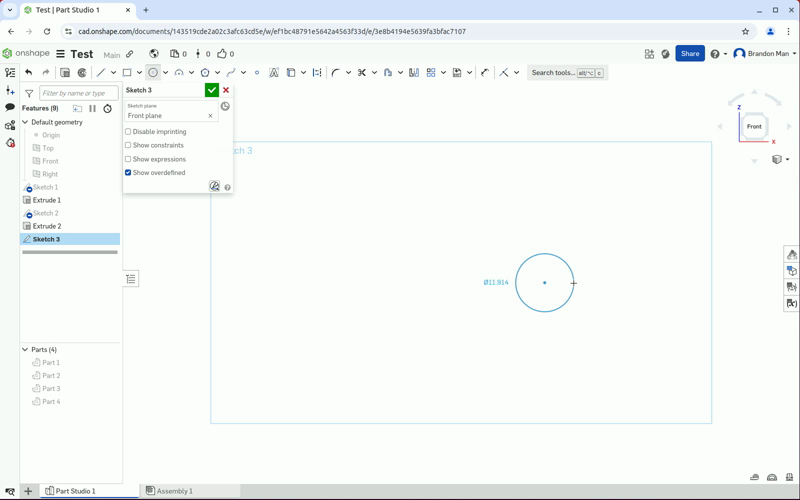
click(573, 282)
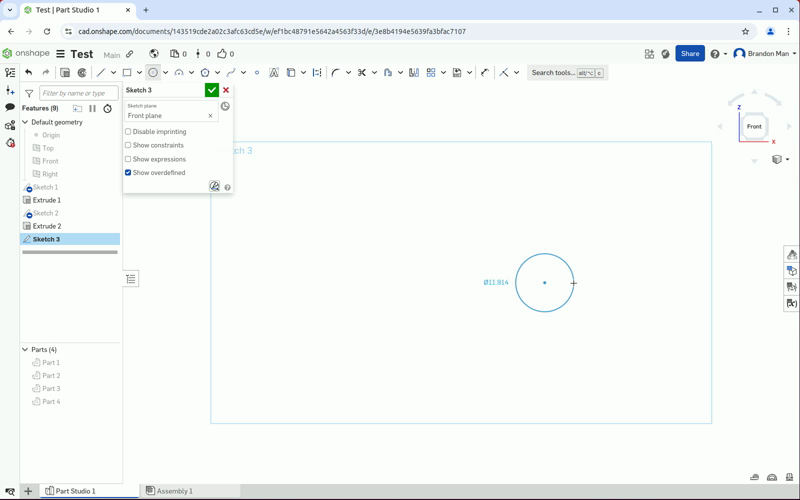
key(esc)
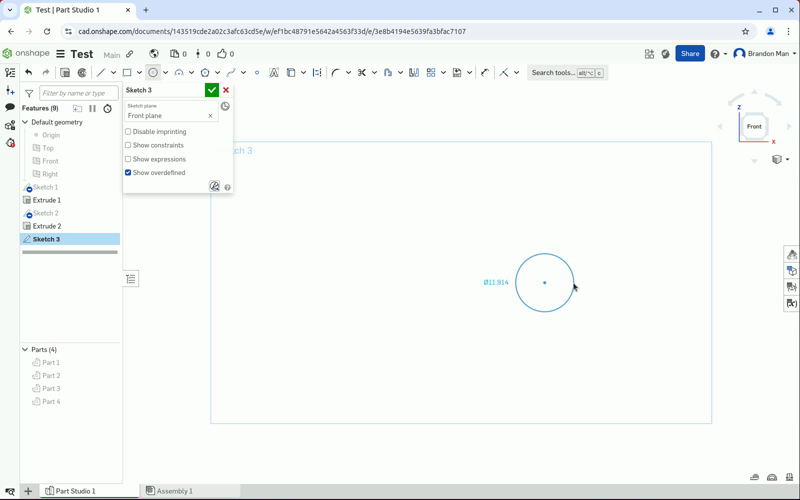
key(c)
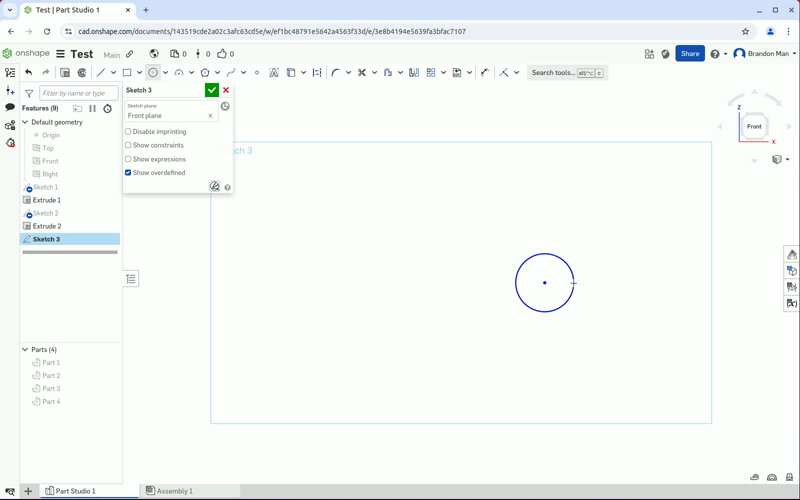
key_down(shift)
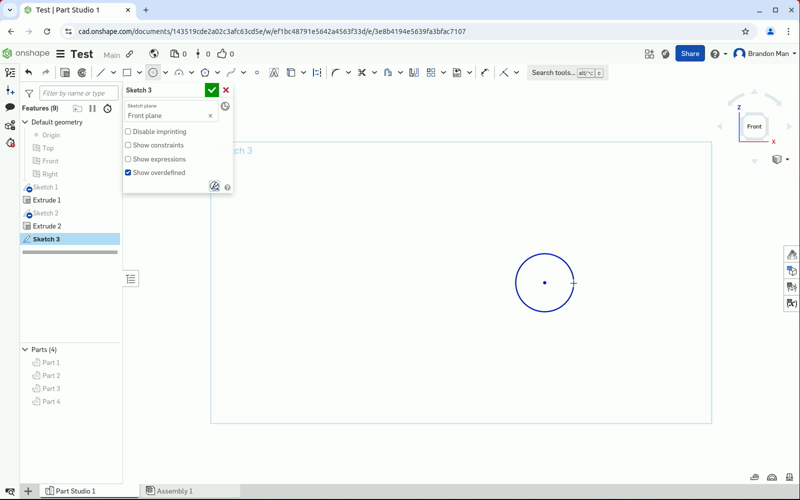
mouse_move(544, 282)
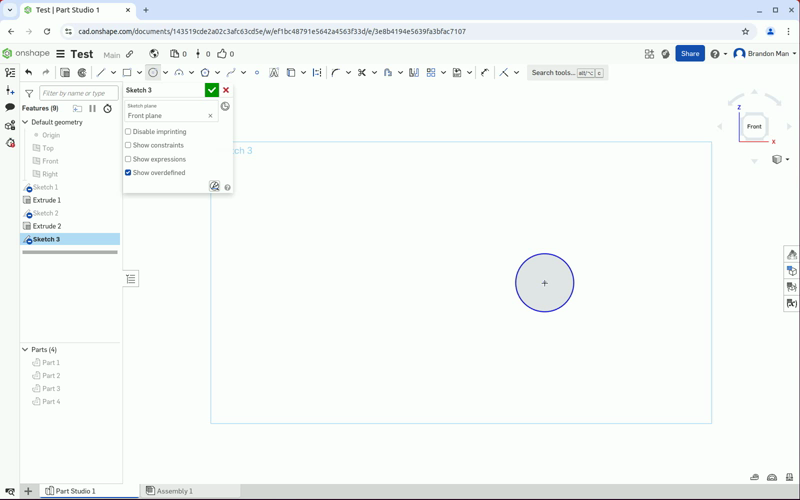
click(544, 282)
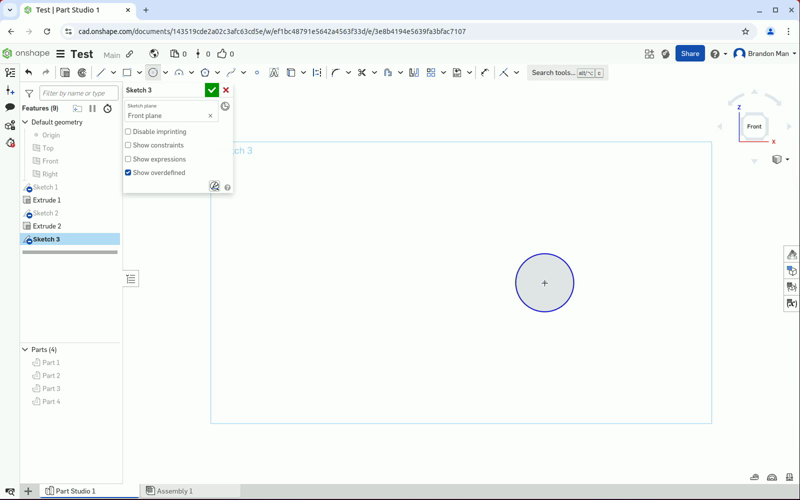
key_up(shift)
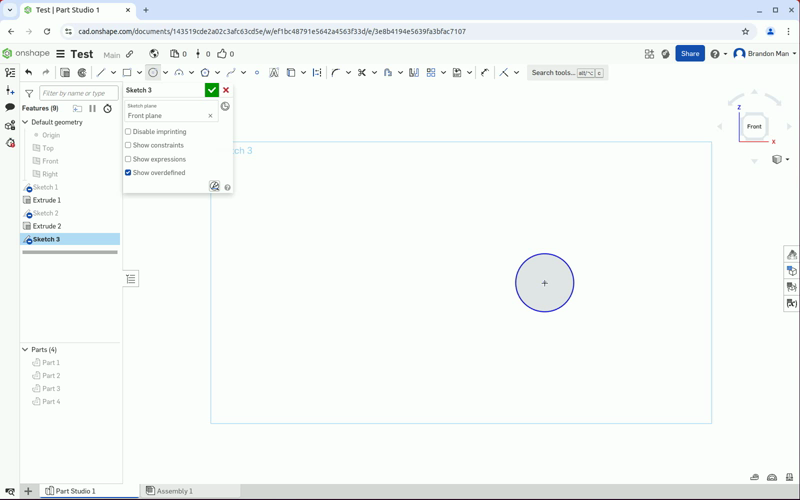
mouse_move(567, 282)
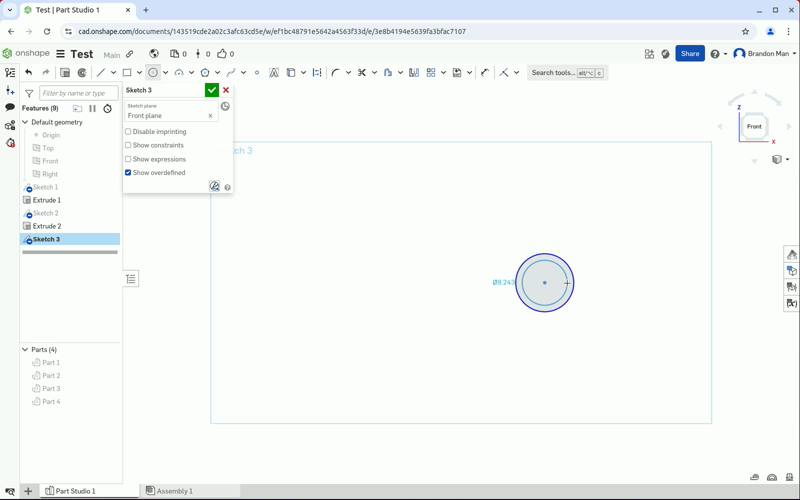
click(567, 282)
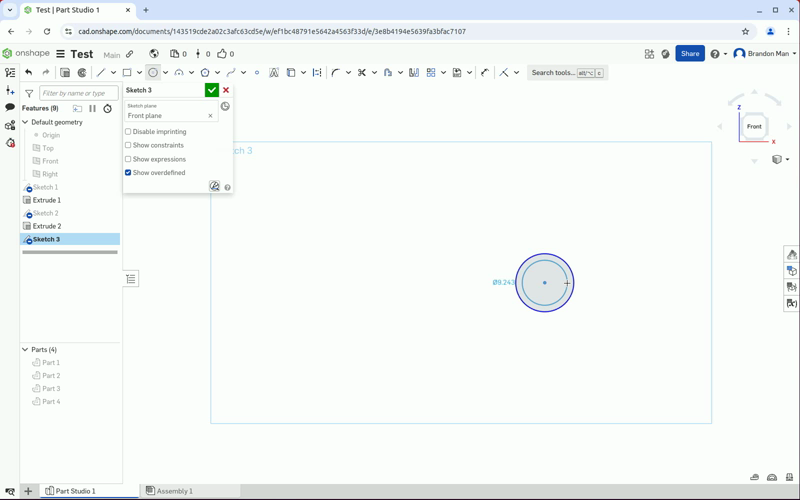
key(esc)
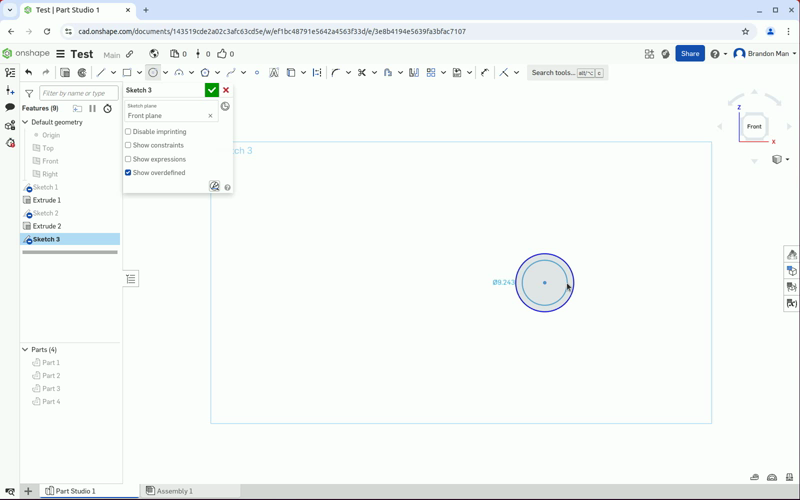
mouse_move(571, 275)
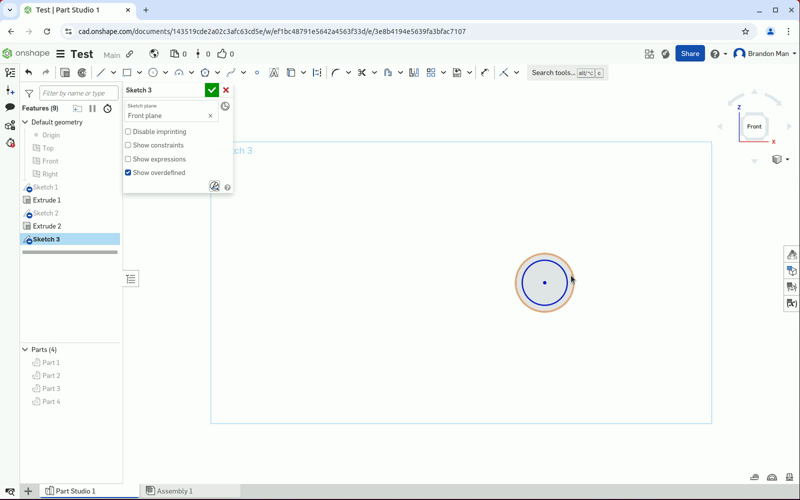
scroll(6)
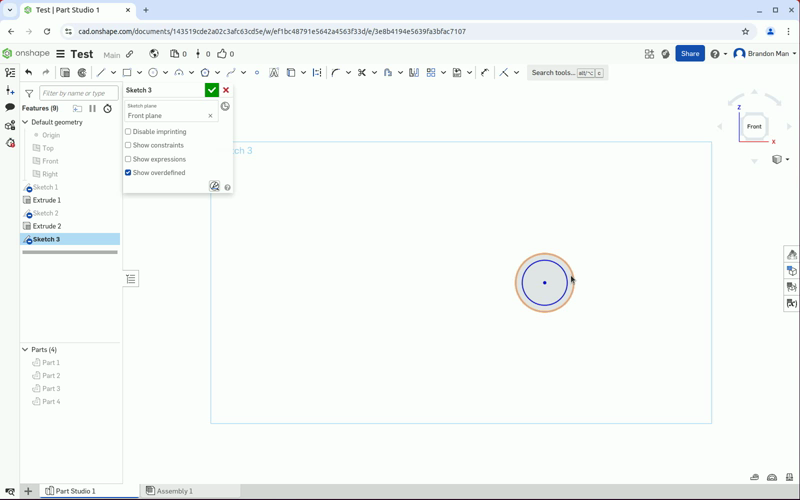
scroll(6)
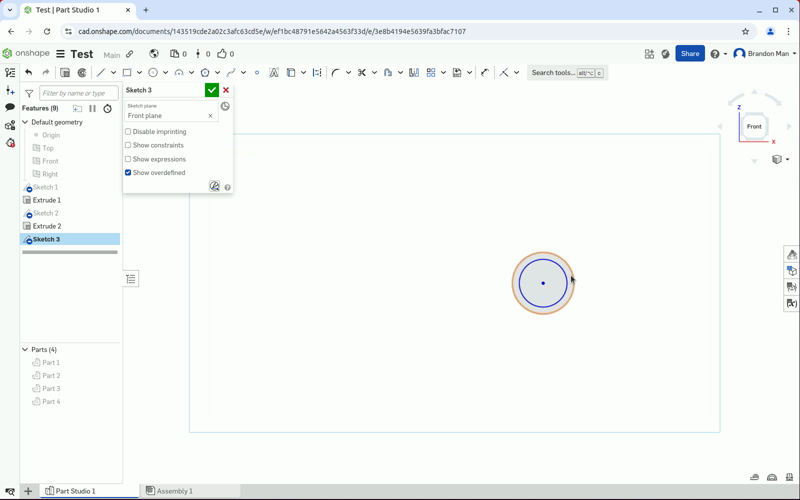
scroll(6)
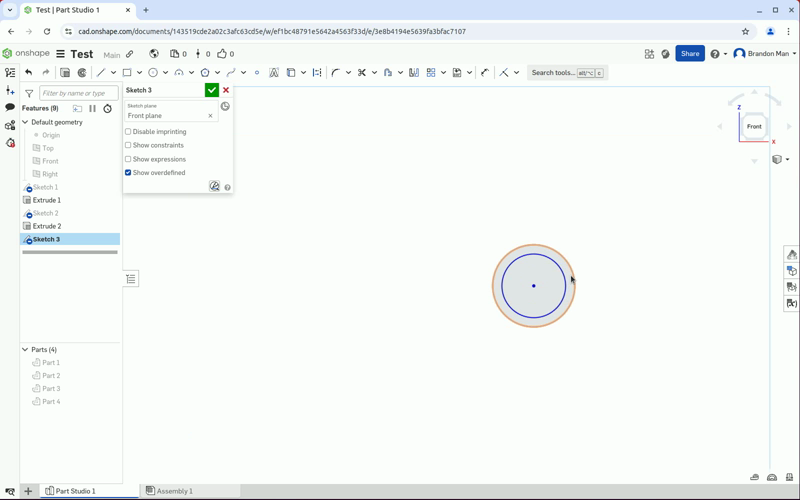
scroll(6)
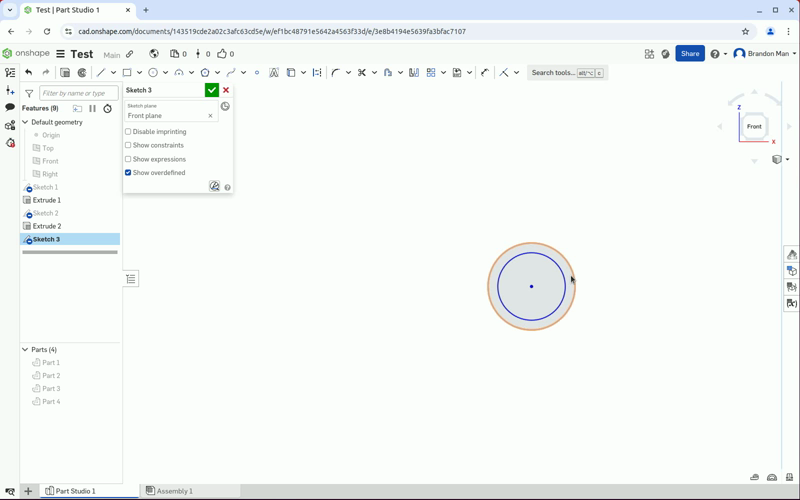
scroll(6)
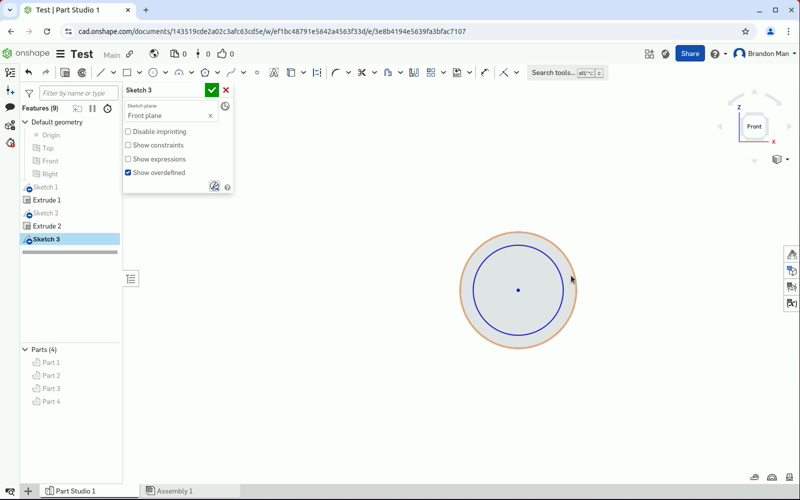
scroll(6)
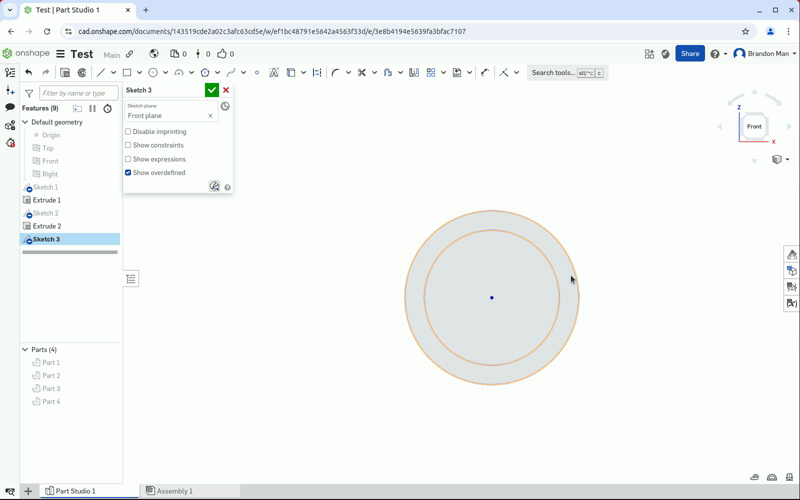
scroll(6)
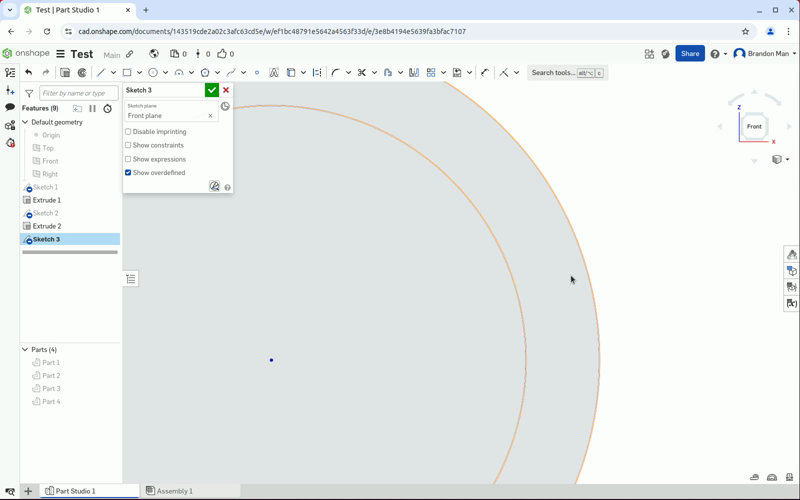
click(571, 275)
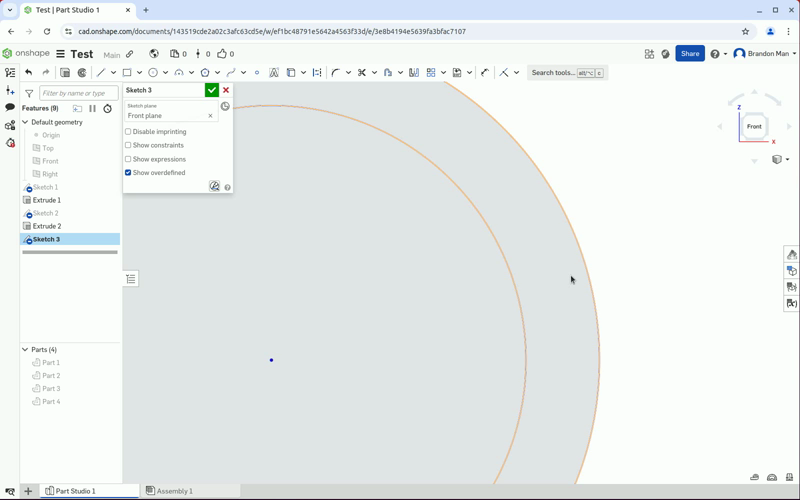
scroll(-6)
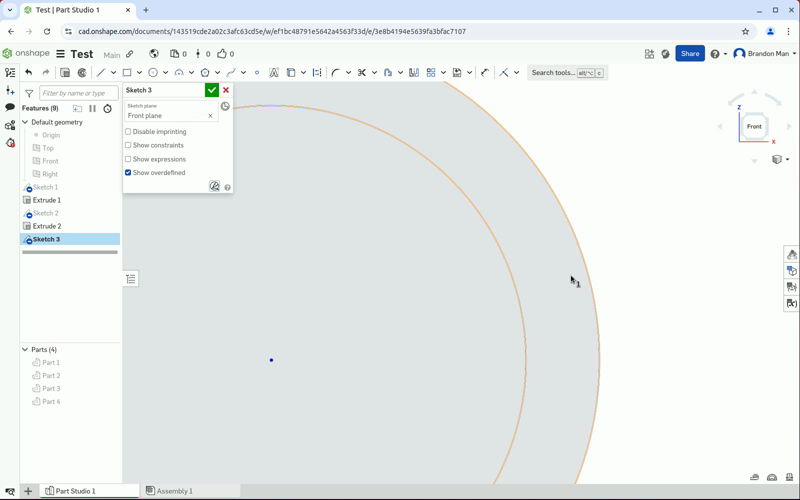
scroll(-6)
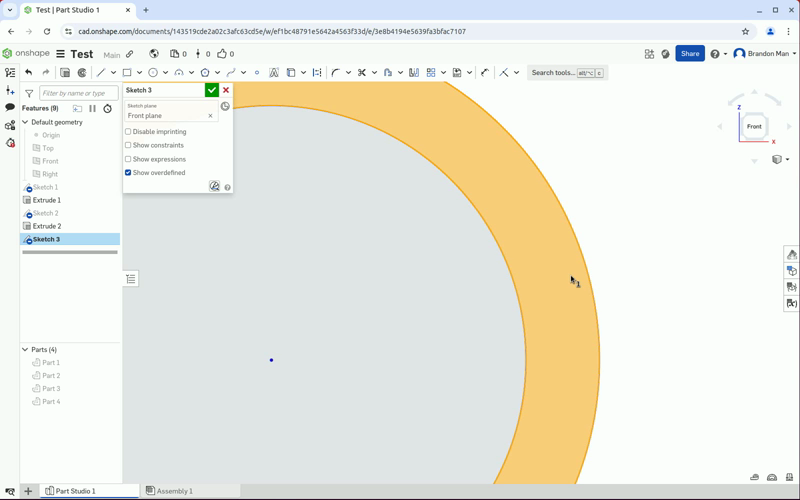
scroll(-6)
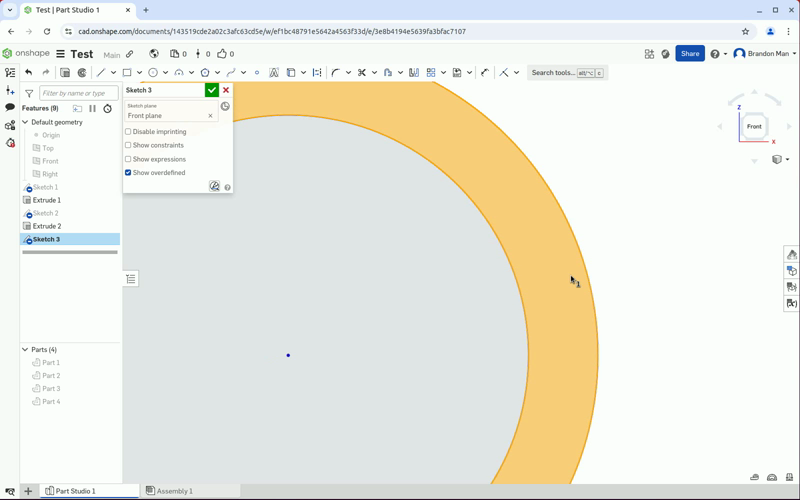
scroll(-6)
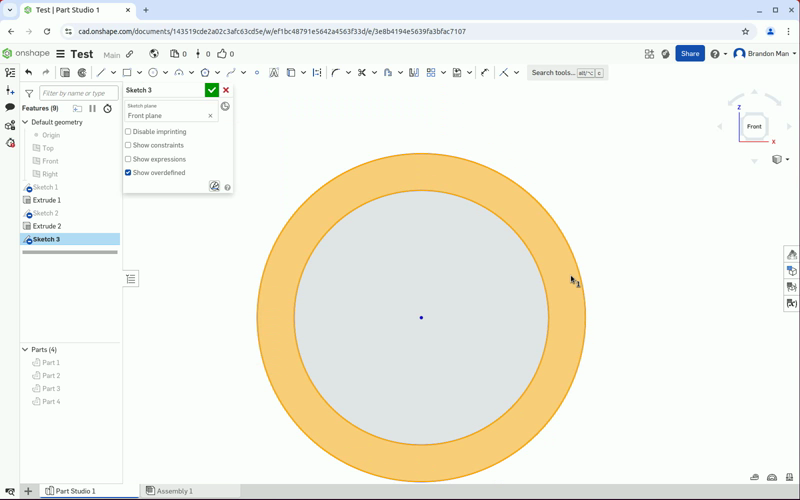
scroll(-6)
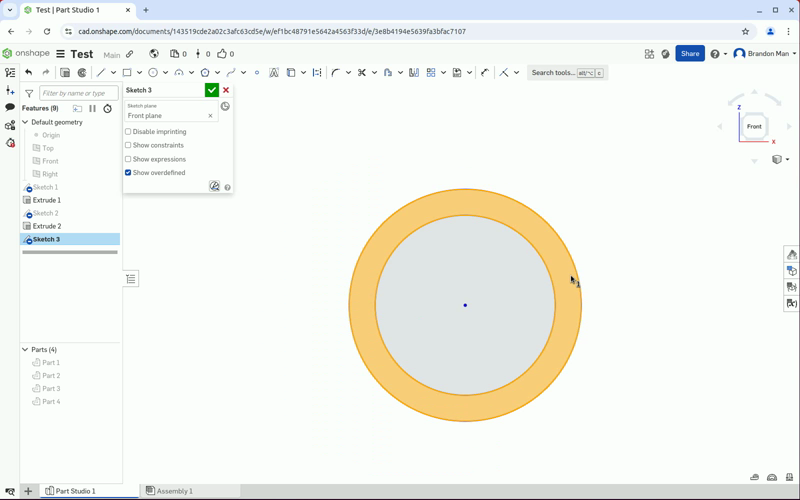
scroll(-6)
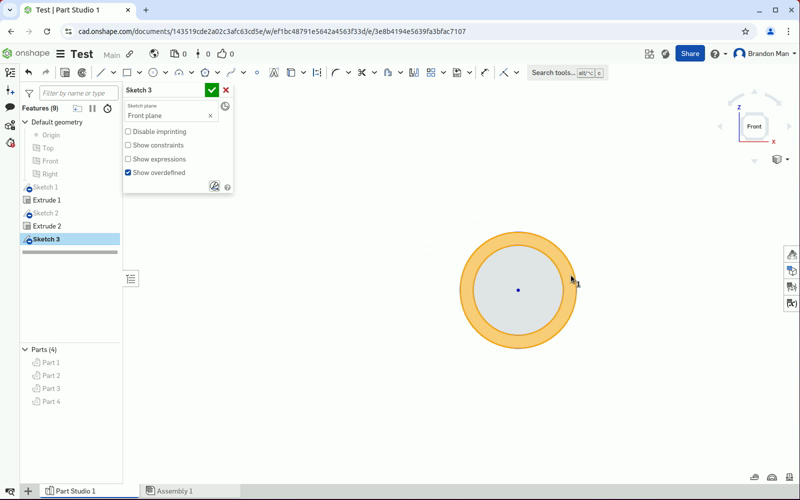
scroll(-6)
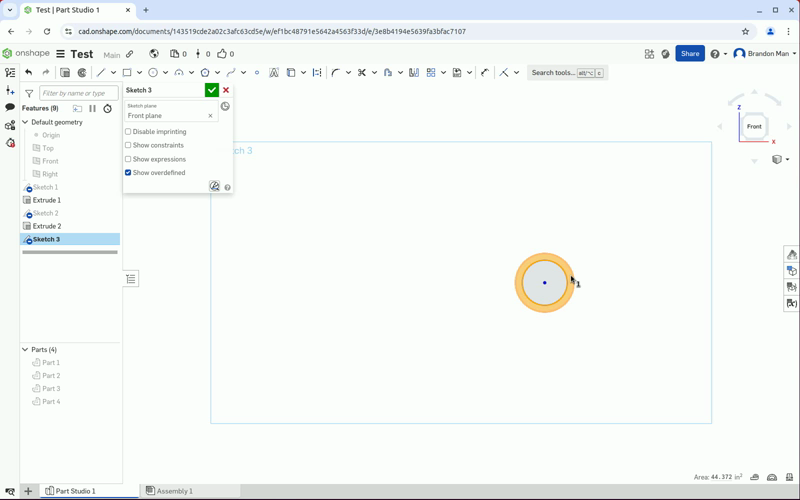
mouse_move(73, 352)
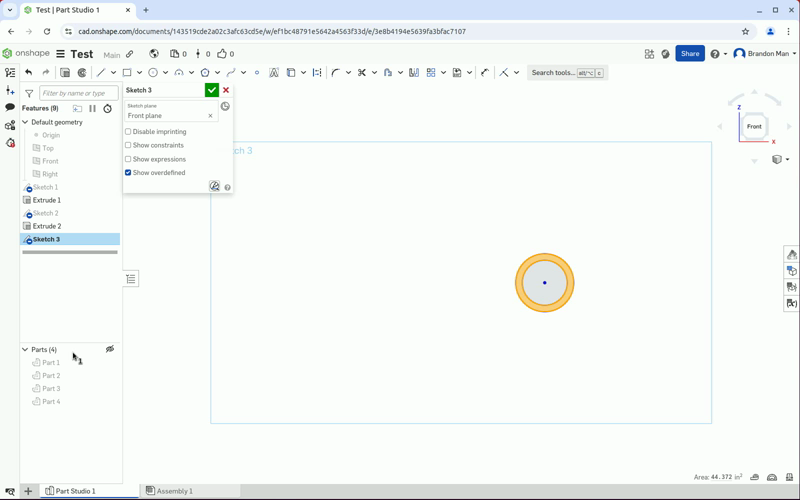
key(shift+y)
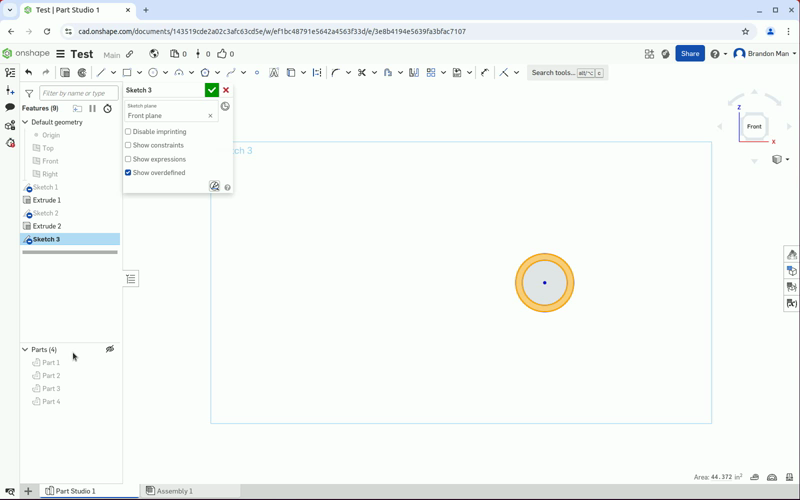
key(shift+e)
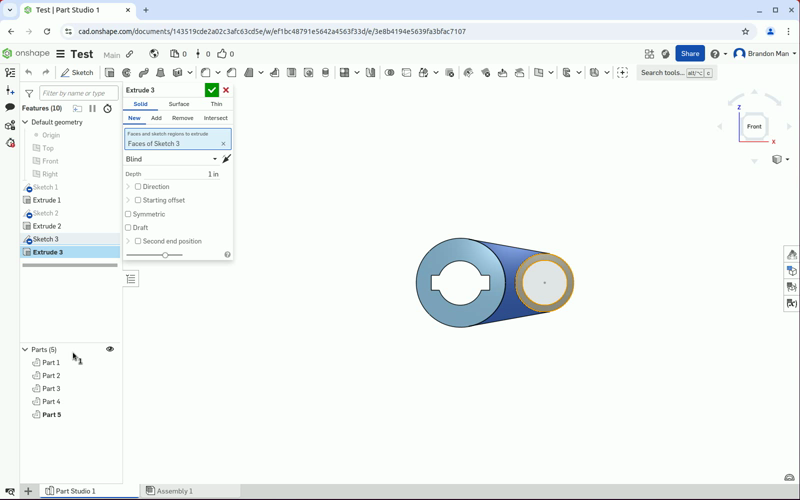
mouse_move(143, 106)
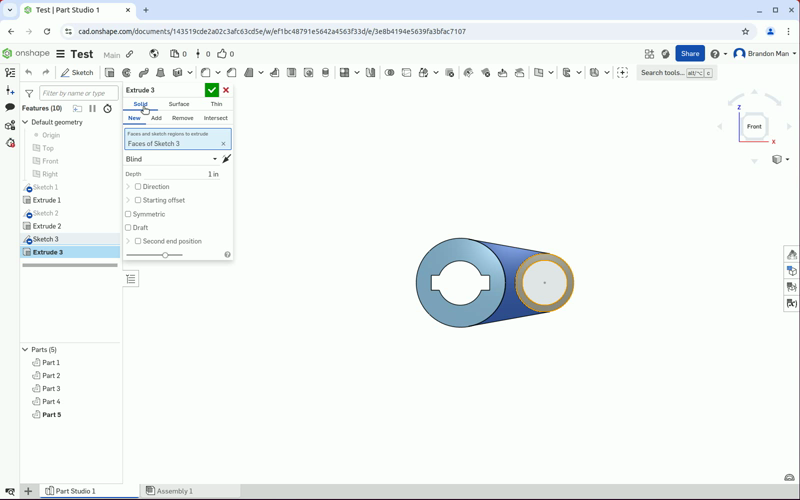
click(143, 106)
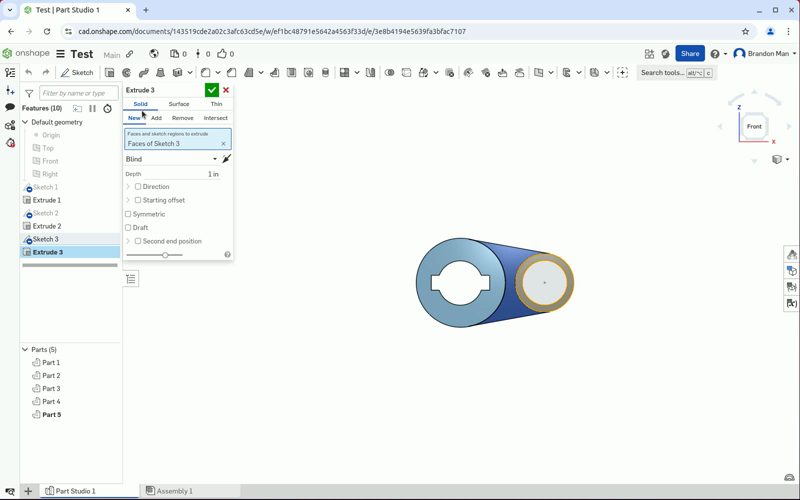
mouse_move(137, 120)
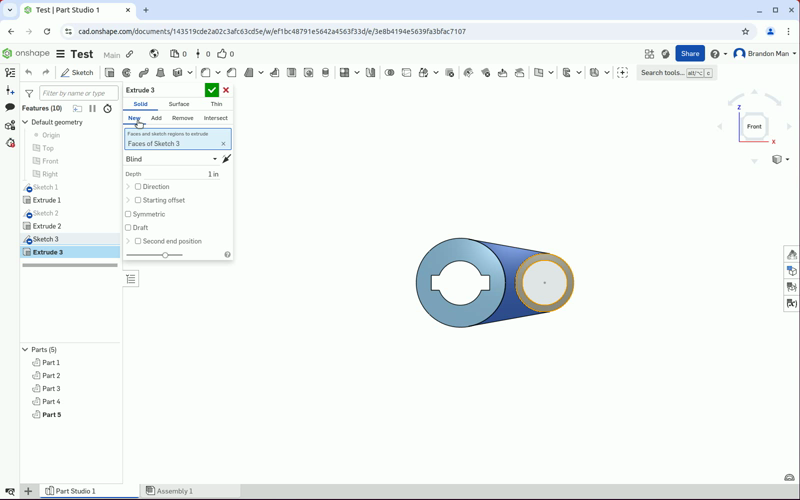
click(137, 120)
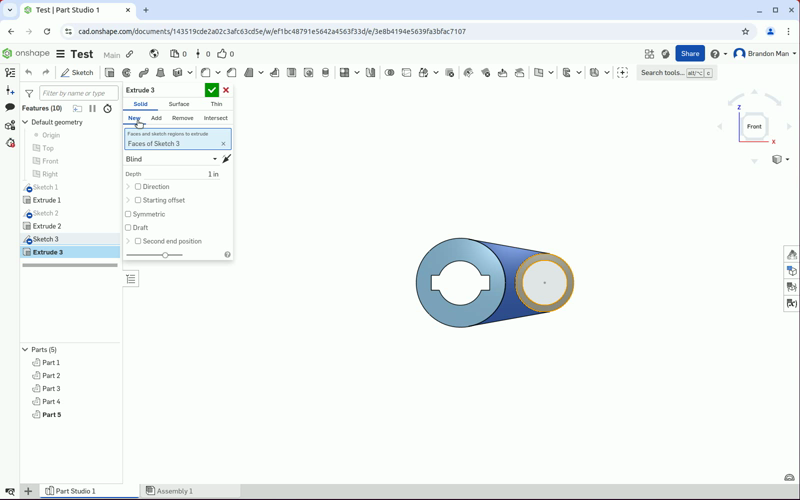
key(tab, 4)
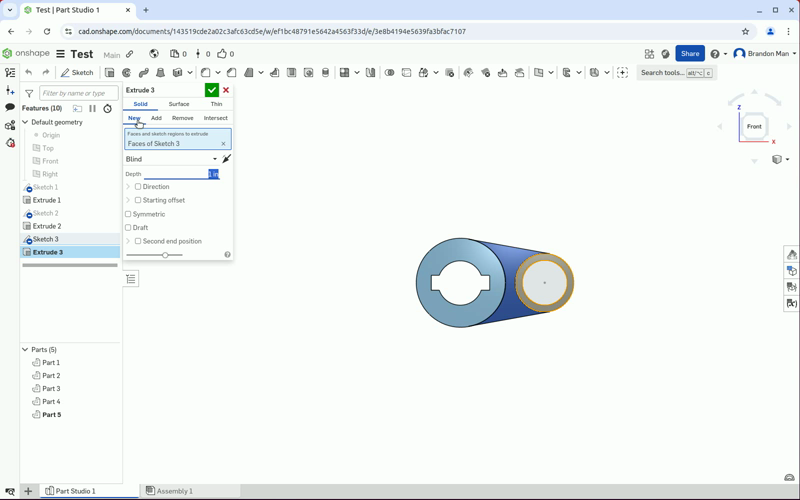
text(7.943)
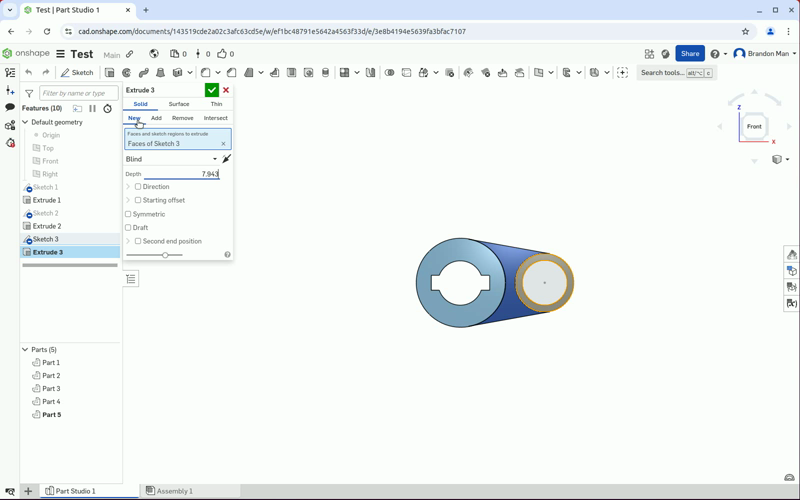
key(enter)
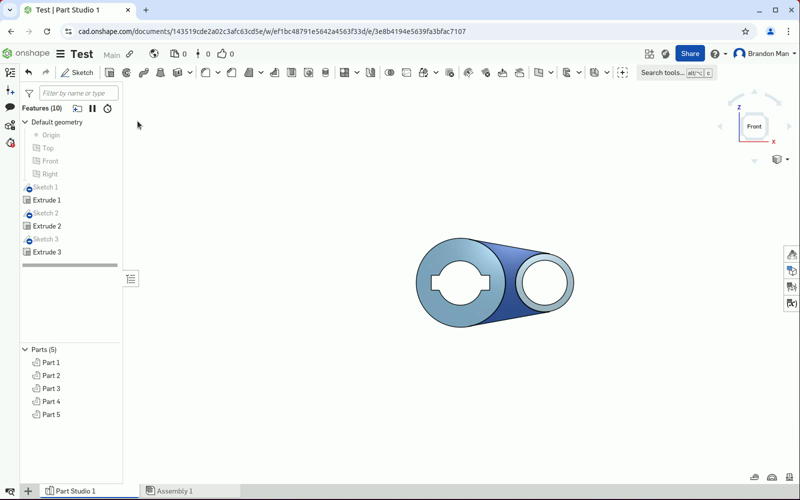
key(shift+h)
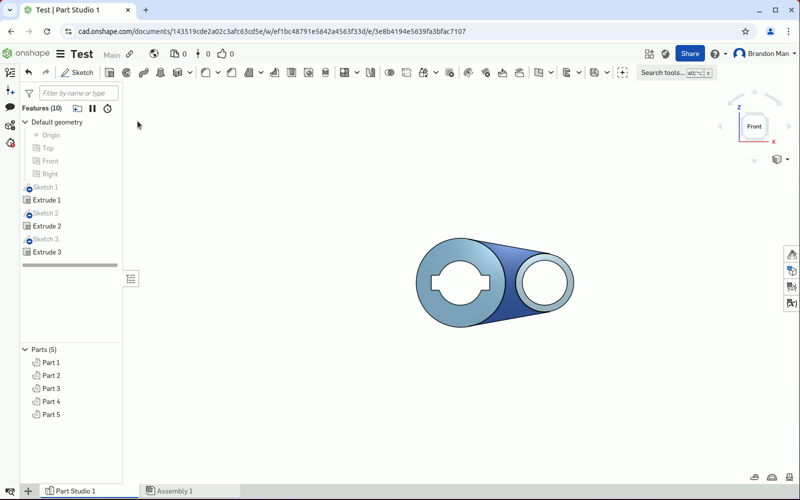
key(shift+h)
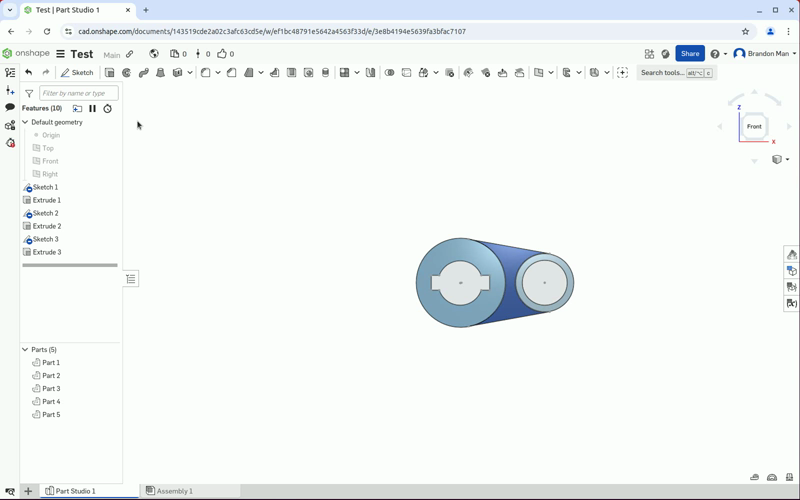
key(shift+7)
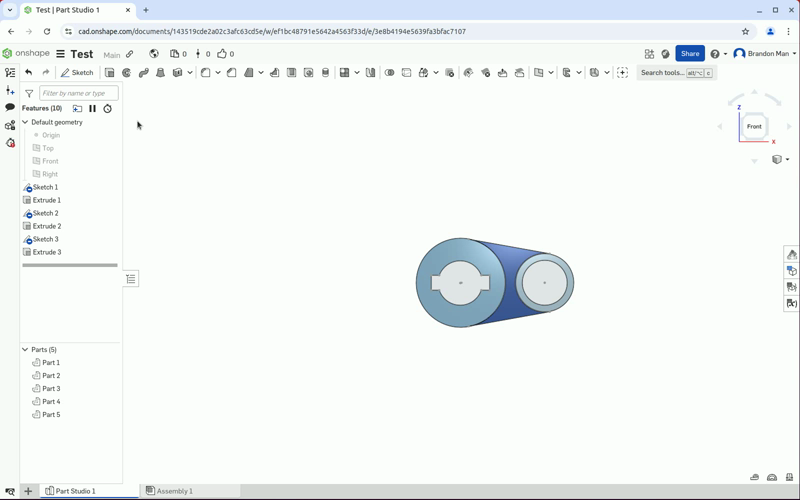
key(left, 2)
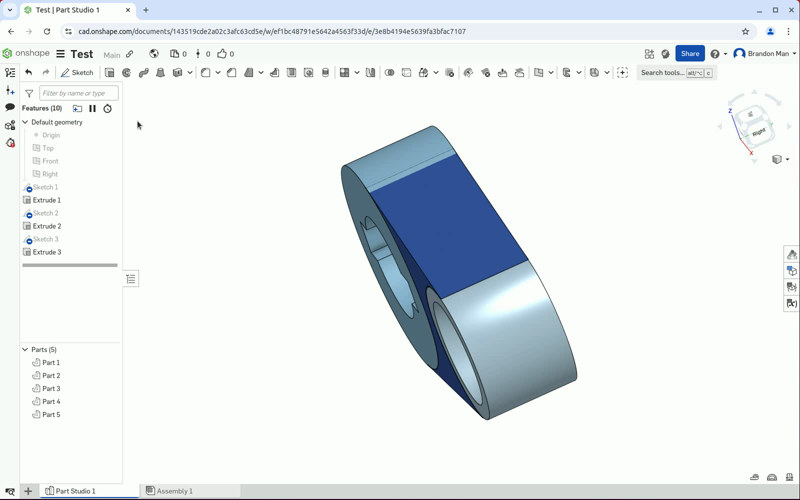
key(down, 2)
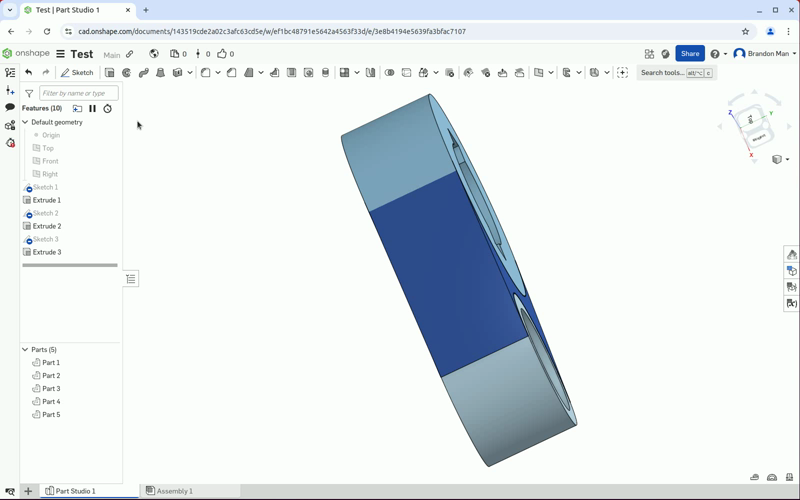
key(up, 2)
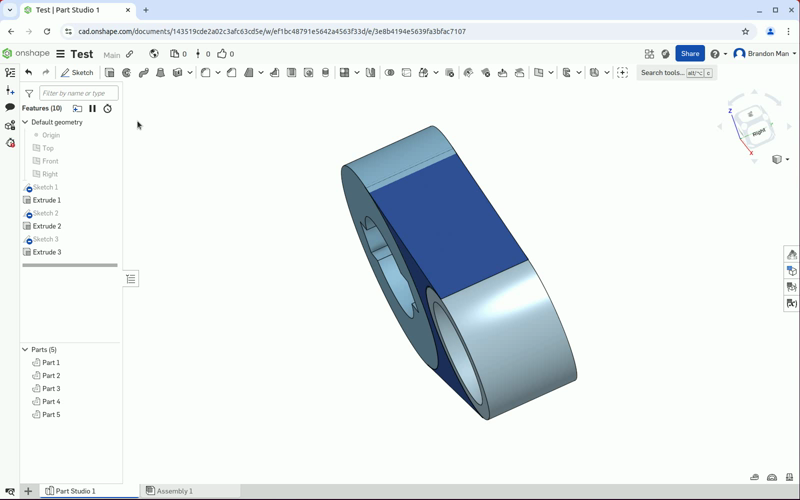
key(right, 2)
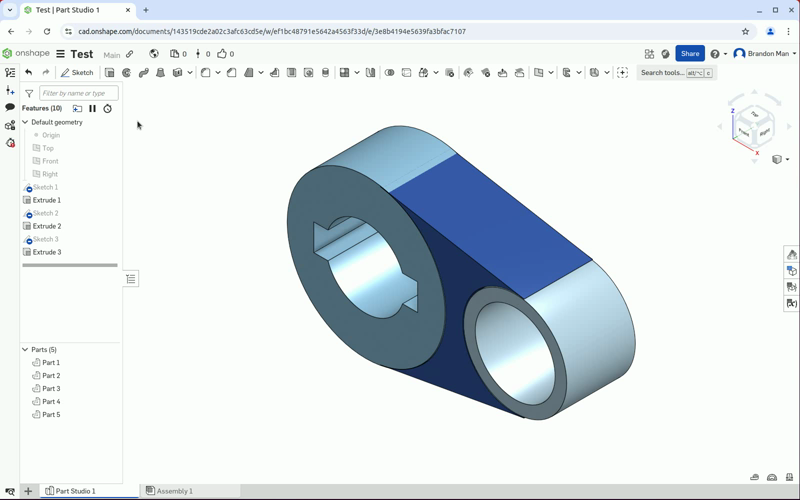
mouse_move(73, 189)
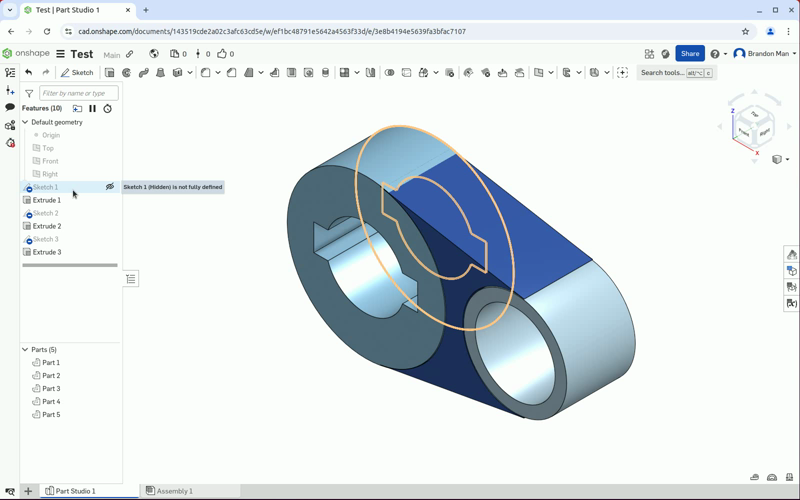
click(73, 189)